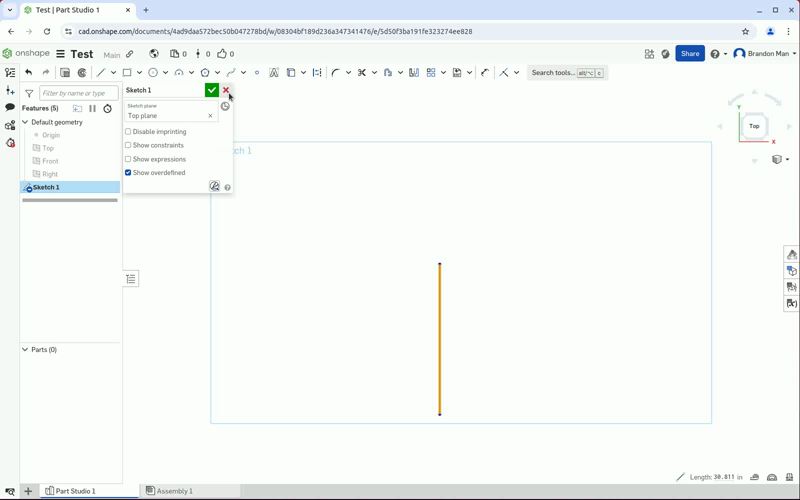
key(shift+h)
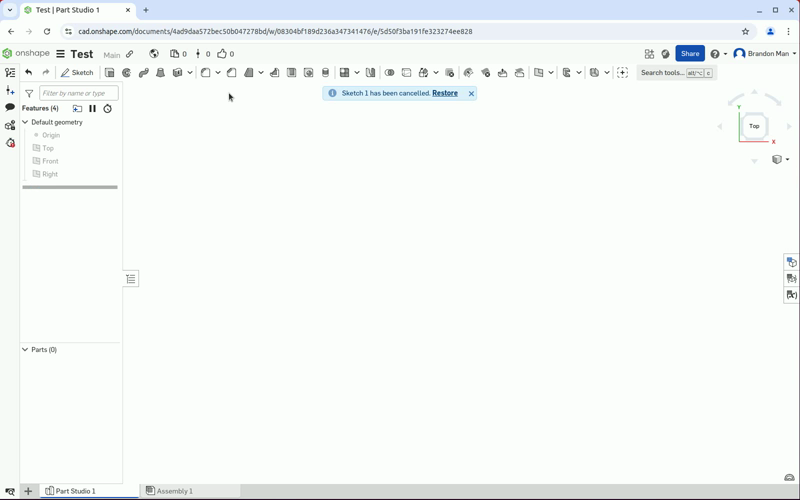
mouse_move(73, 352)
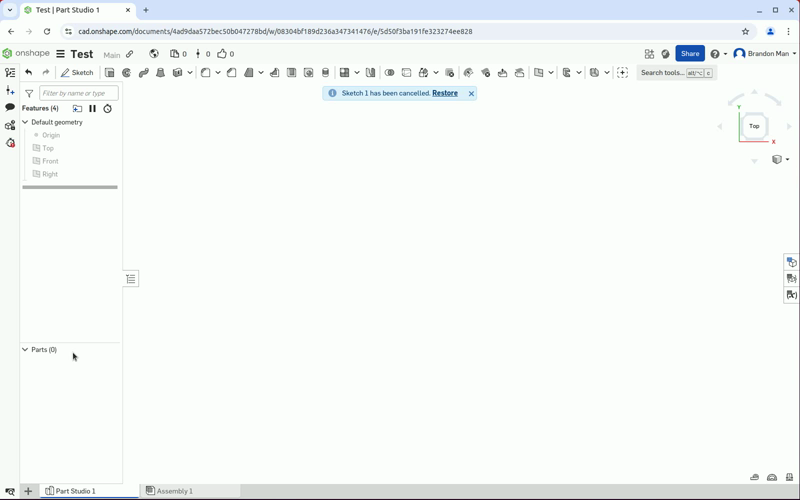
key(y)
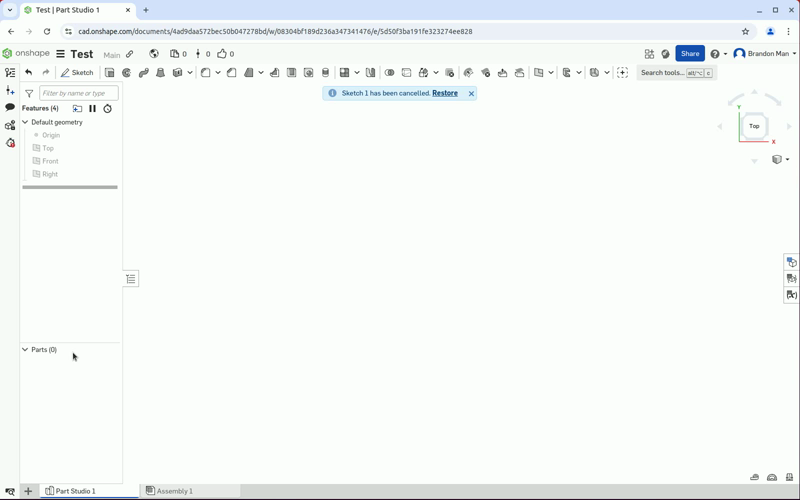
key(shift+p)
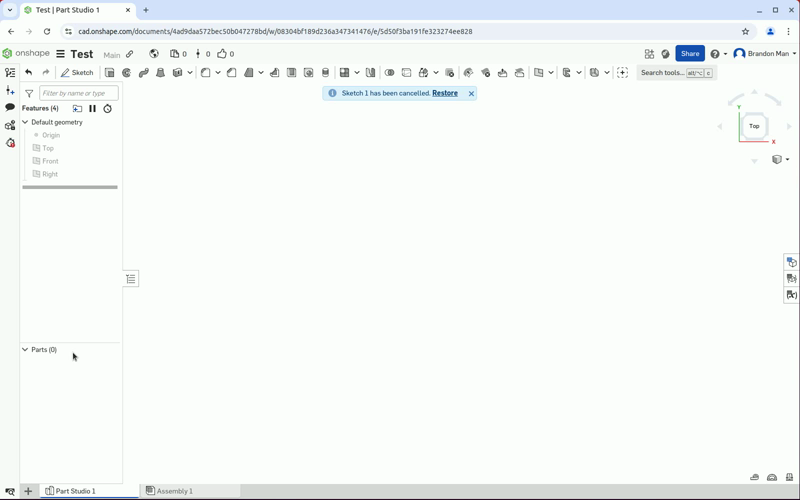
key(space)
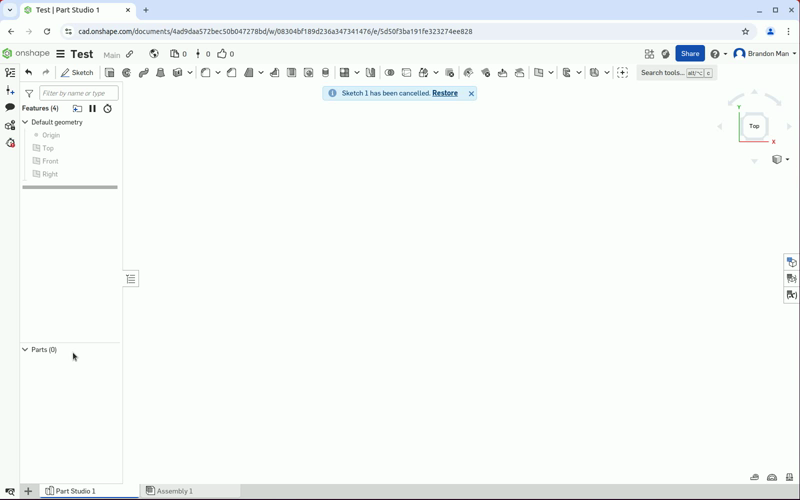
key_down(shift)
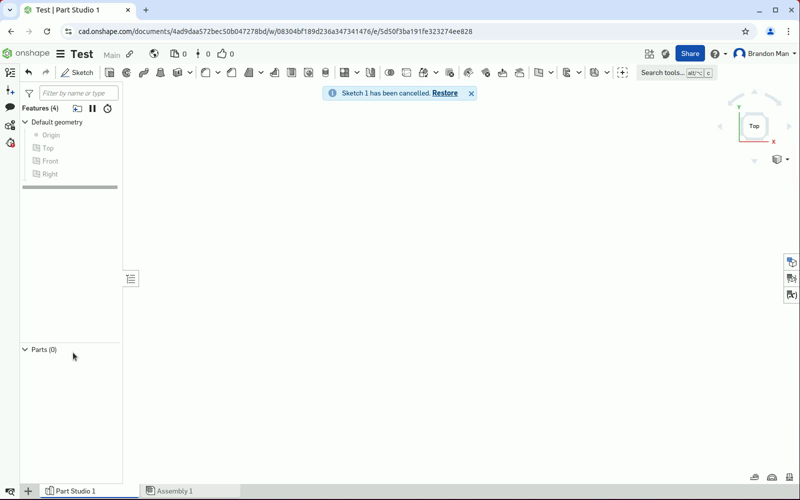
key(up)
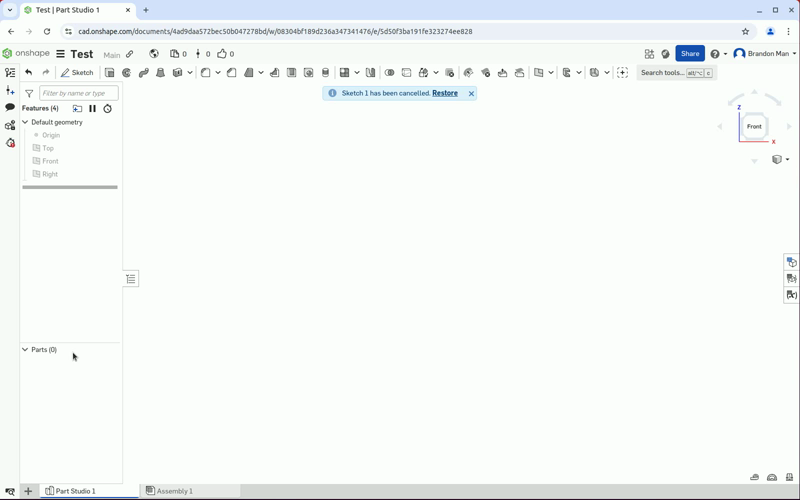
key_up(shift)
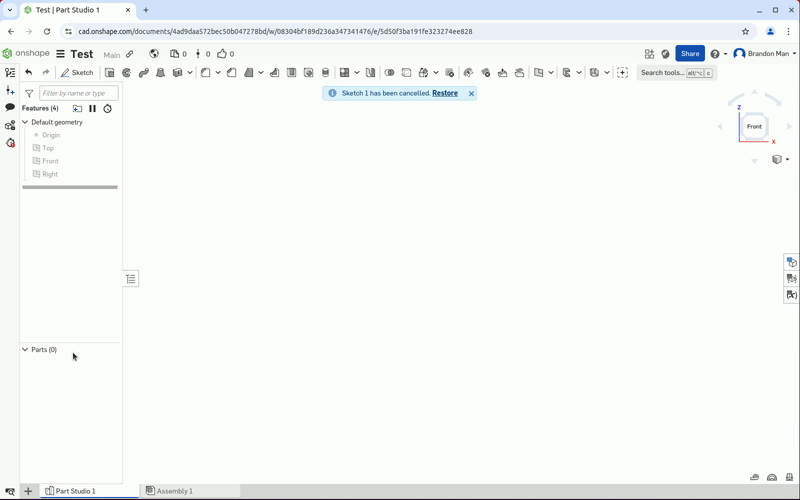
key(space)
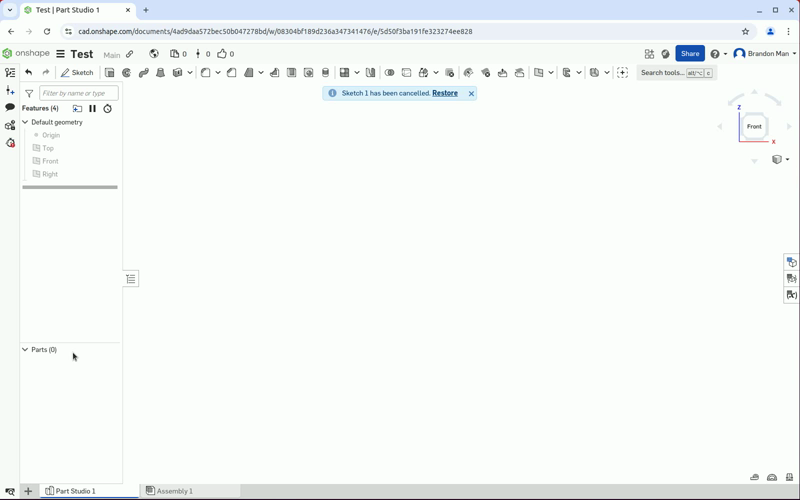
key_down(shift)
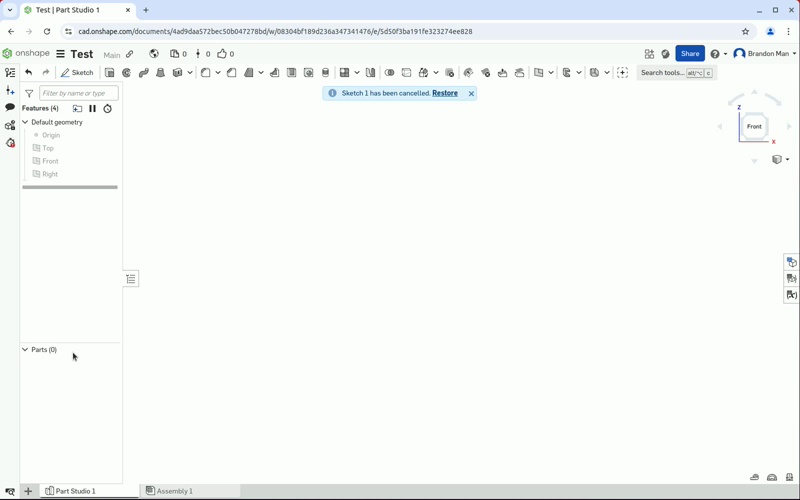
key(left)
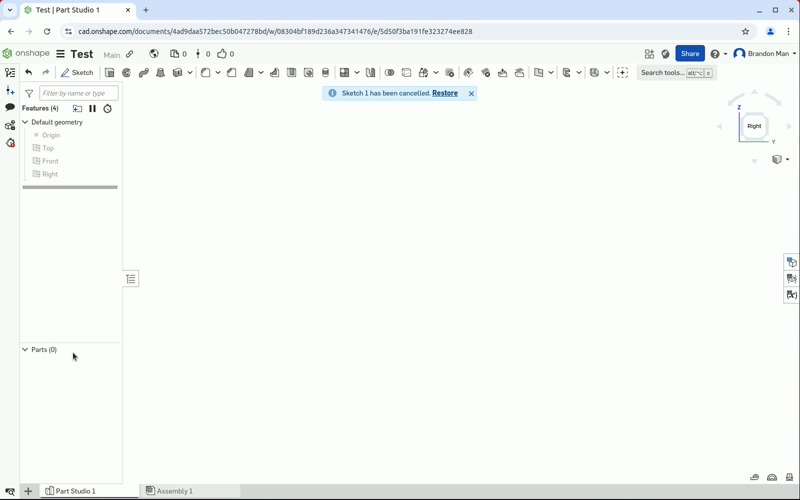
key_up(shift)
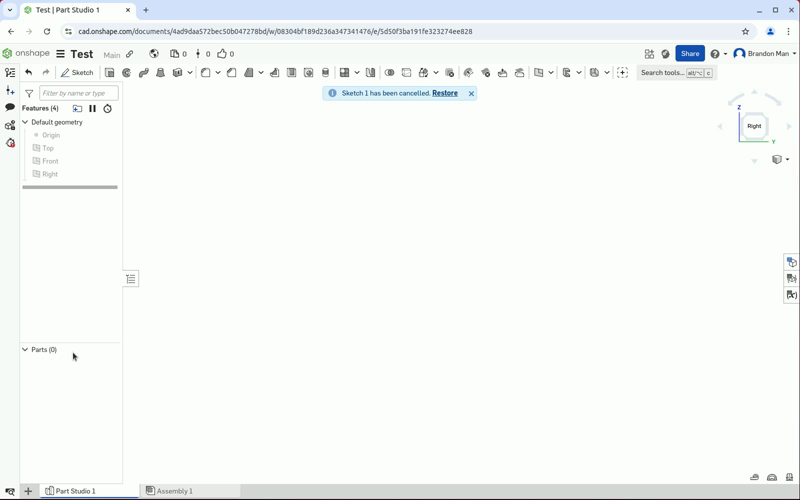
mouse_move(73, 352)
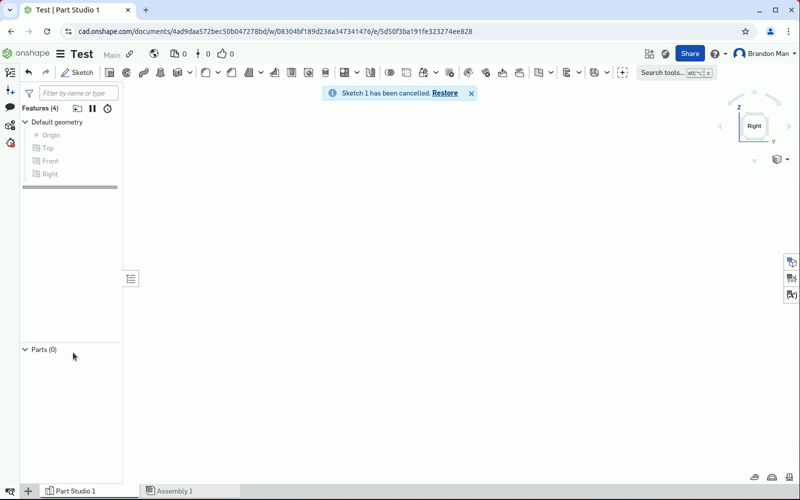
key(shift+y)
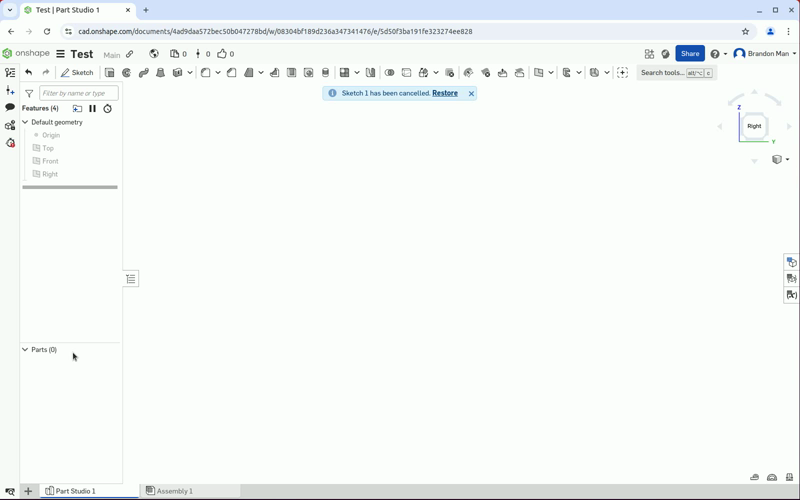
key(shift+s)
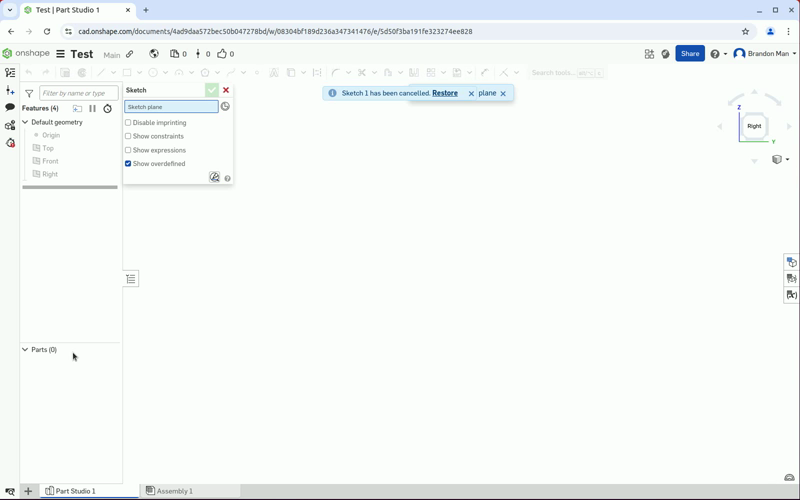
mouse_move(73, 176)
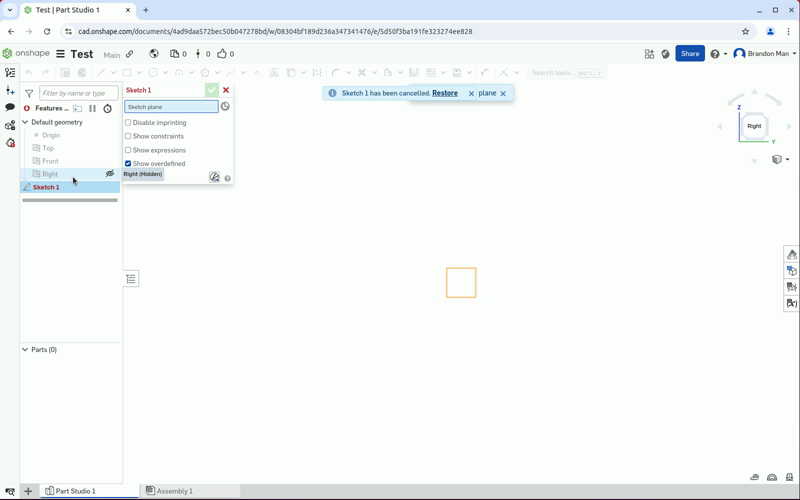
click(73, 176)
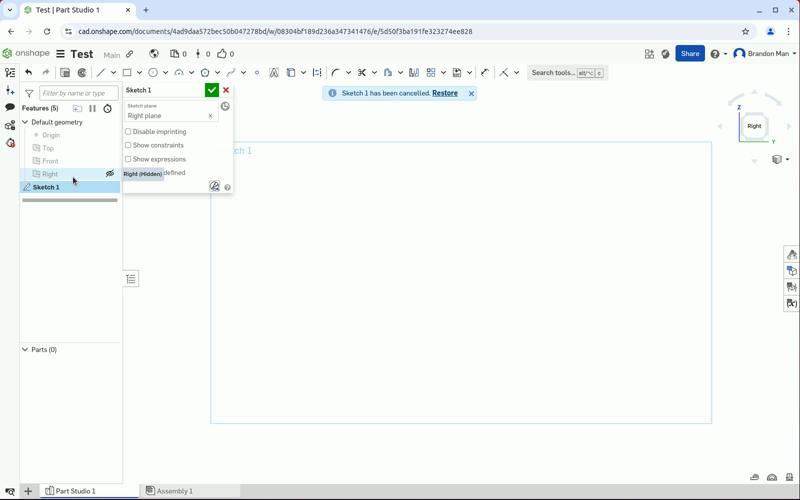
mouse_move(73, 352)
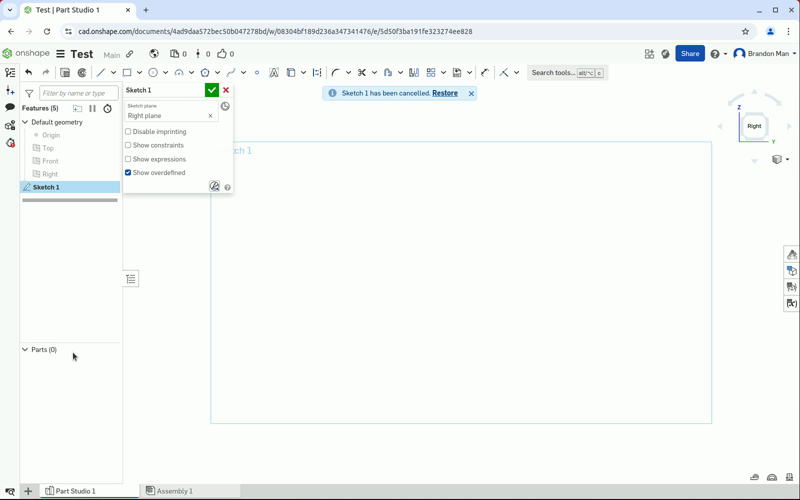
key(y)
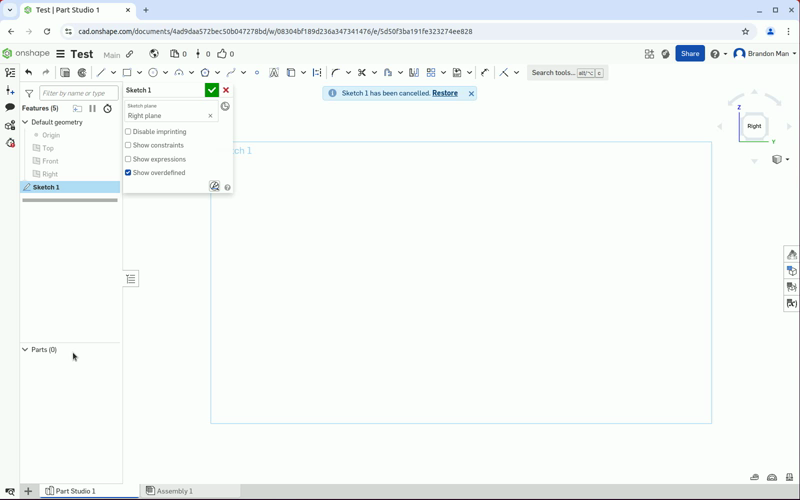
key(l)
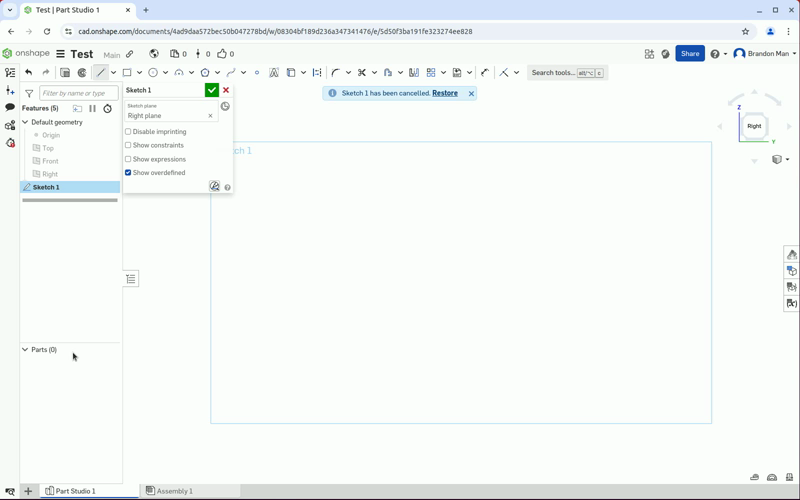
key_down(shift)
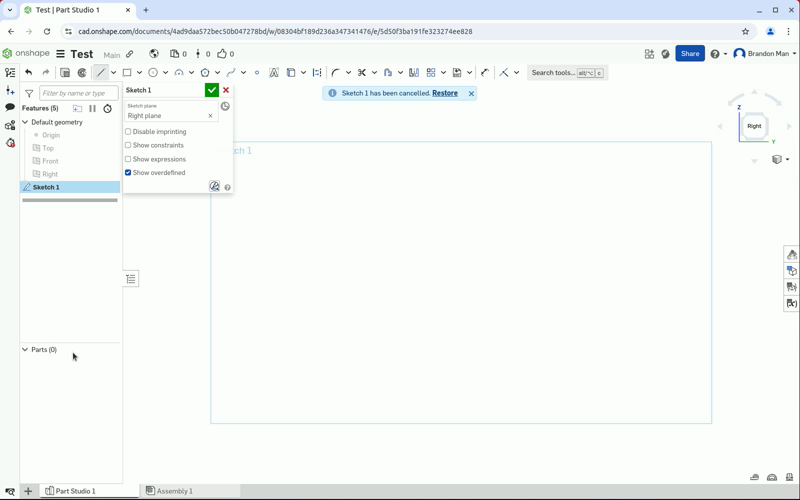
mouse_move(426, 274)
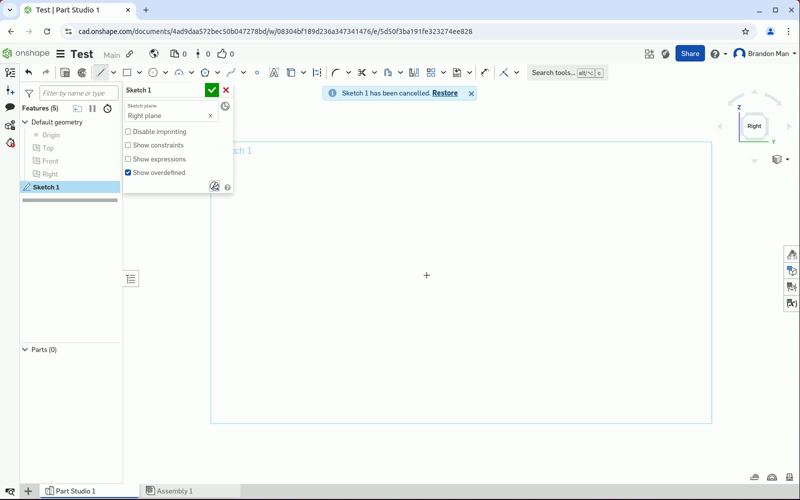
click(426, 274)
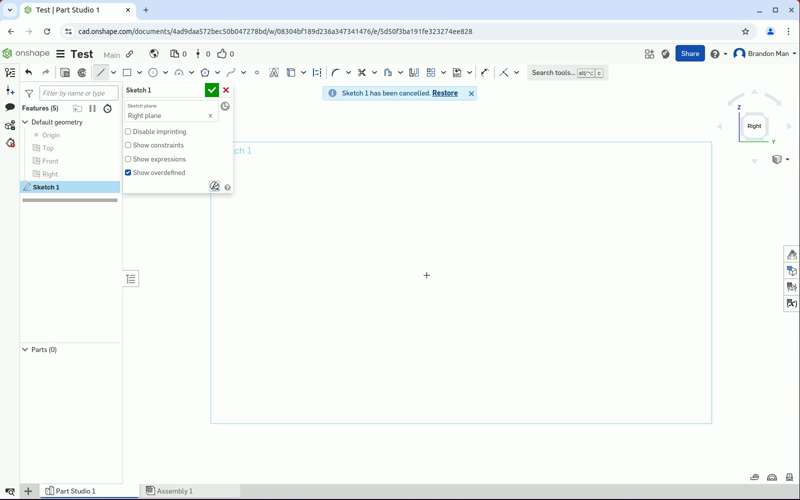
key_up(shift)
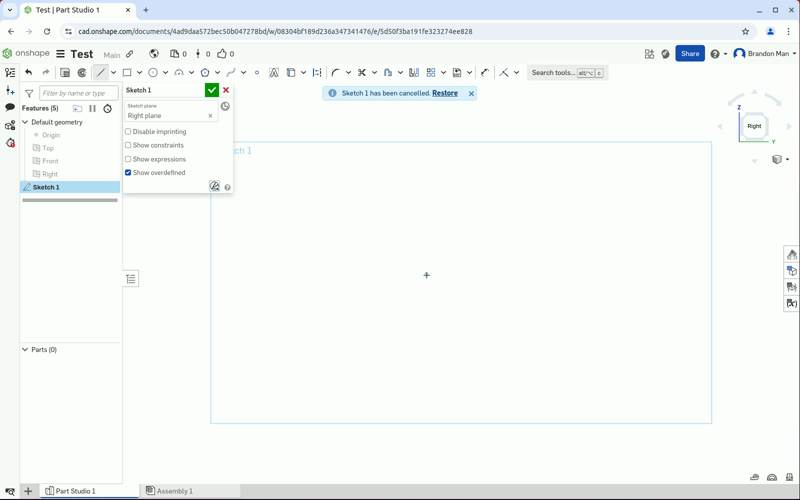
key_down(shift)
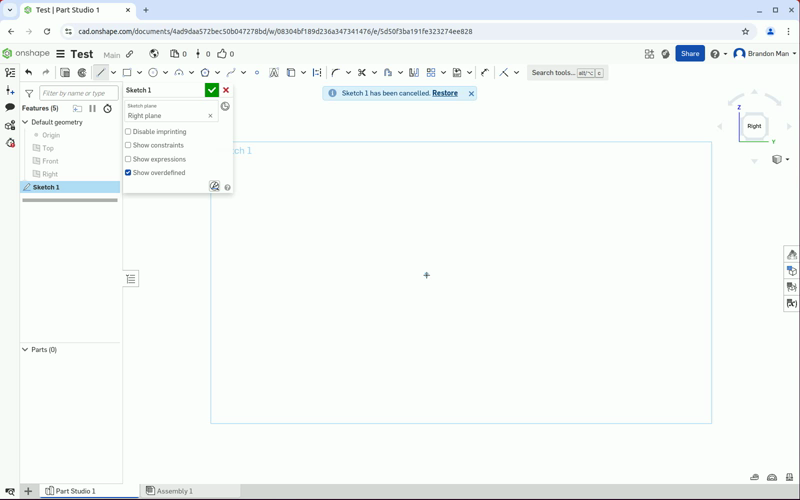
mouse_move(456, 274)
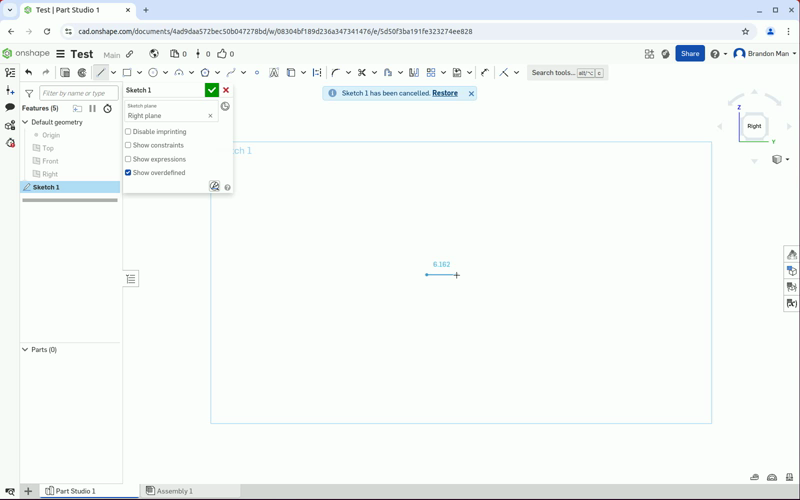
mouse_move(429, 295)
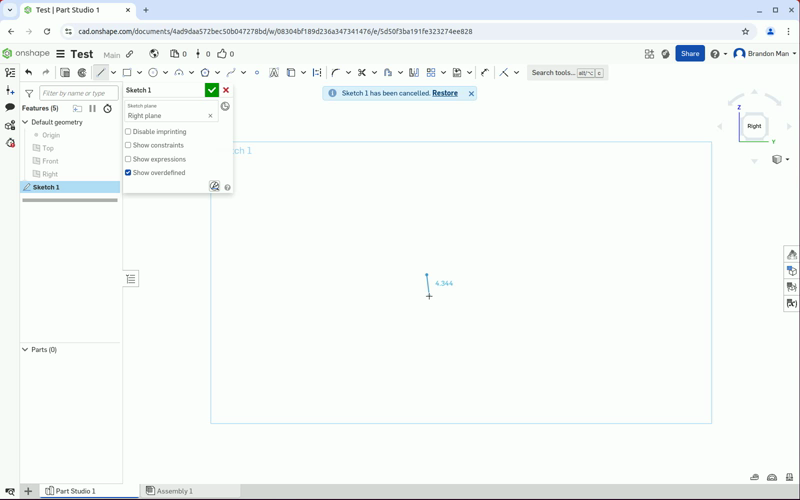
click(429, 295)
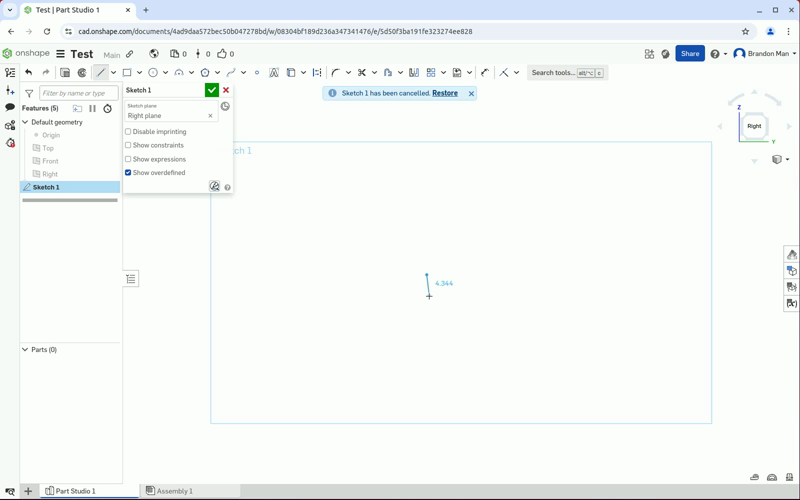
key_up(shift)
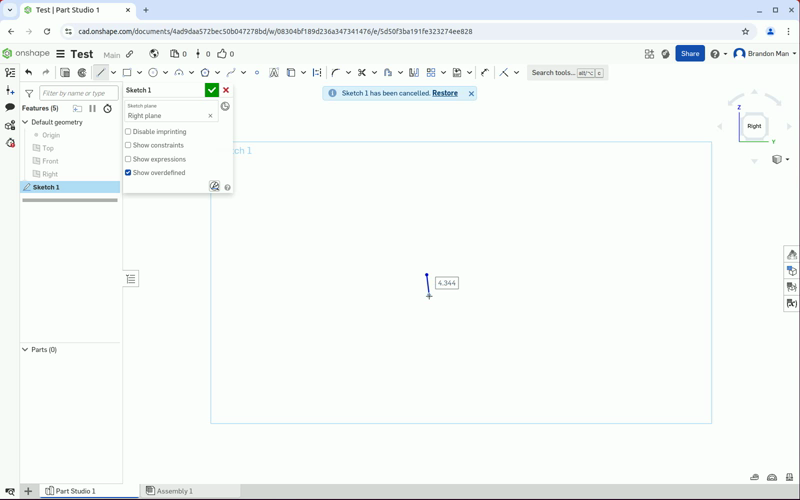
key_down(shift)
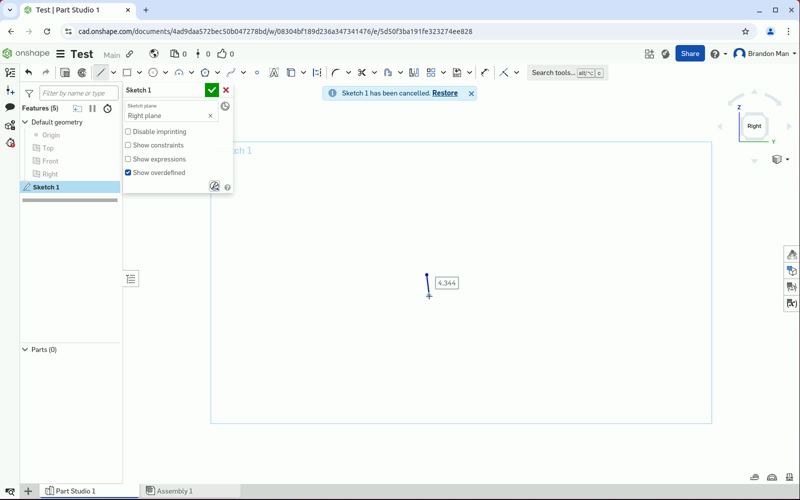
mouse_move(459, 295)
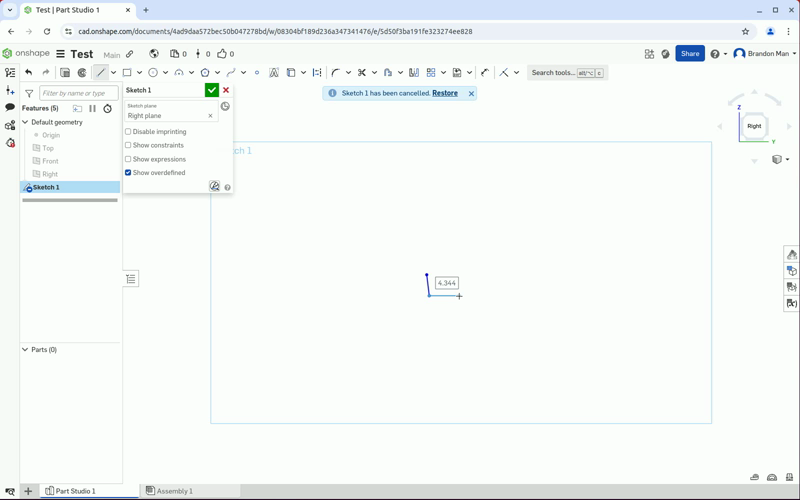
mouse_move(442, 312)
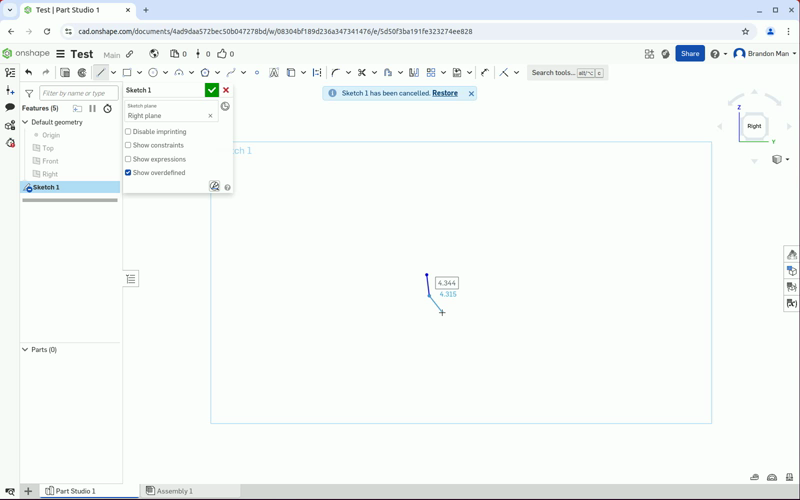
click(442, 312)
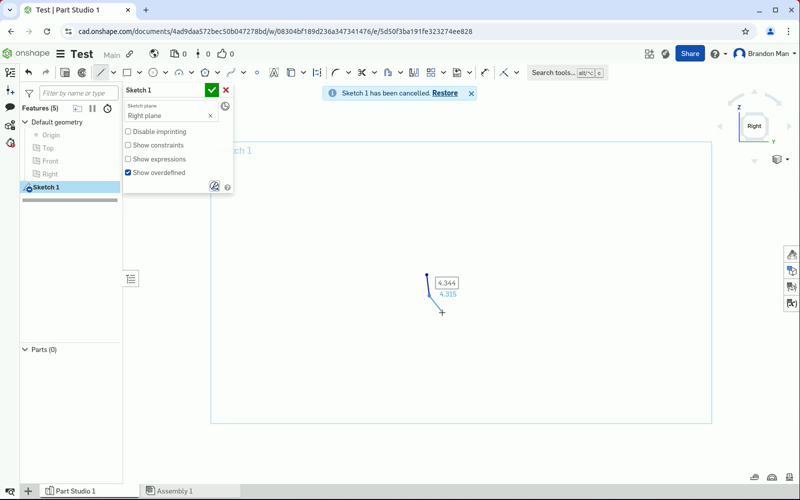
key_up(shift)
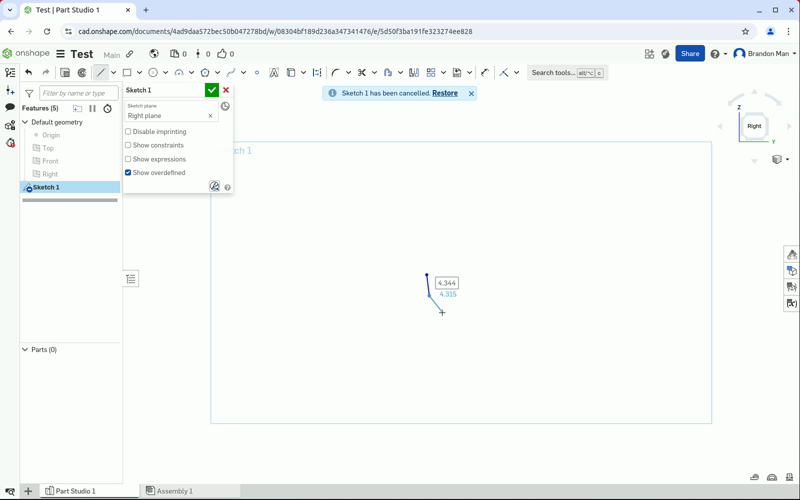
key_down(shift)
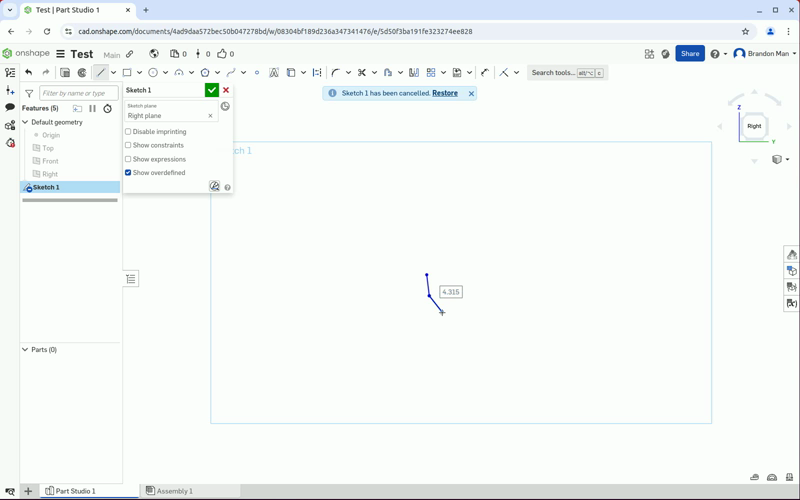
mouse_move(472, 312)
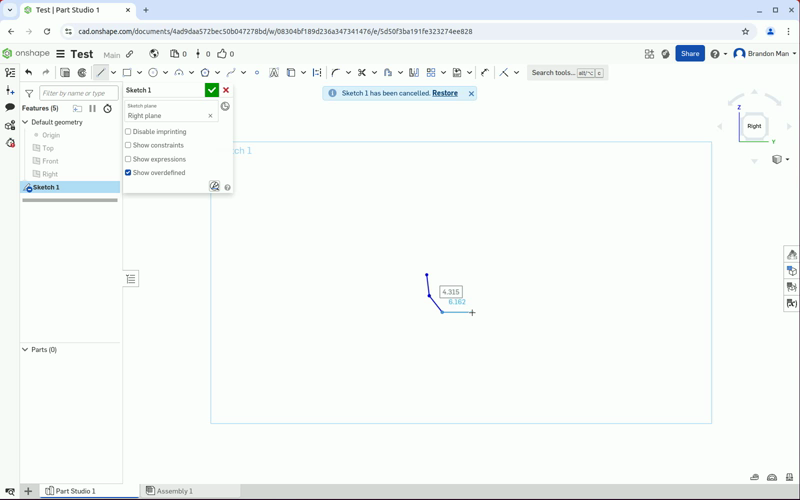
mouse_move(463, 317)
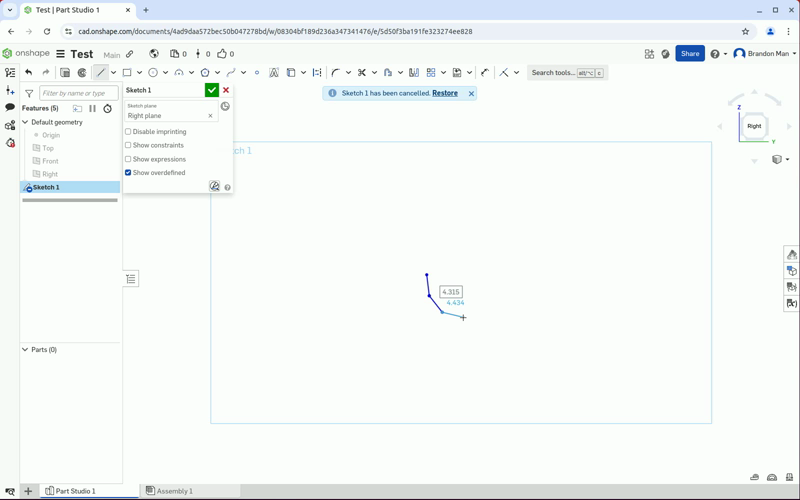
click(463, 317)
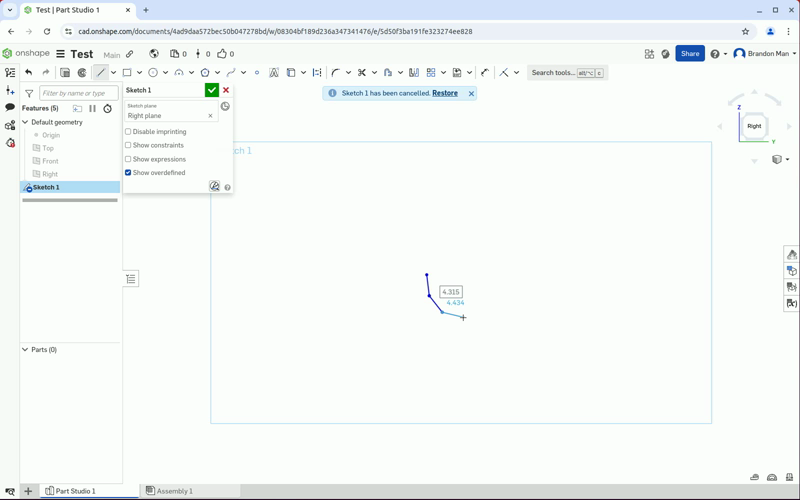
key_up(shift)
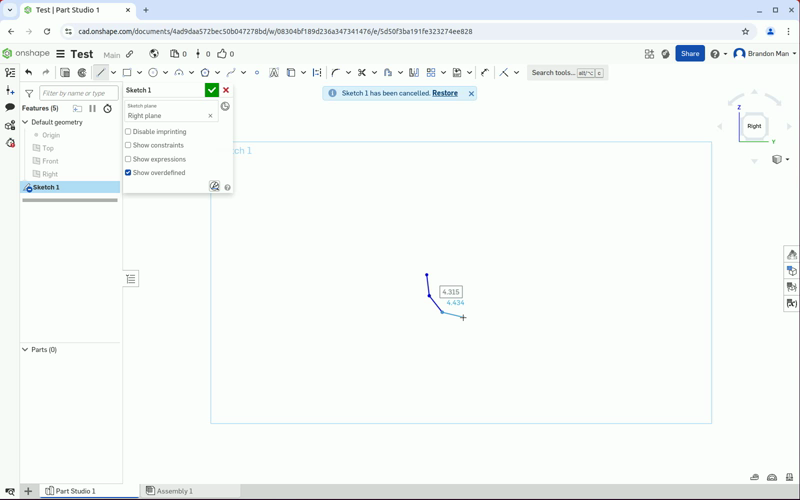
key_down(shift)
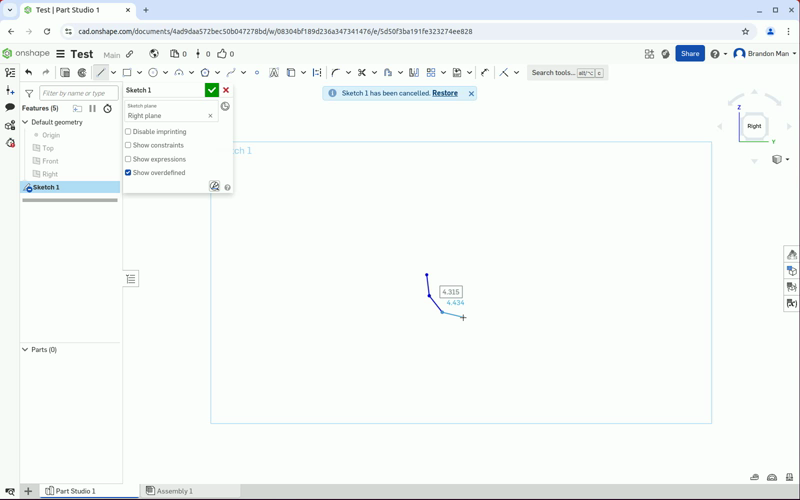
mouse_move(493, 317)
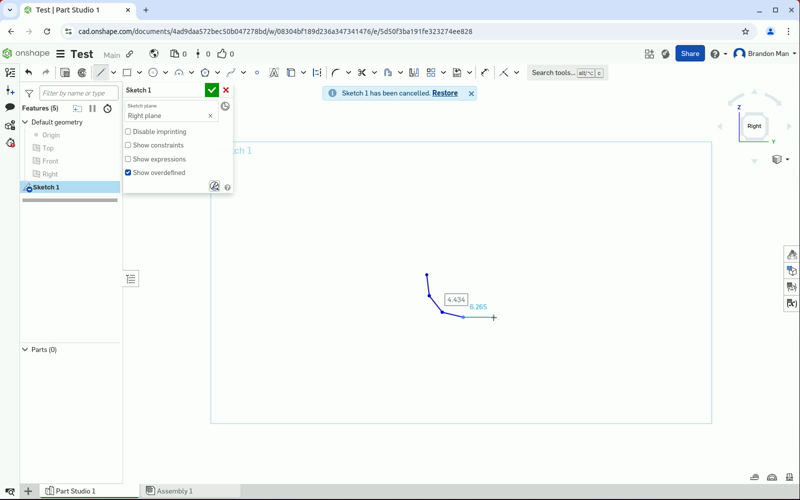
mouse_move(482, 308)
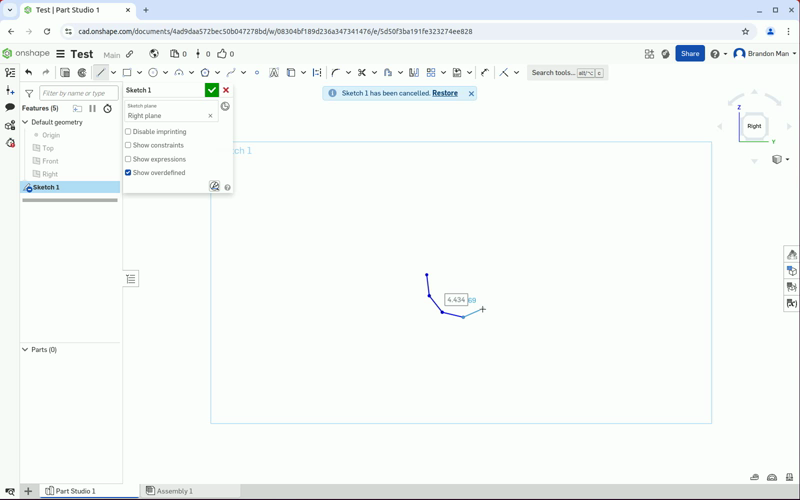
click(482, 308)
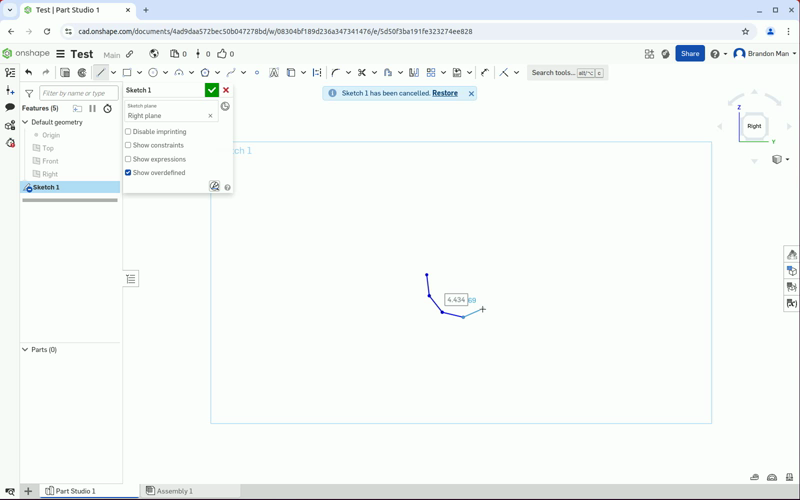
key_up(shift)
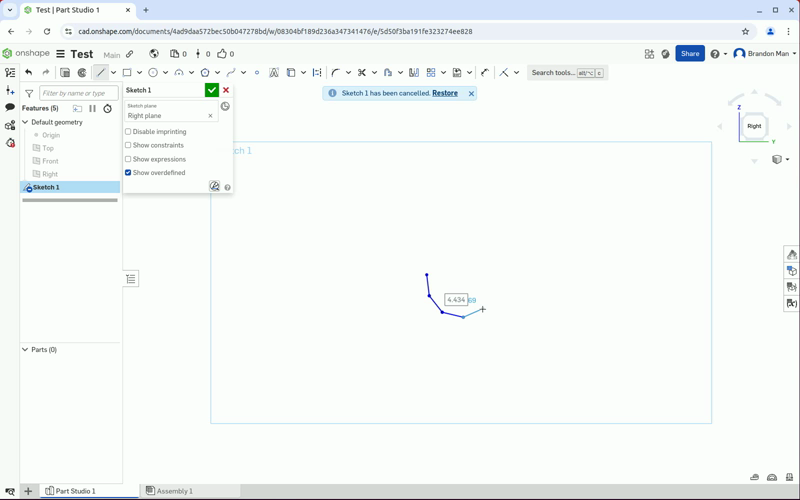
key_down(shift)
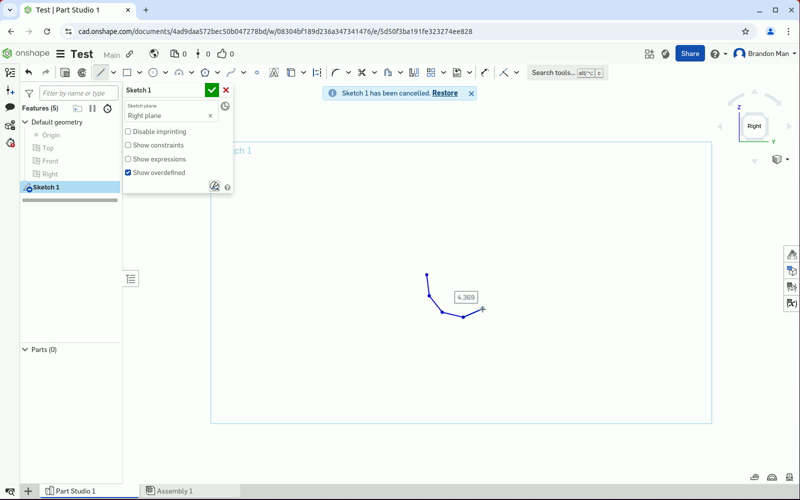
mouse_move(512, 308)
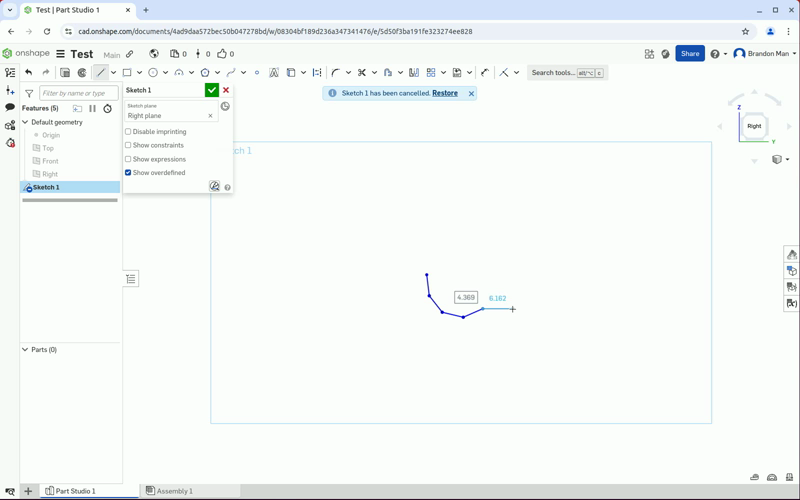
mouse_move(494, 290)
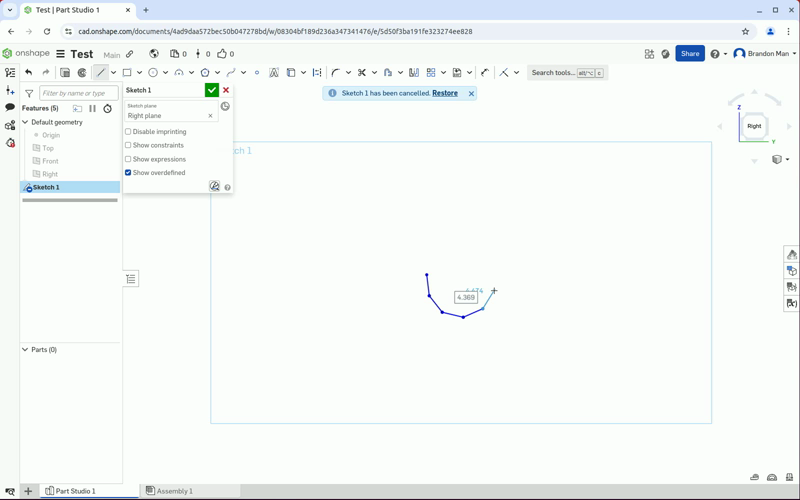
click(494, 290)
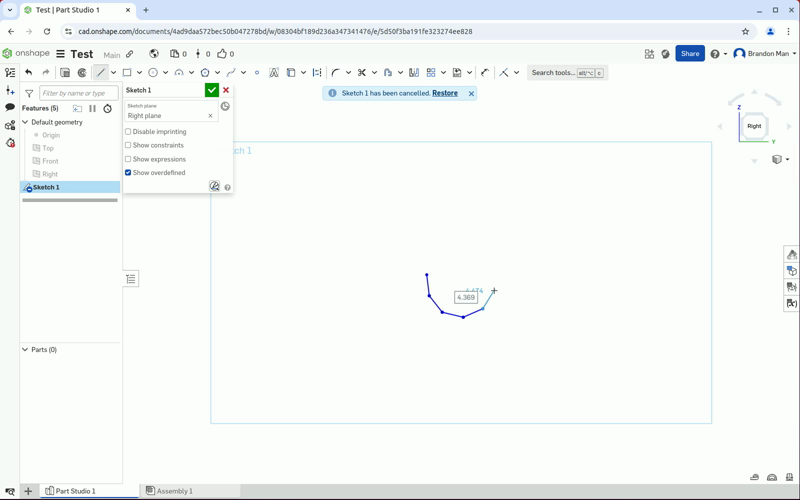
key_up(shift)
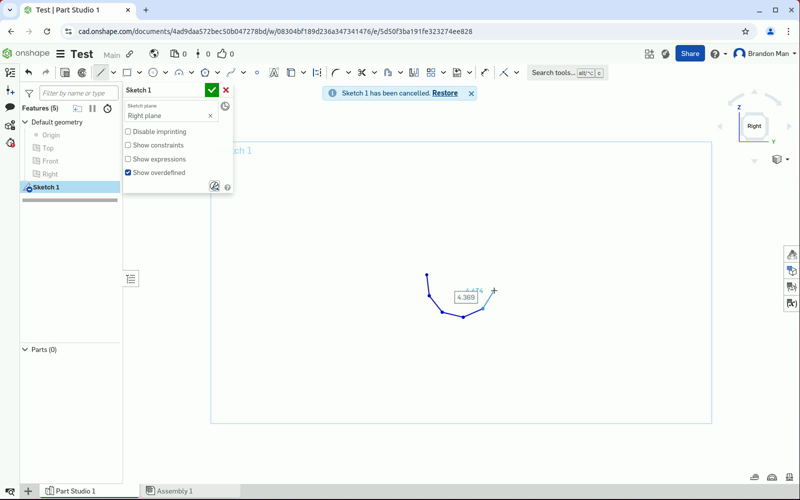
key_down(shift)
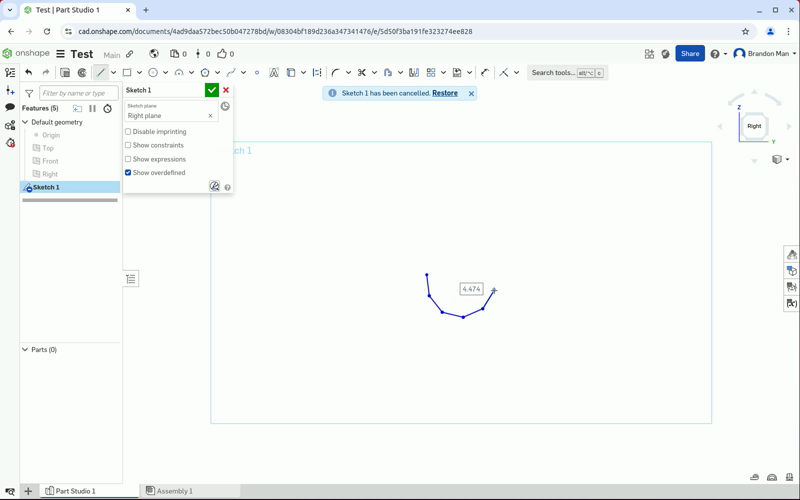
mouse_move(524, 290)
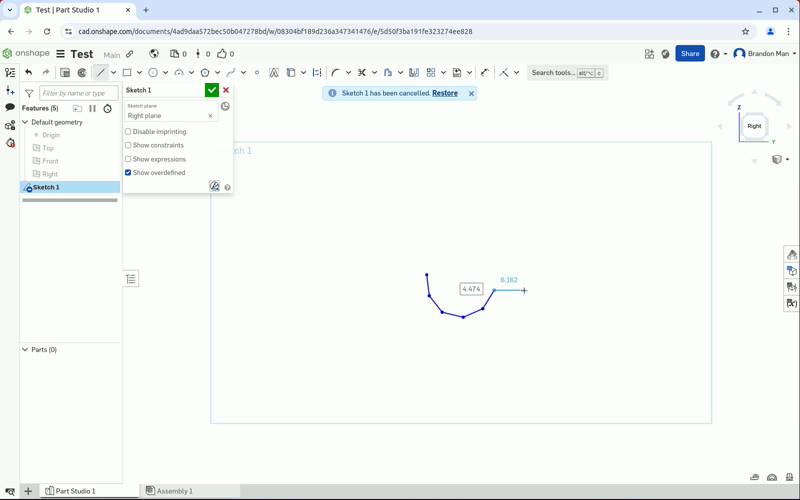
mouse_move(492, 269)
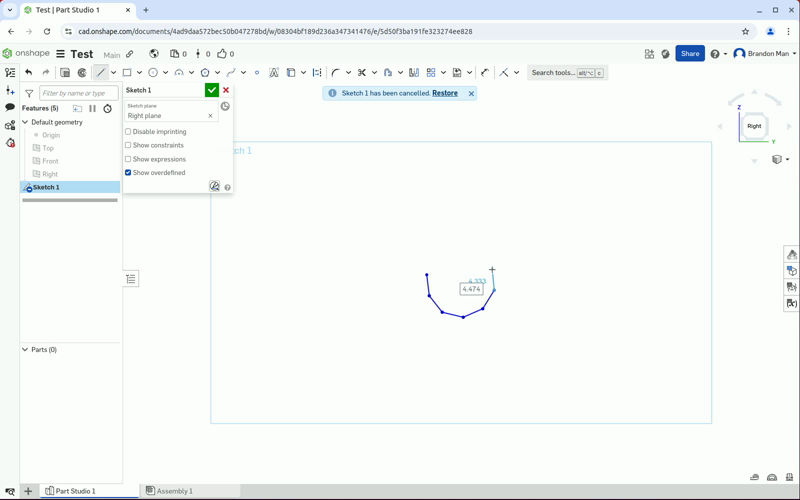
click(492, 269)
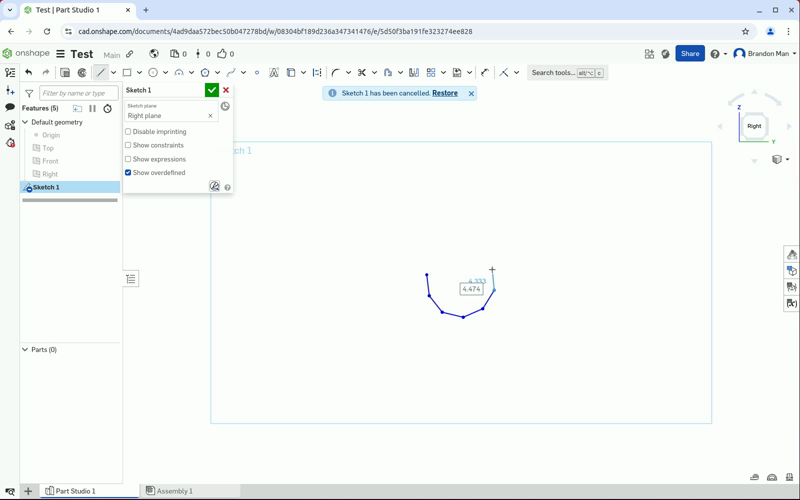
key_up(shift)
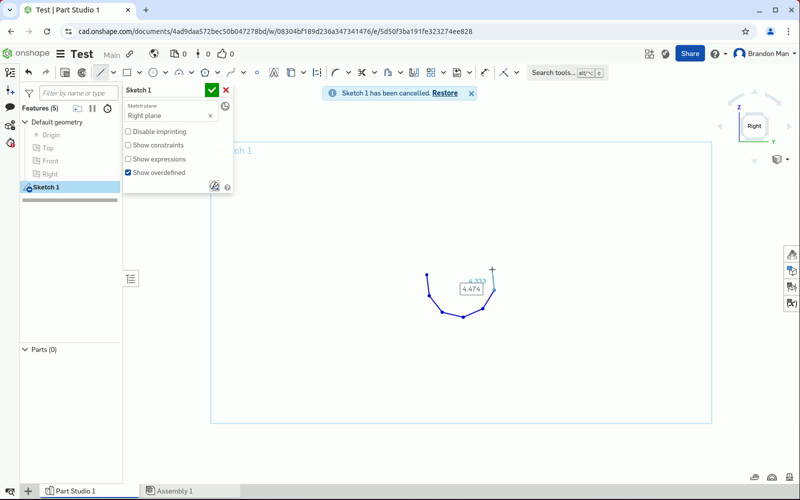
key_down(shift)
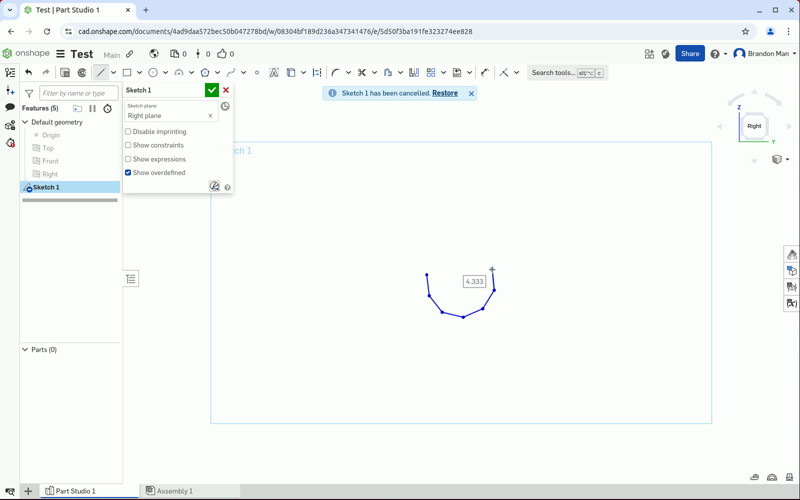
mouse_move(522, 269)
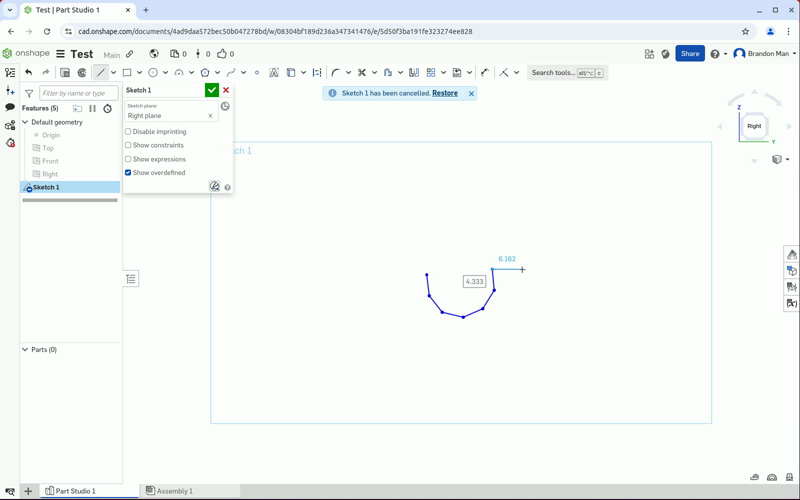
mouse_move(478, 252)
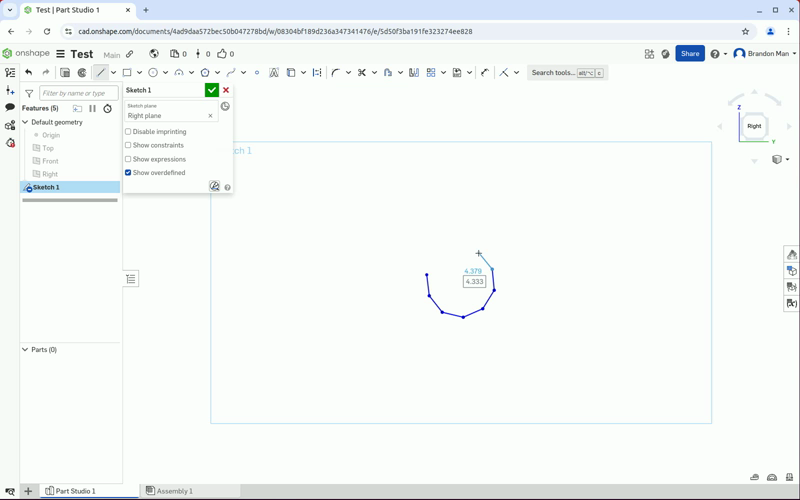
click(478, 252)
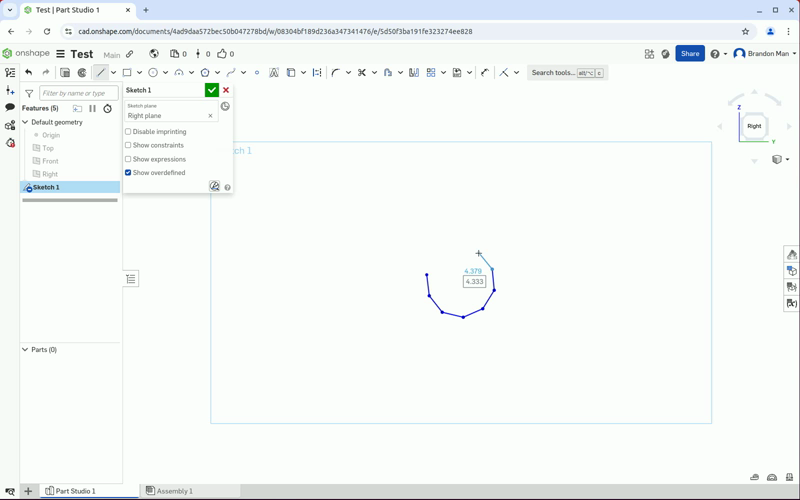
key_up(shift)
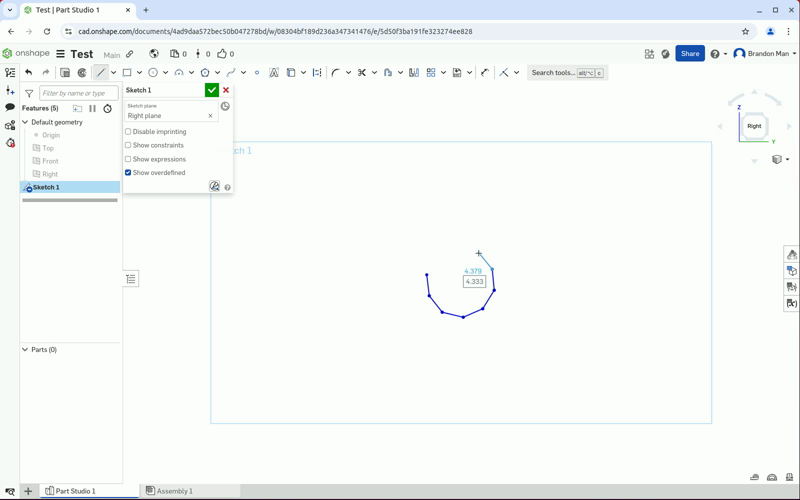
key_down(shift)
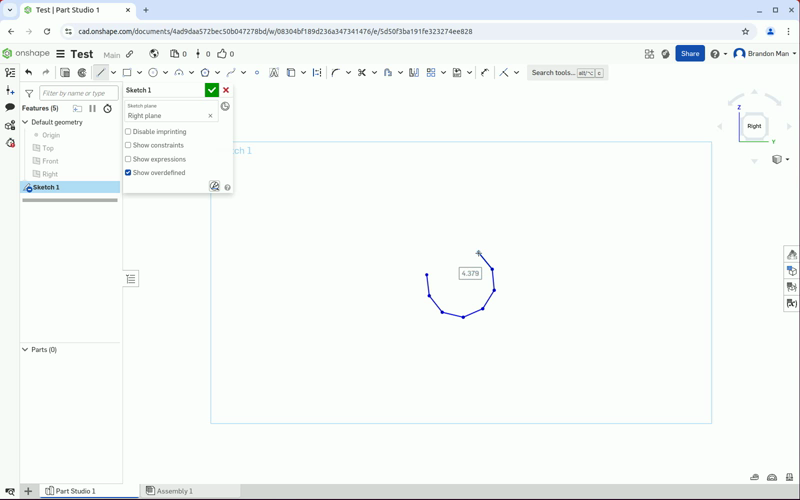
mouse_move(508, 252)
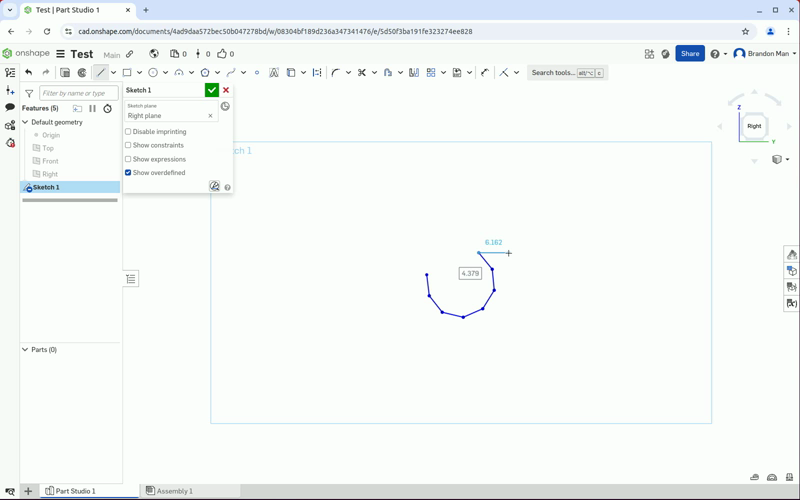
mouse_move(457, 248)
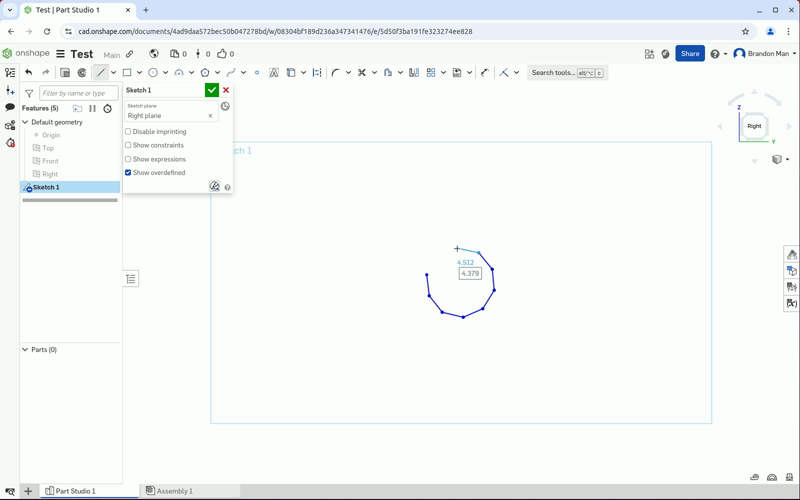
click(457, 248)
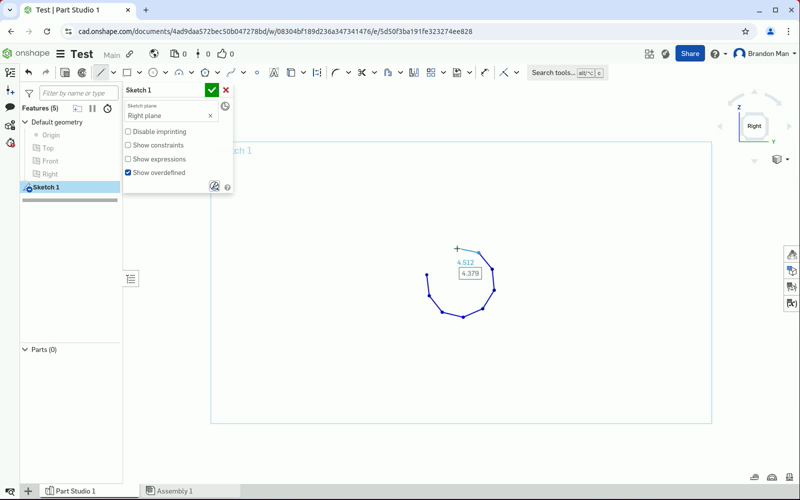
key_up(shift)
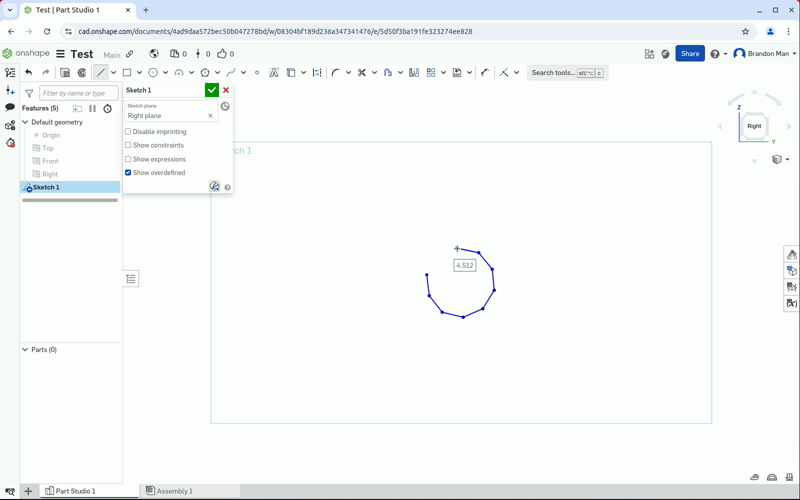
key_down(shift)
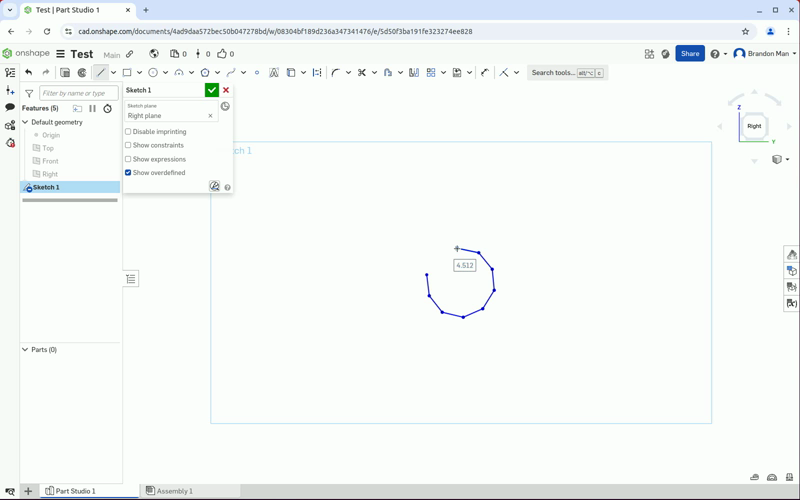
mouse_move(487, 248)
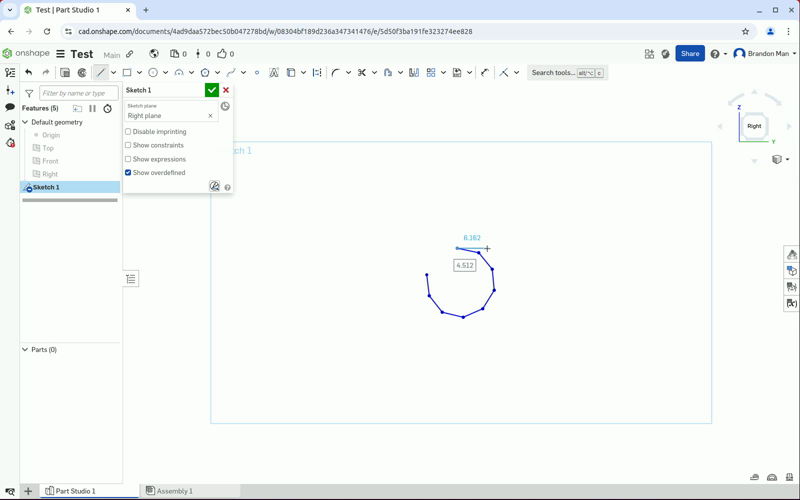
mouse_move(437, 256)
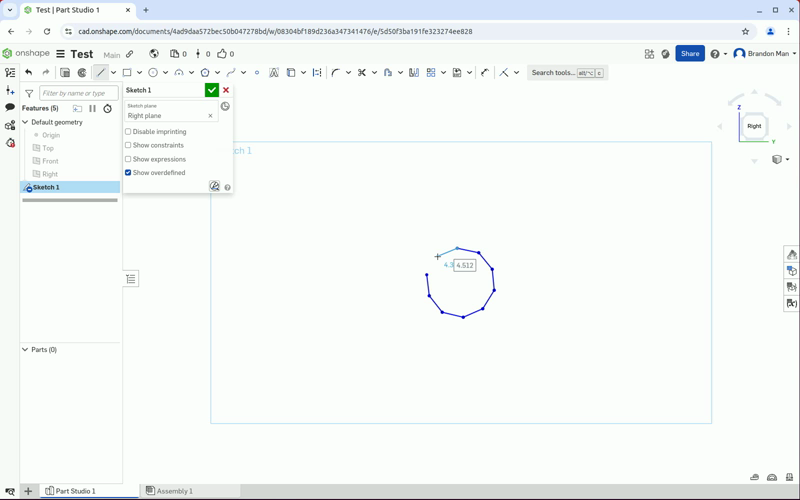
click(437, 256)
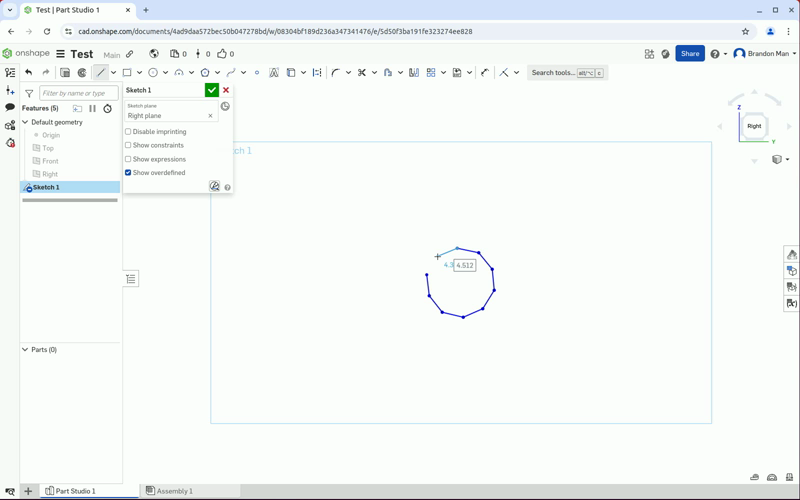
key_up(shift)
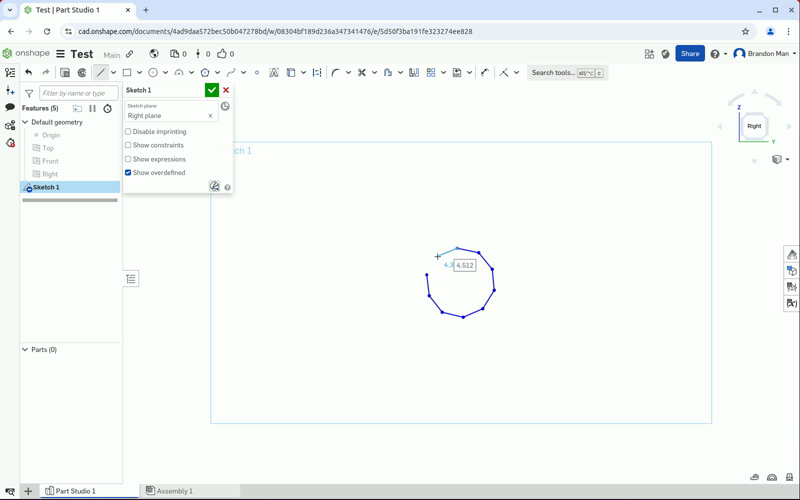
mouse_move(467, 256)
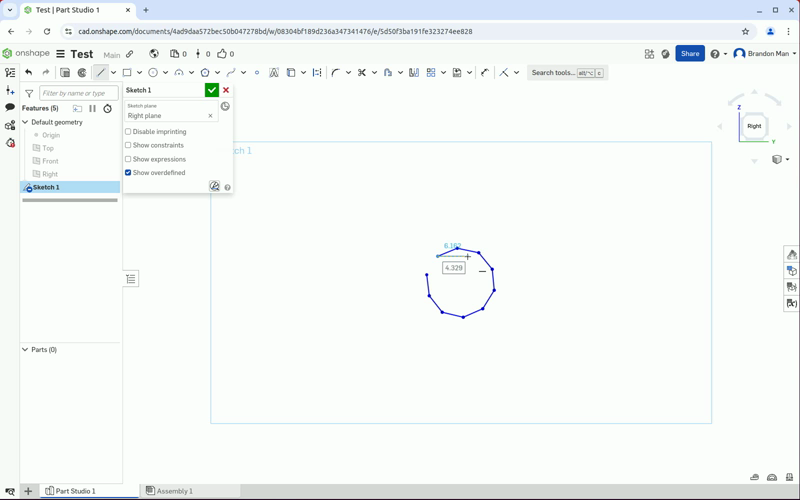
key_down(shift)
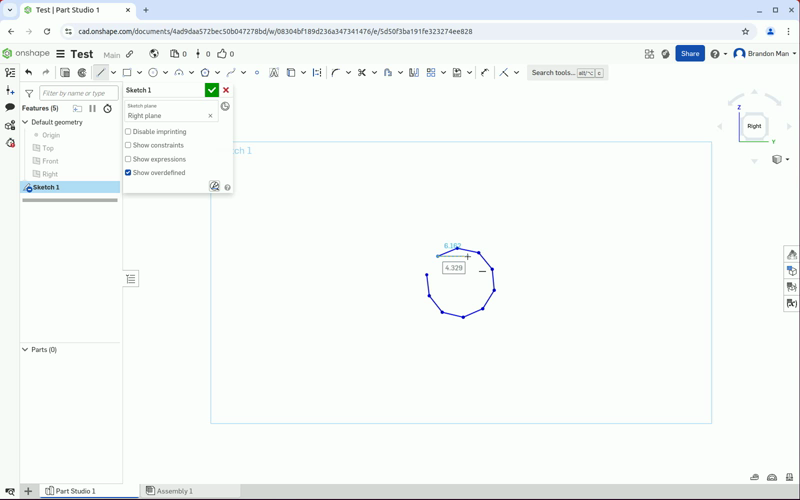
mouse_move(426, 274)
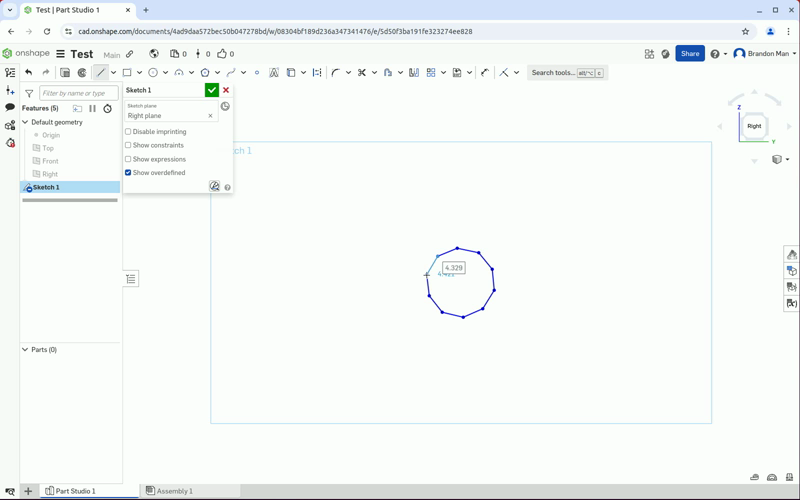
key_up(shift)
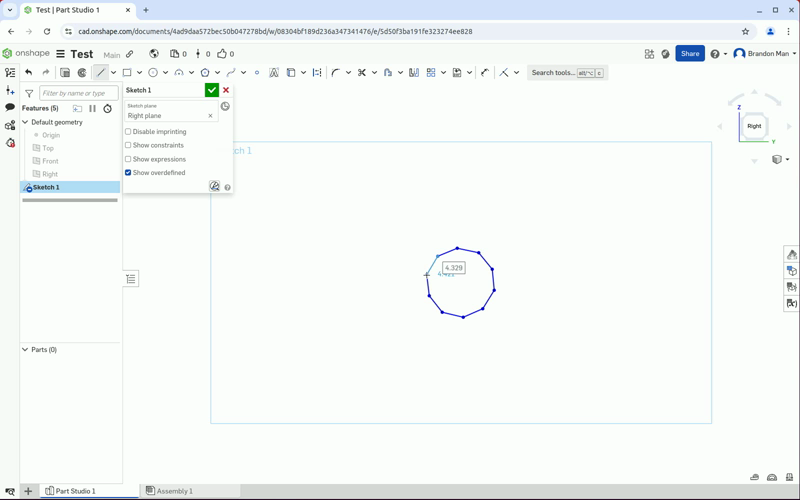
click(426, 274)
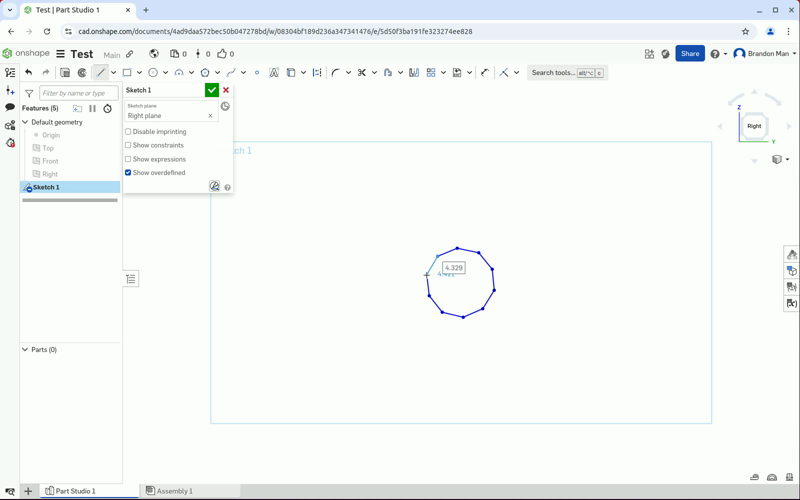
key(esc)
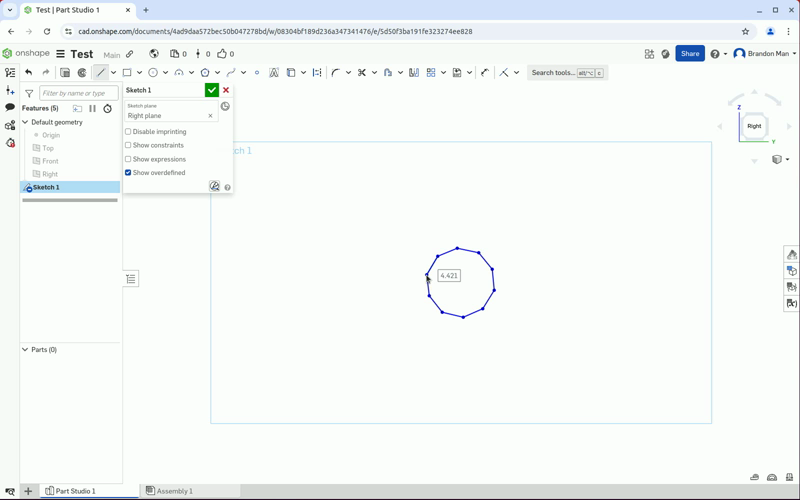
mouse_move(476, 256)
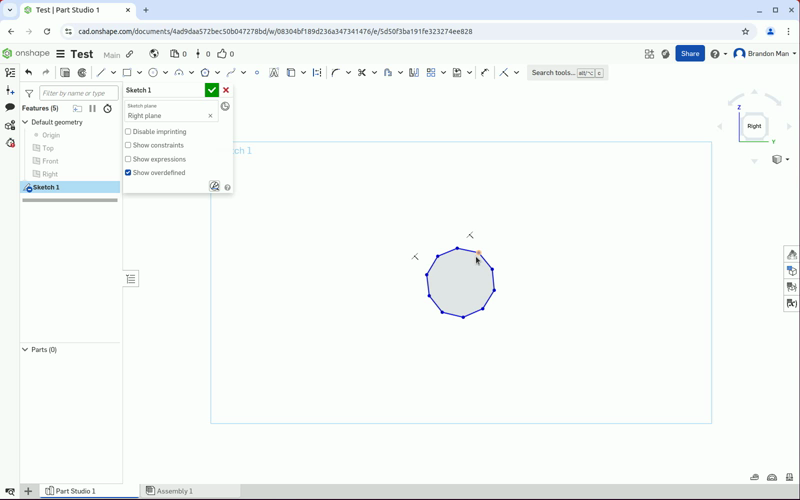
click(476, 256)
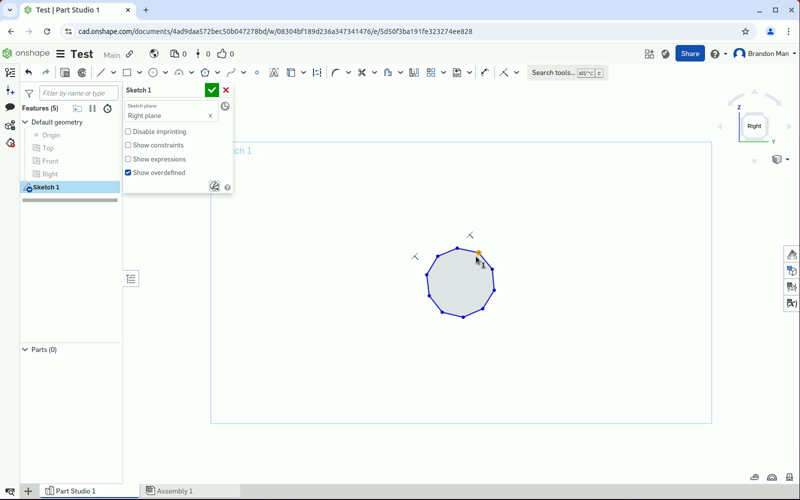
mouse_move(73, 352)
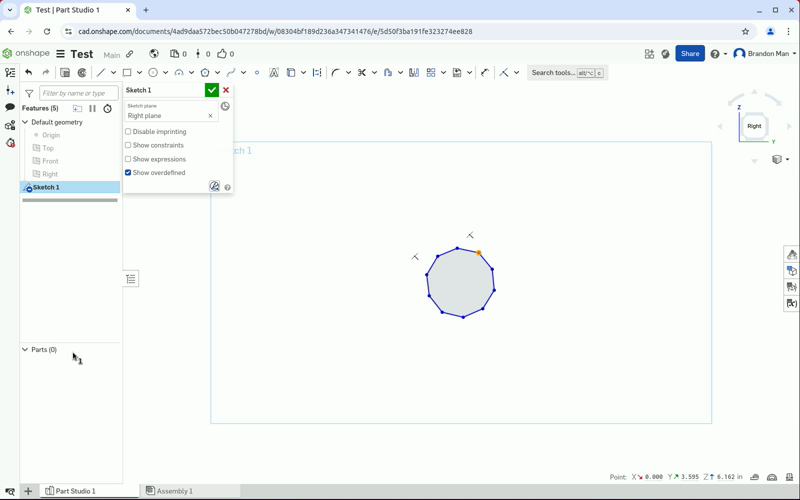
key(shift+y)
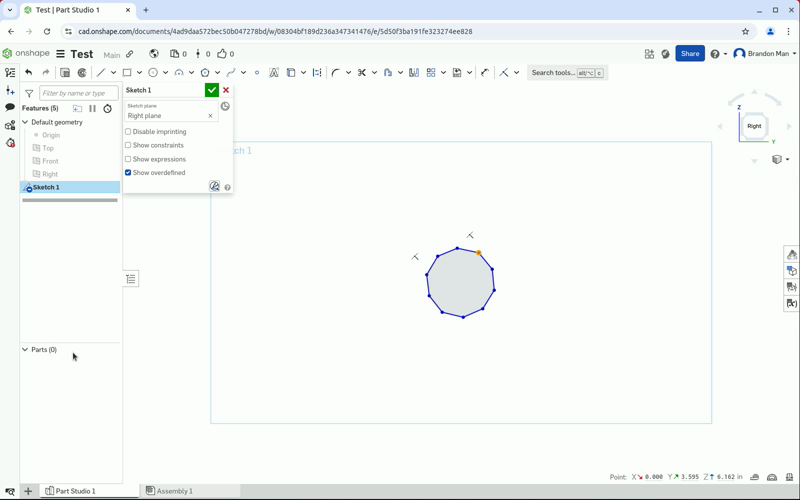
key(shift+e)
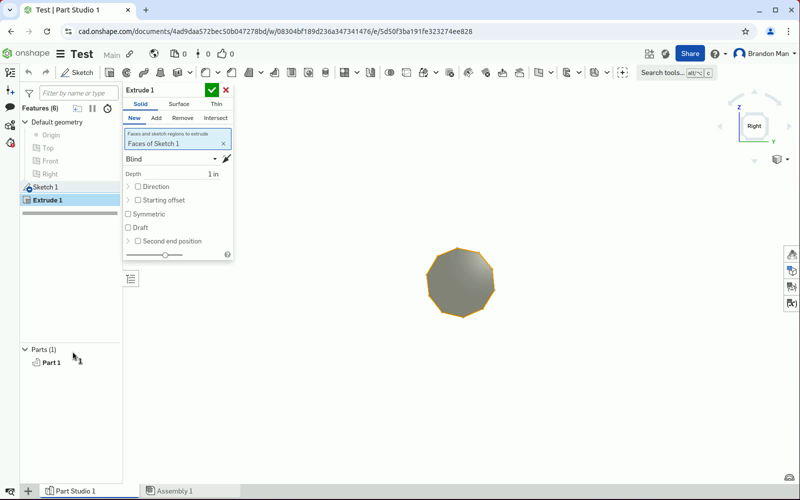
mouse_move(143, 106)
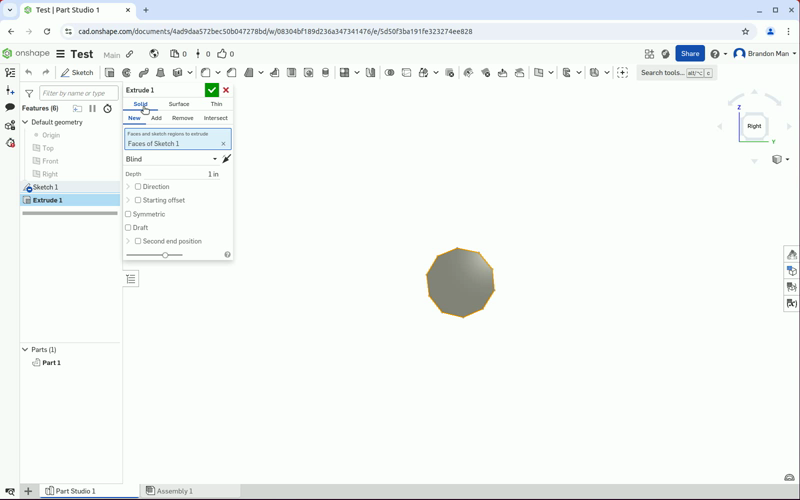
click(143, 106)
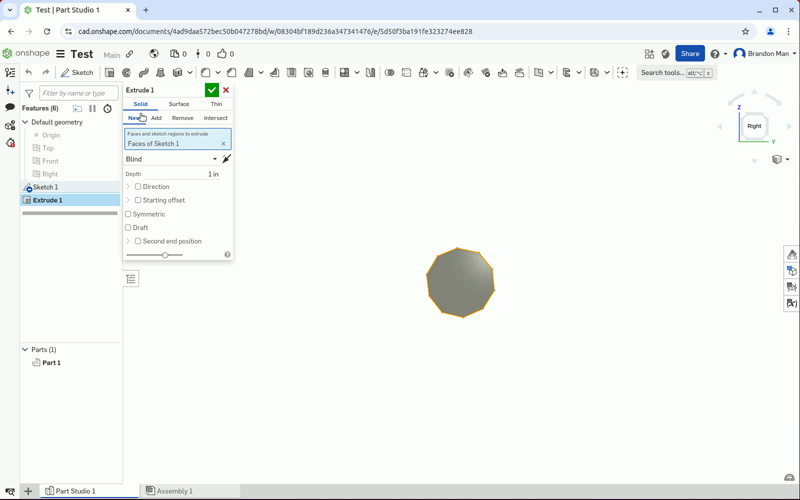
mouse_move(137, 120)
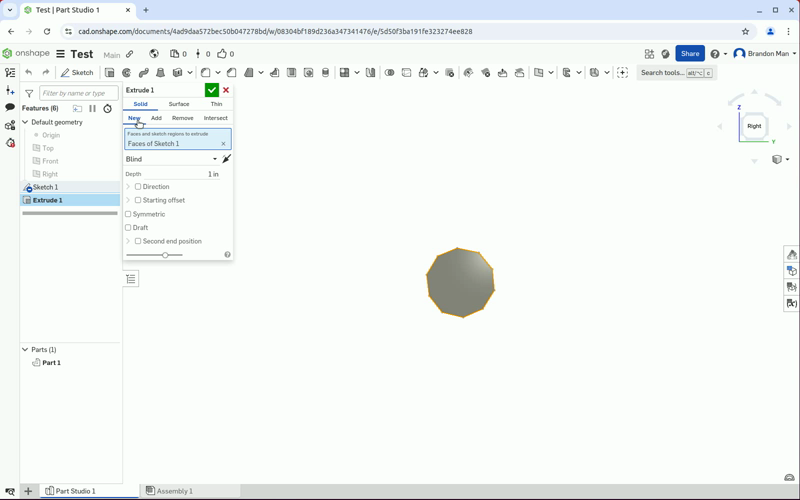
click(137, 120)
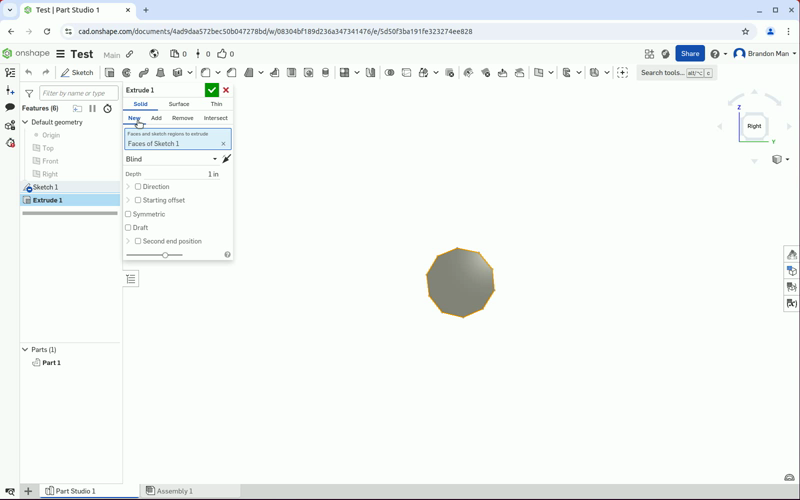
key(tab, 4)
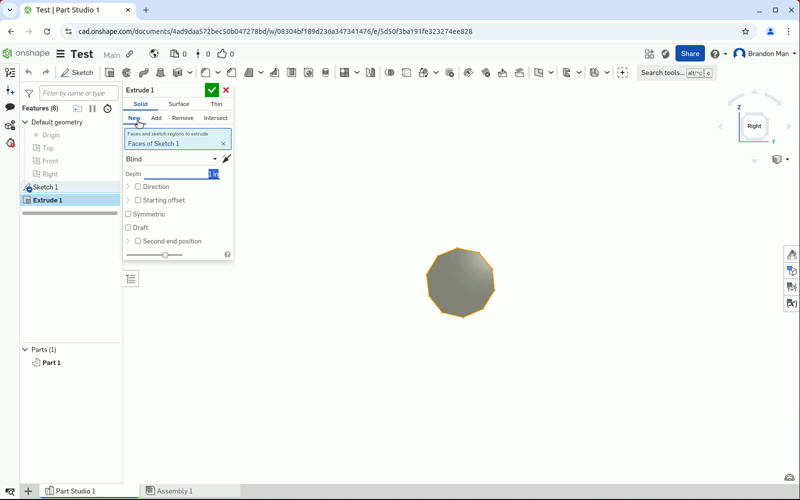
text(2.648)
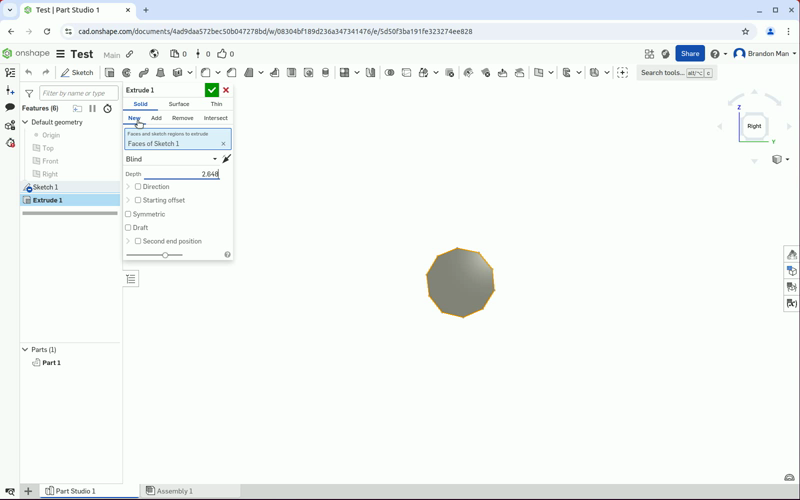
key(enter)
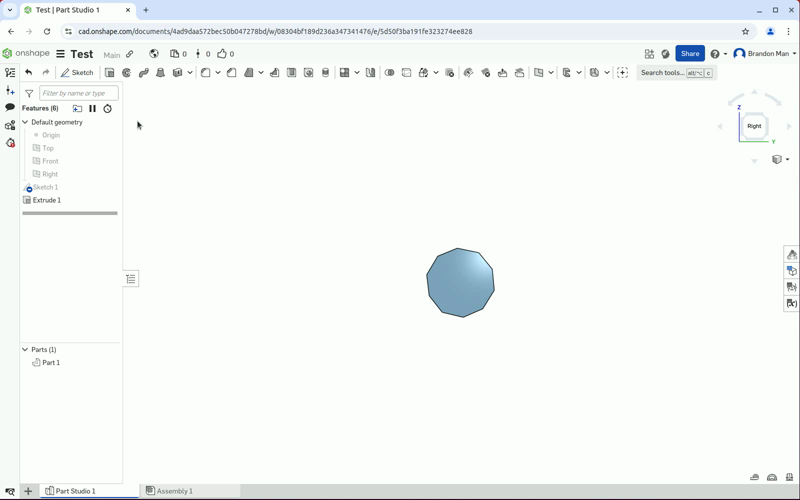
key(shift+h)
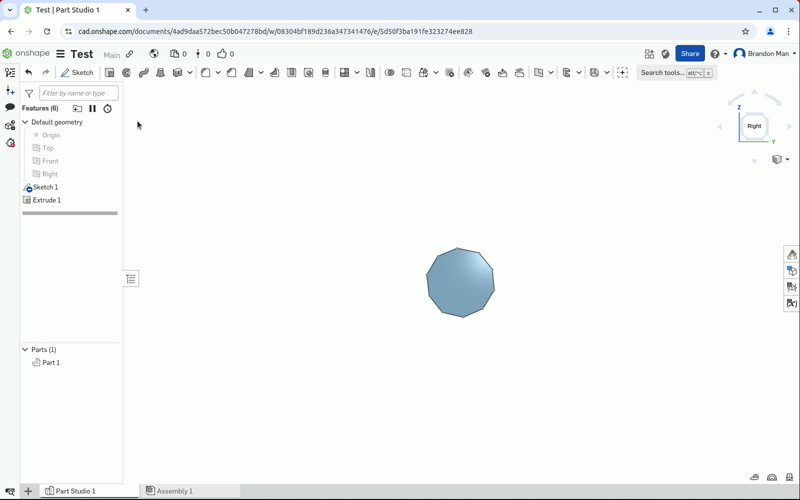
key(shift+h)
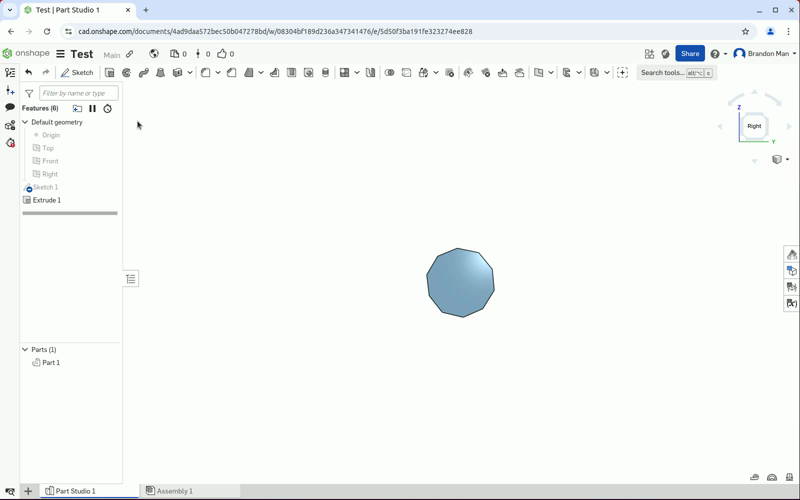
mouse_move(73, 189)
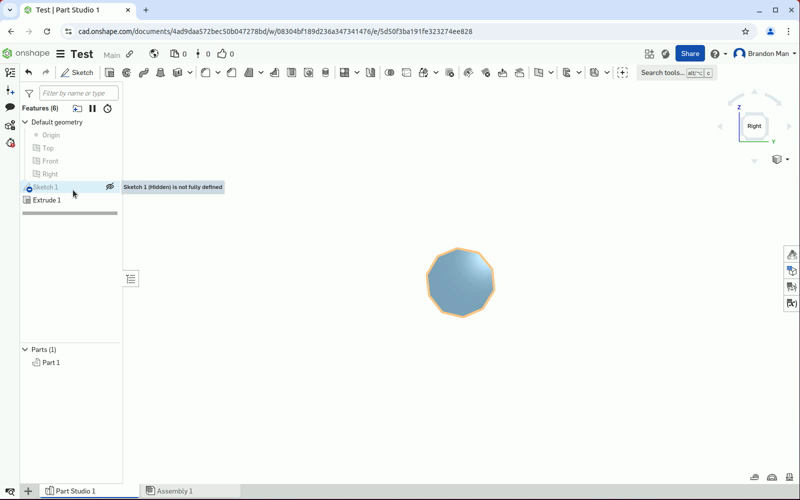
click(73, 189)
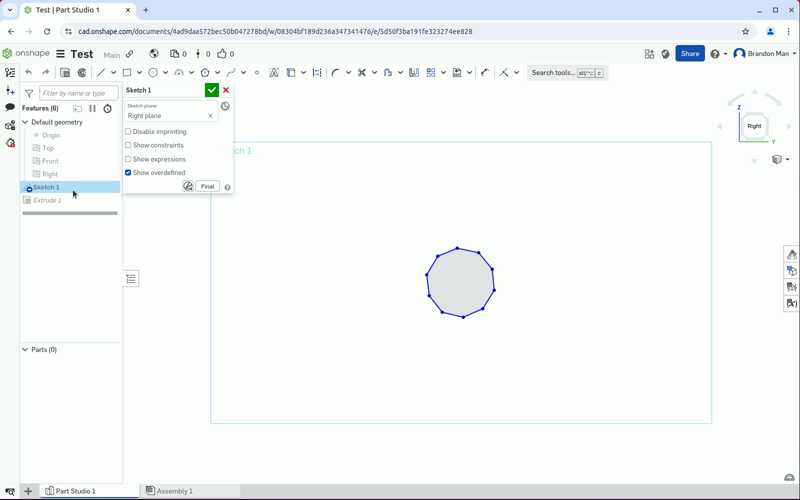
mouse_move(229, 92)
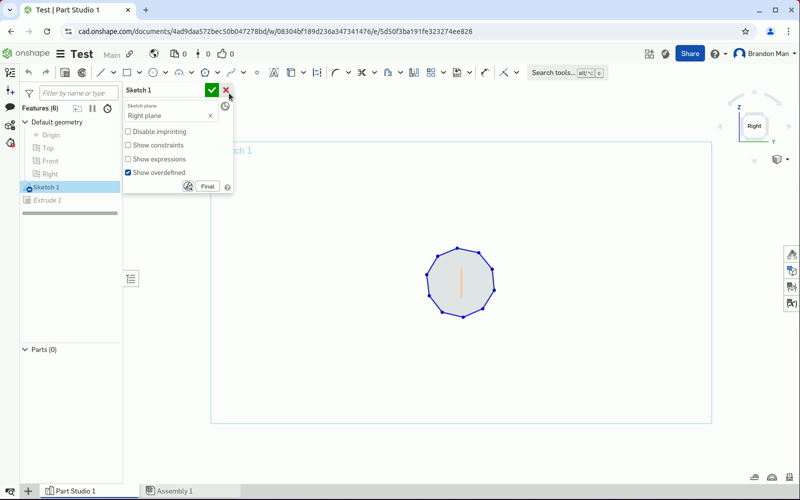
click(229, 92)
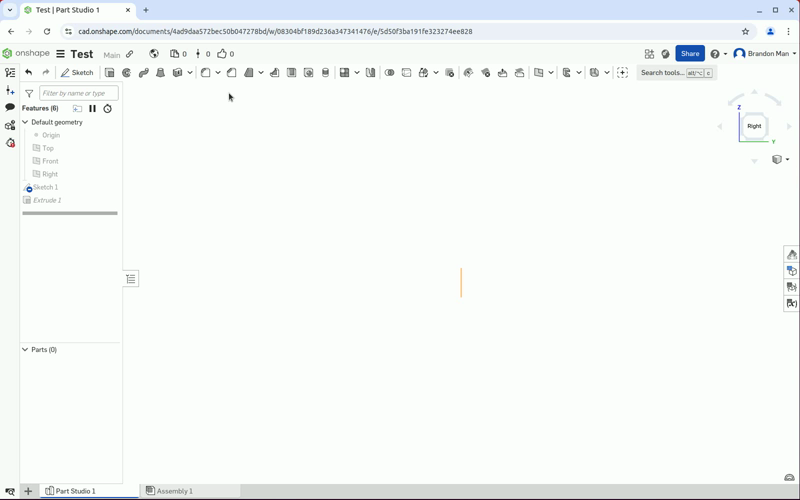
mouse_move(541, 75)
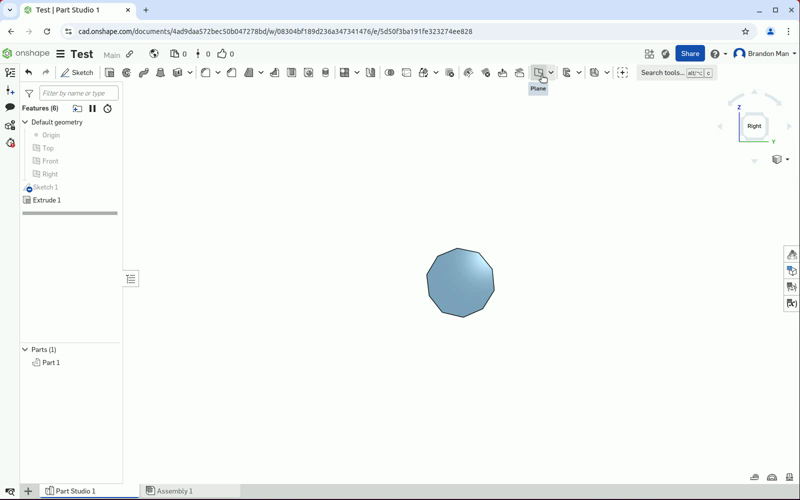
click(541, 75)
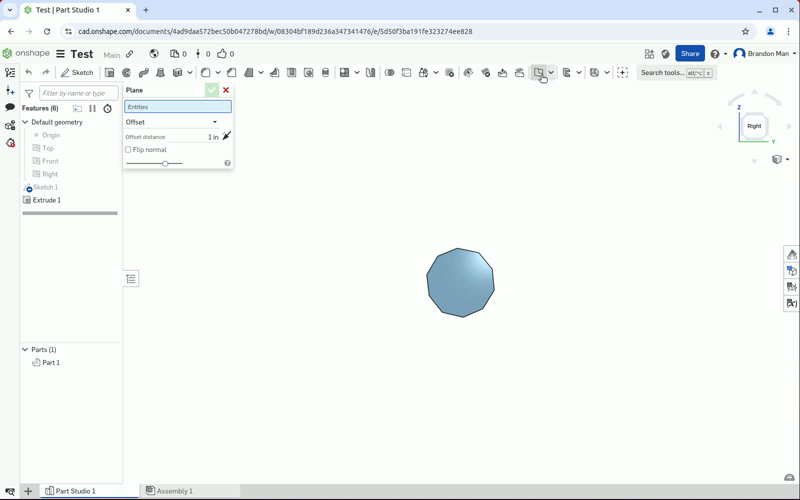
mouse_move(73, 176)
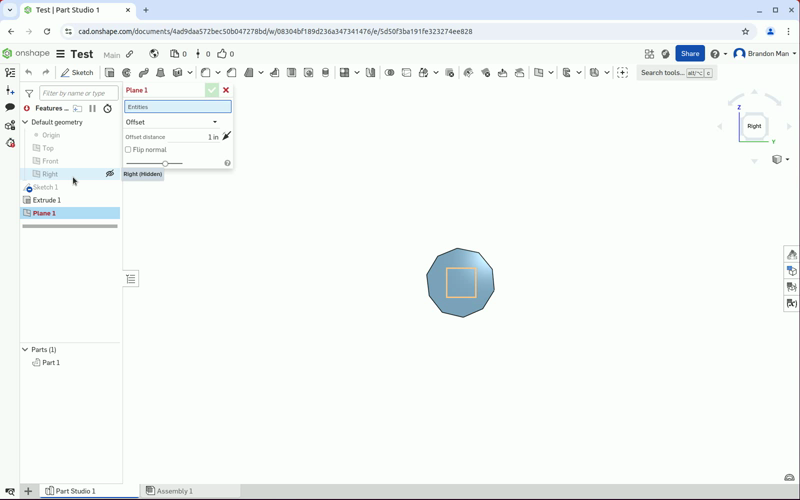
click(73, 176)
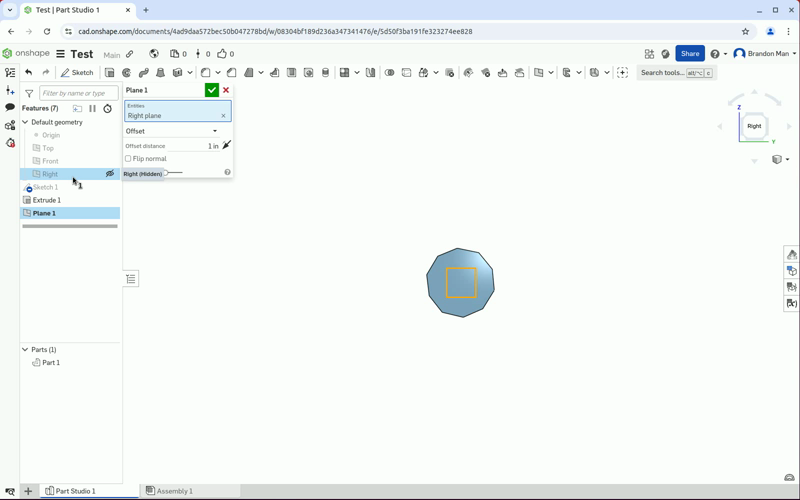
key(tab, 2)
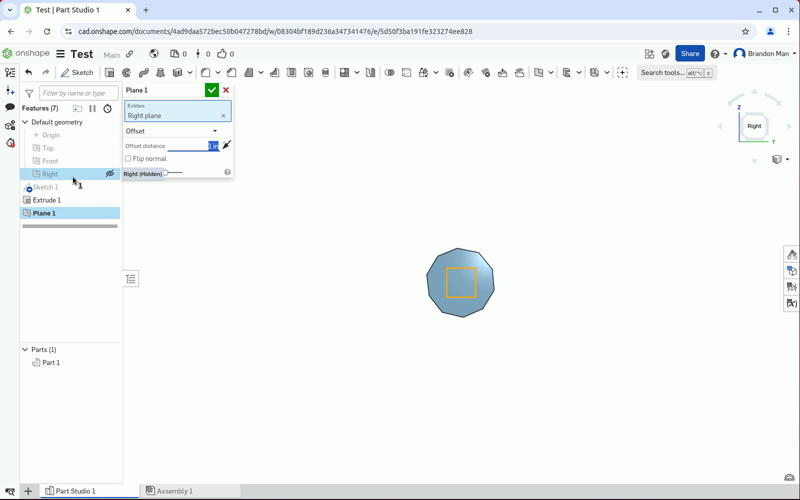
text(2.65)
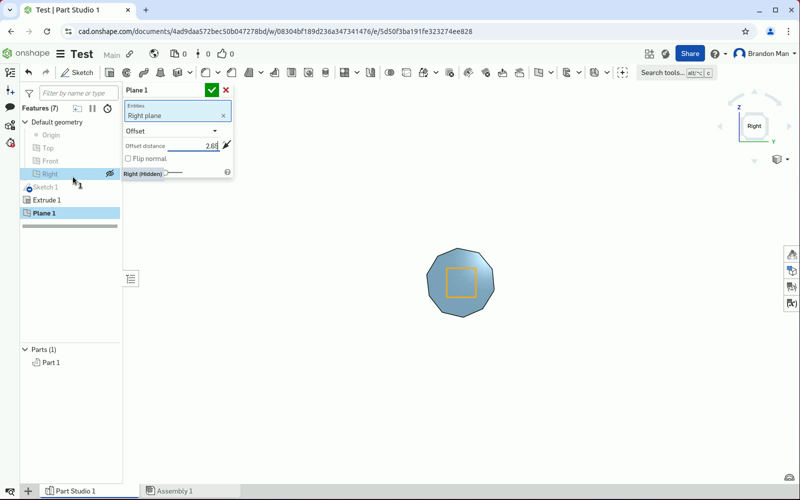
key(enter, 2)
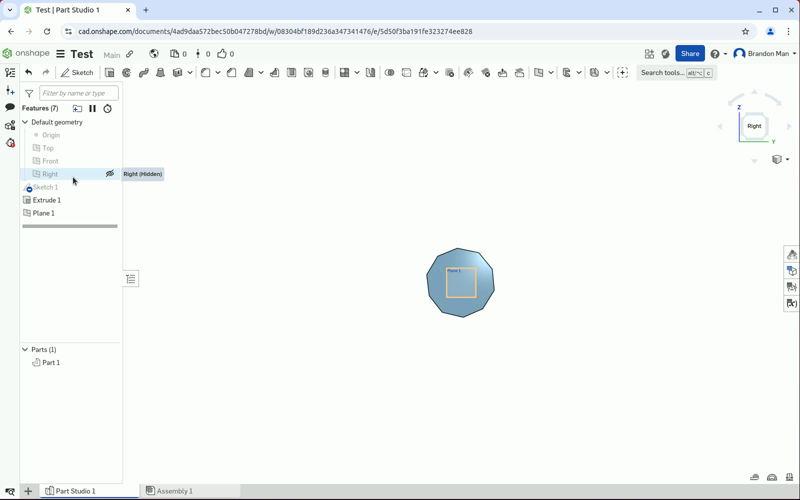
key(shift+s)
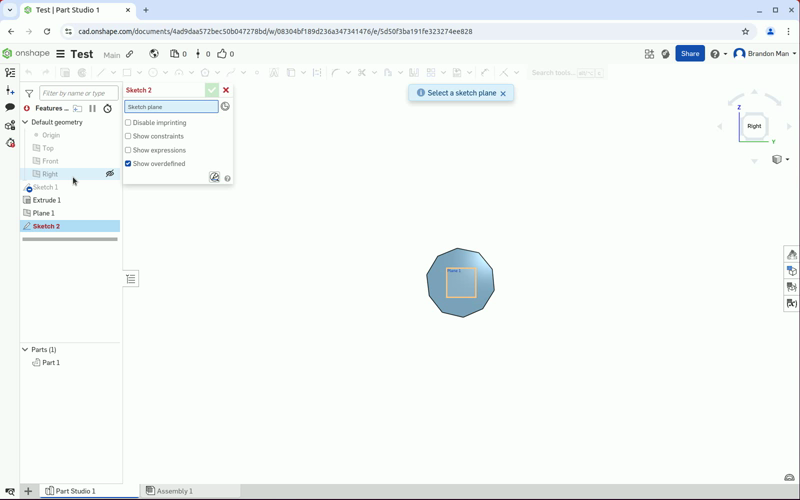
mouse_move(73, 215)
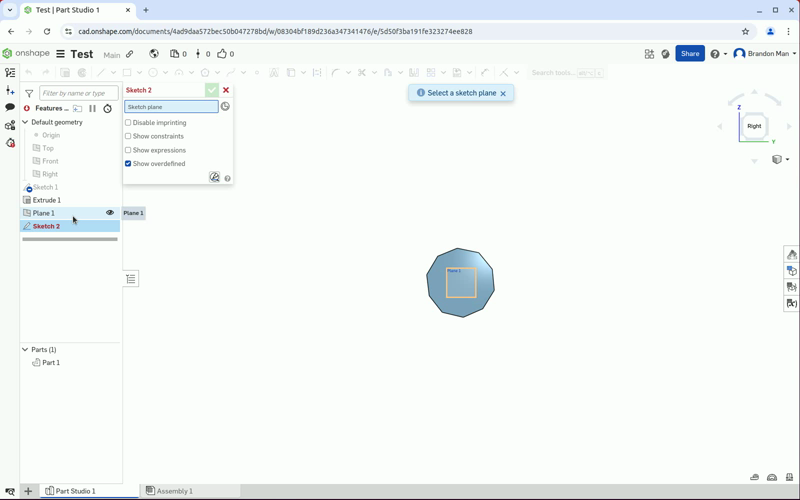
click(73, 215)
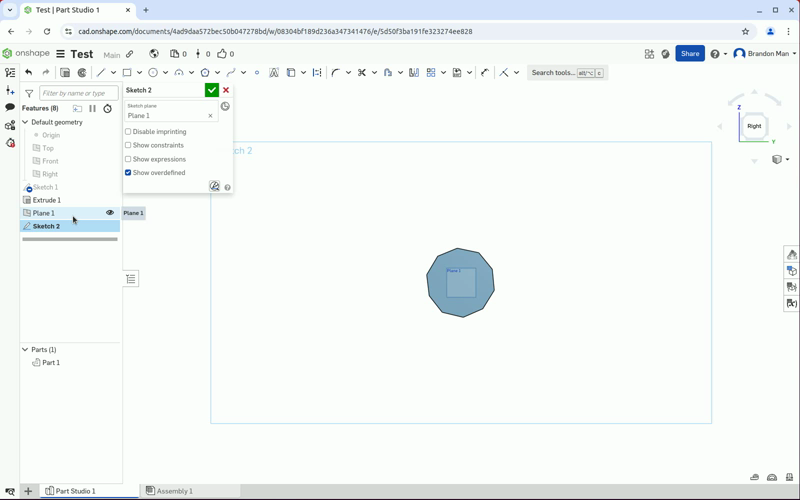
mouse_move(73, 352)
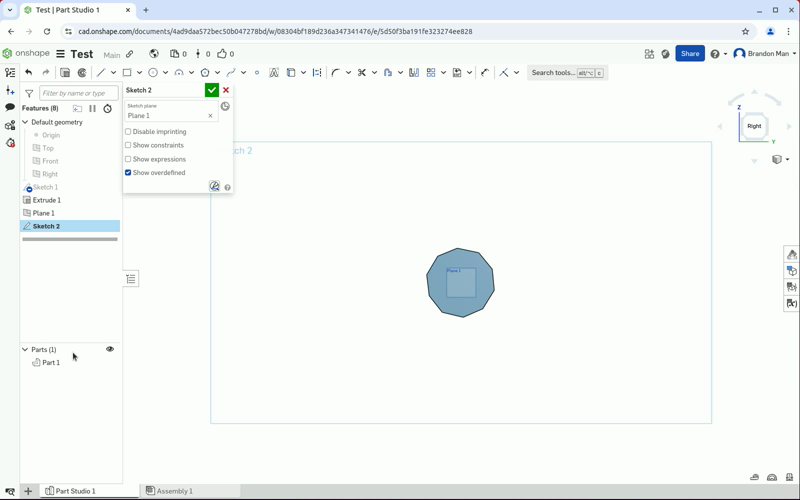
key(y)
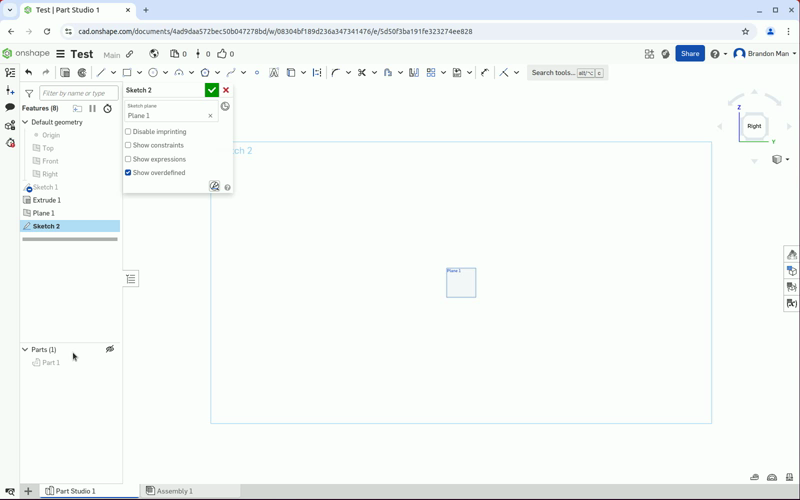
key(c)
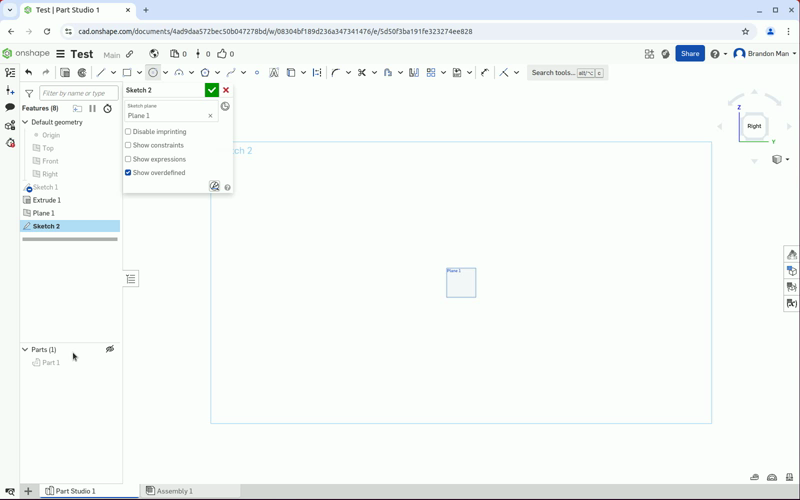
key_down(shift)
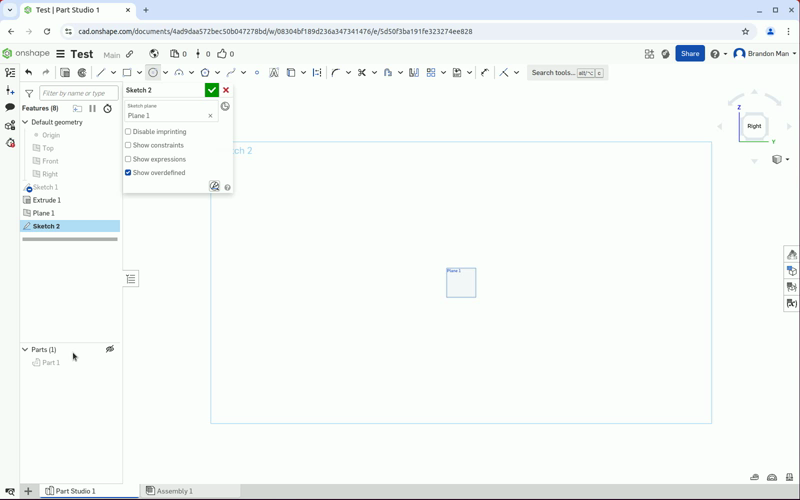
mouse_move(460, 282)
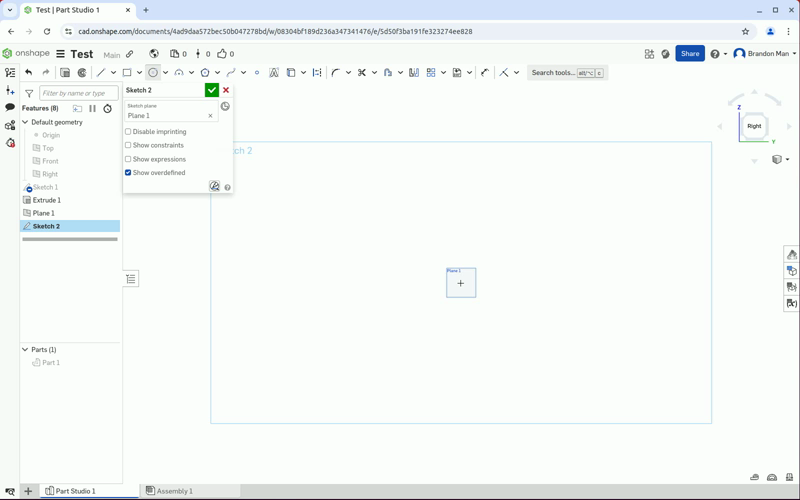
click(460, 282)
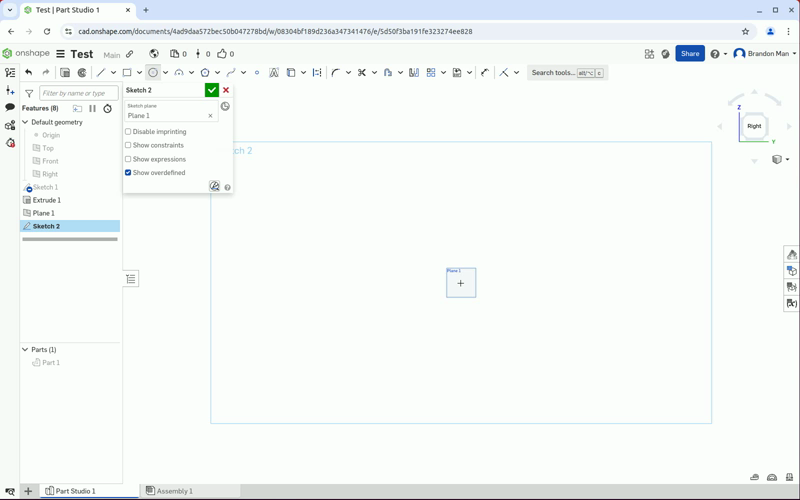
key_up(shift)
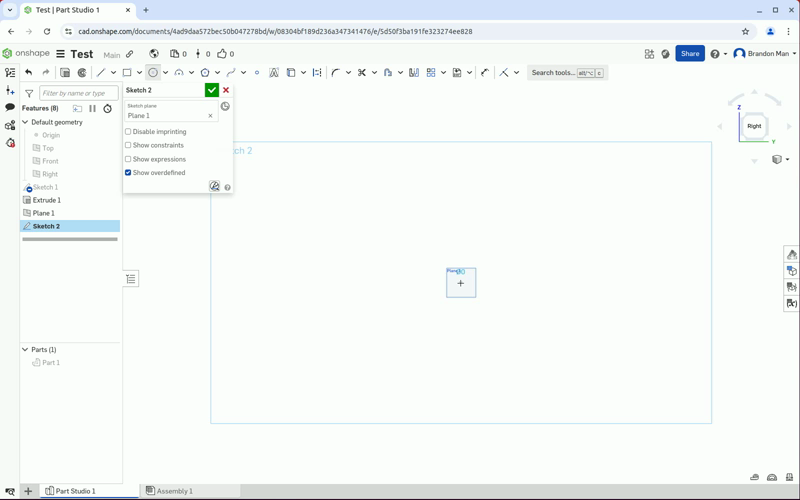
mouse_move(464, 282)
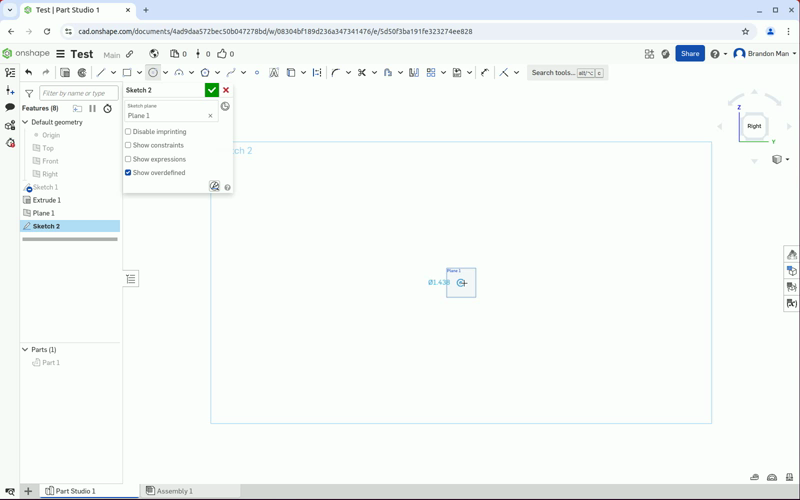
click(464, 282)
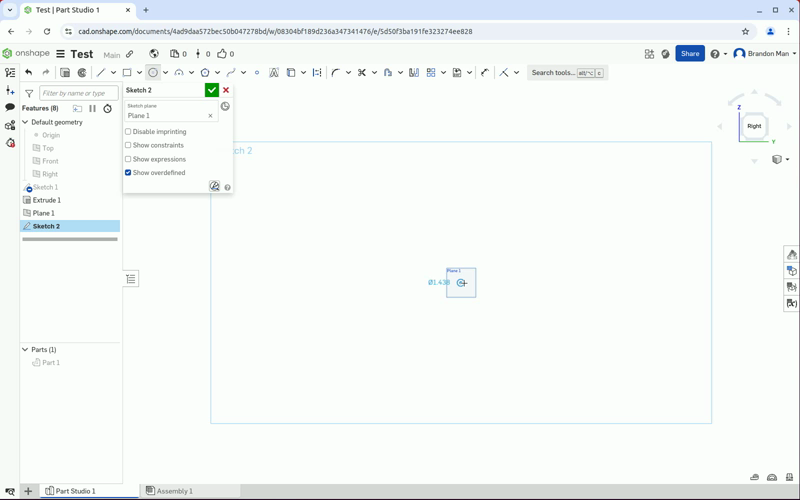
key(esc)
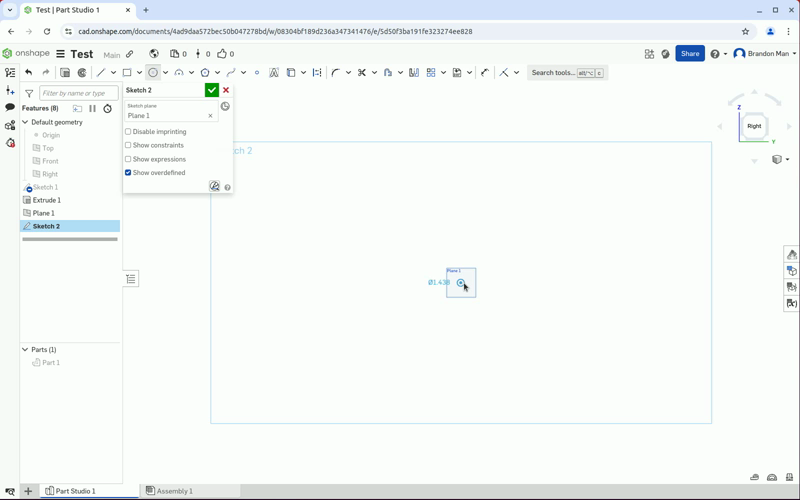
mouse_move(459, 280)
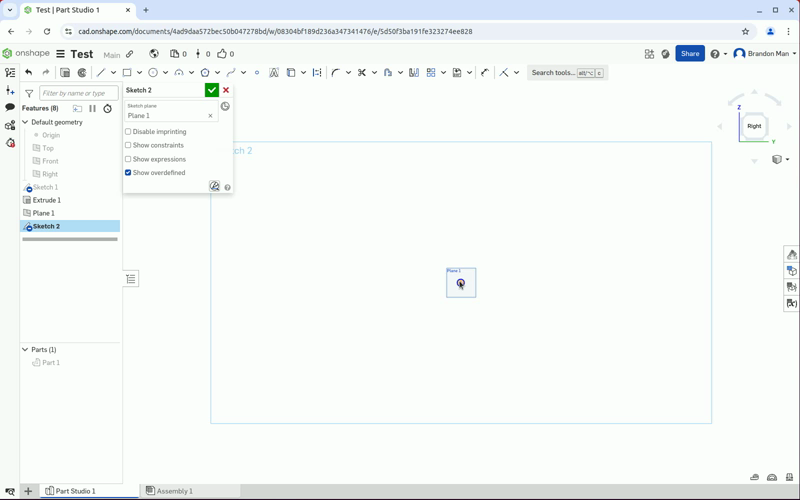
scroll(6)
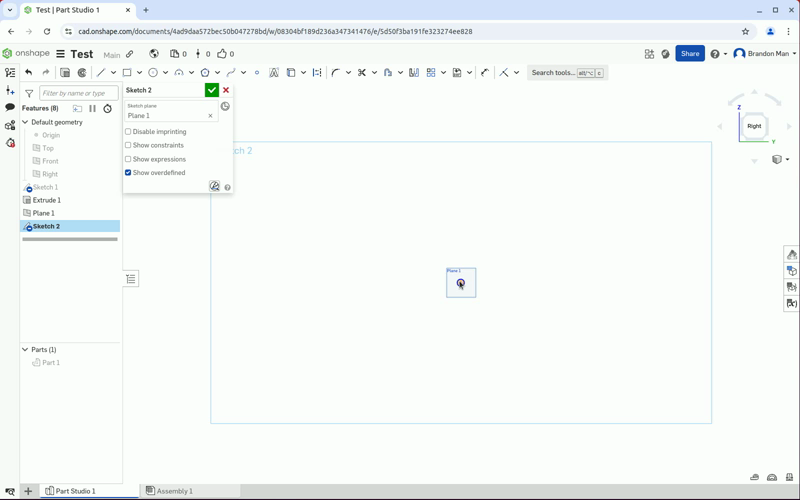
scroll(6)
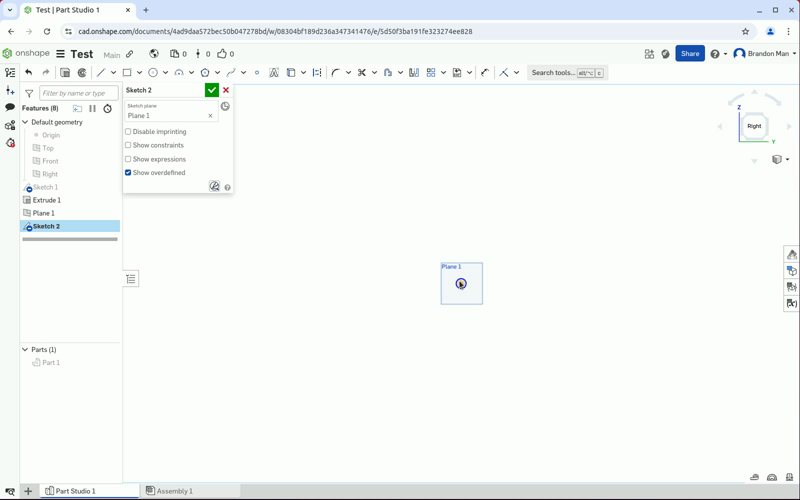
scroll(6)
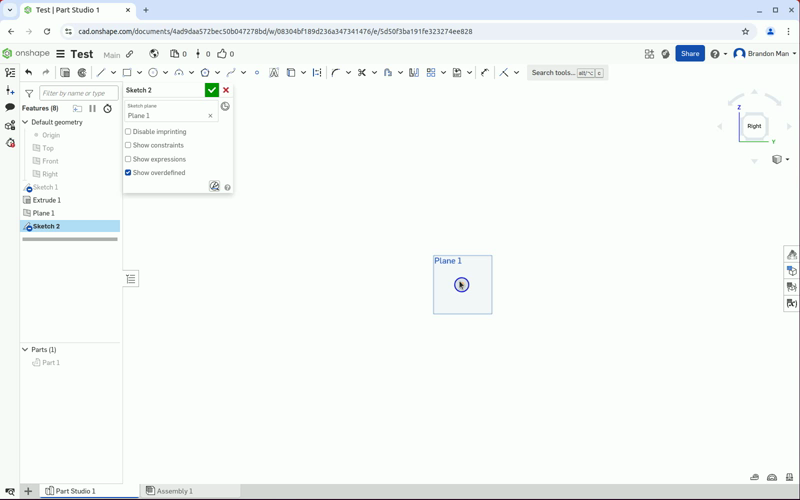
scroll(6)
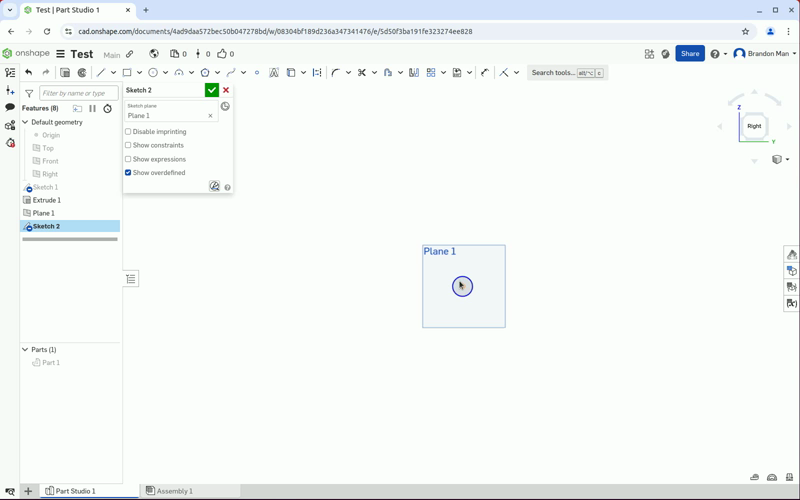
scroll(6)
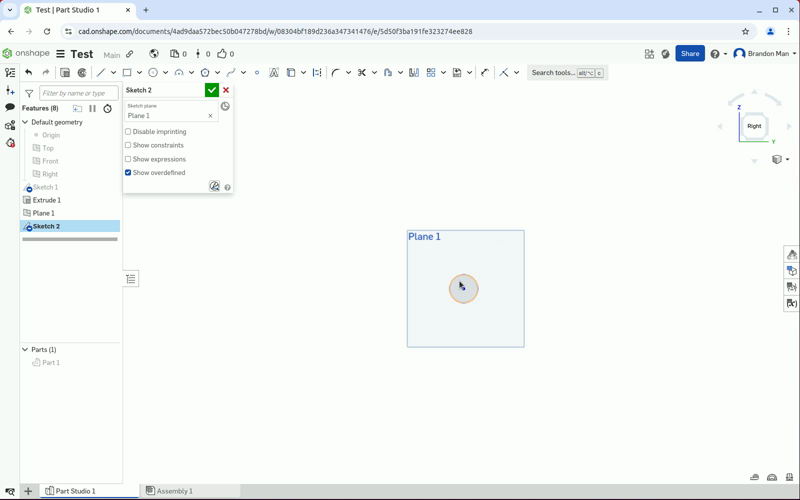
scroll(6)
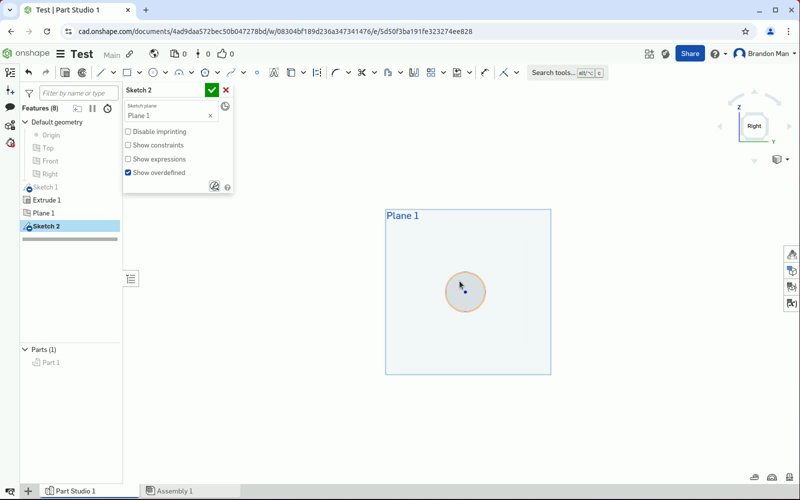
scroll(6)
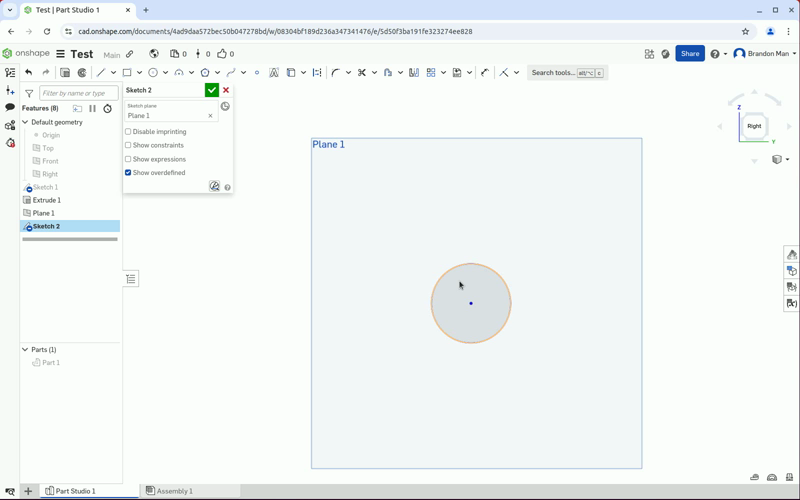
click(459, 280)
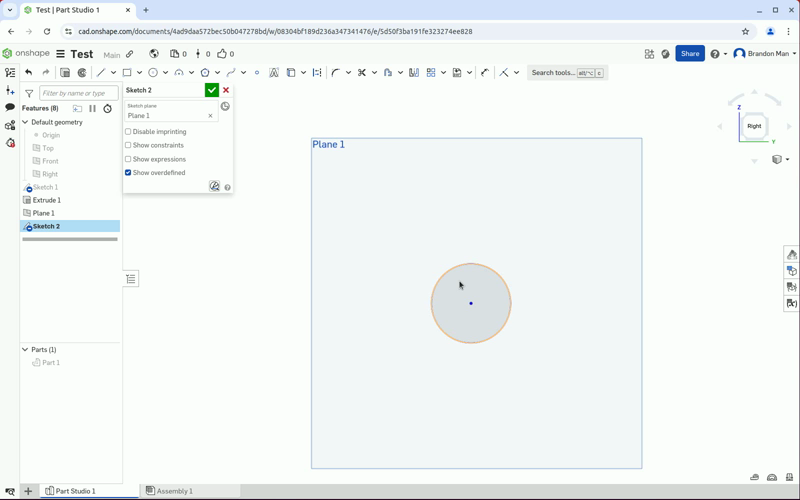
scroll(-6)
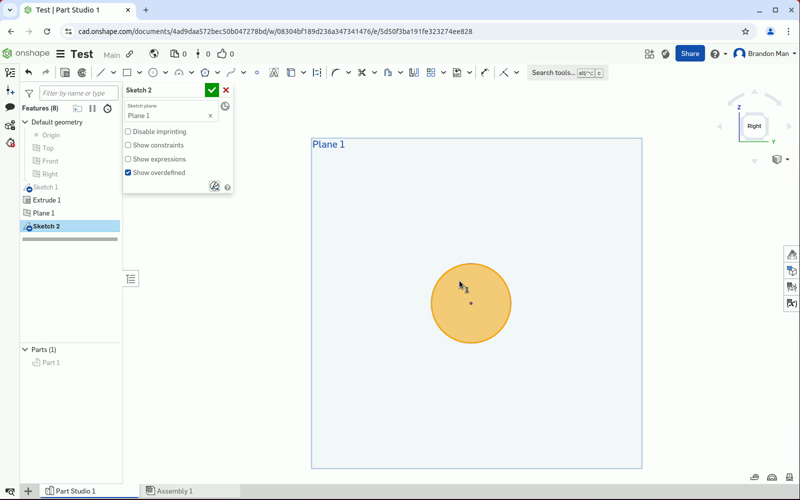
scroll(-6)
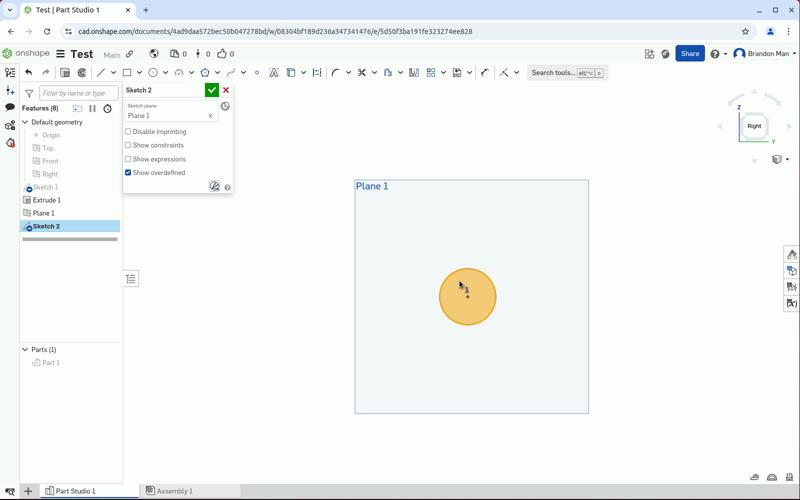
scroll(-6)
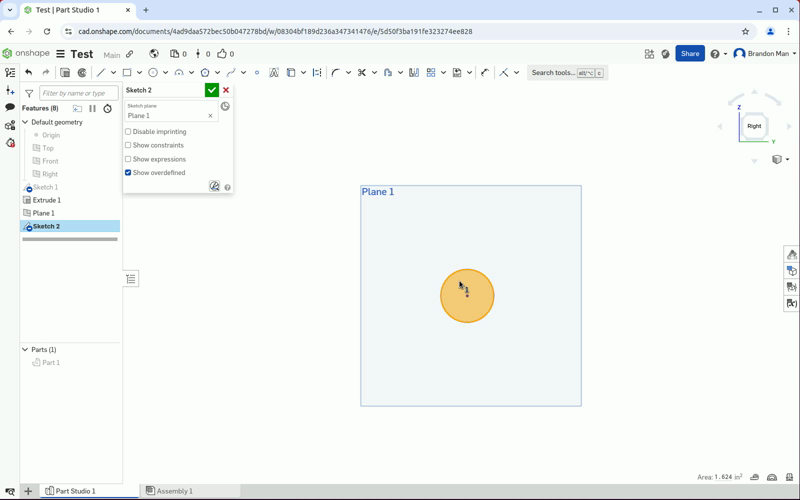
scroll(-6)
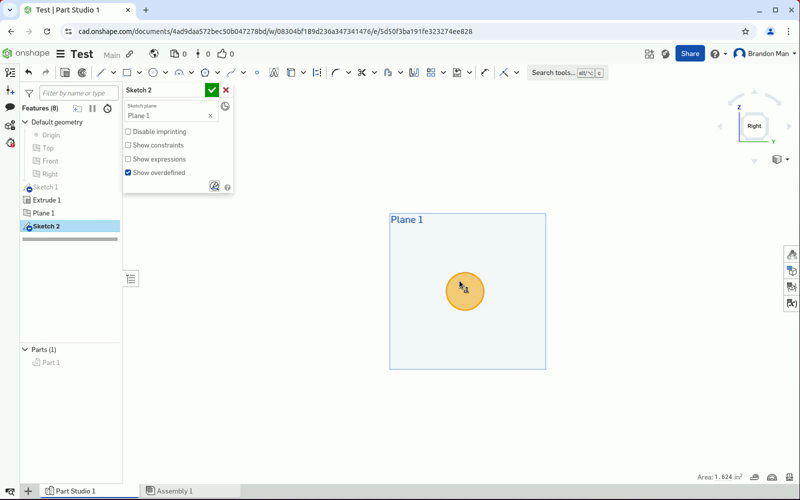
scroll(-6)
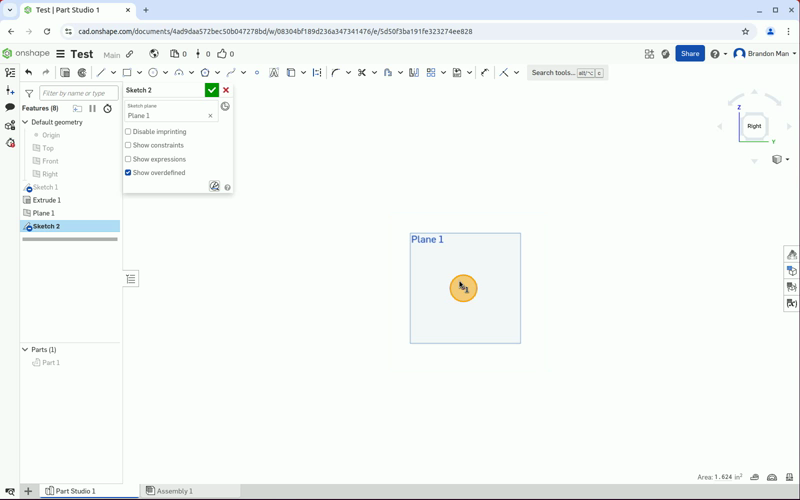
scroll(-6)
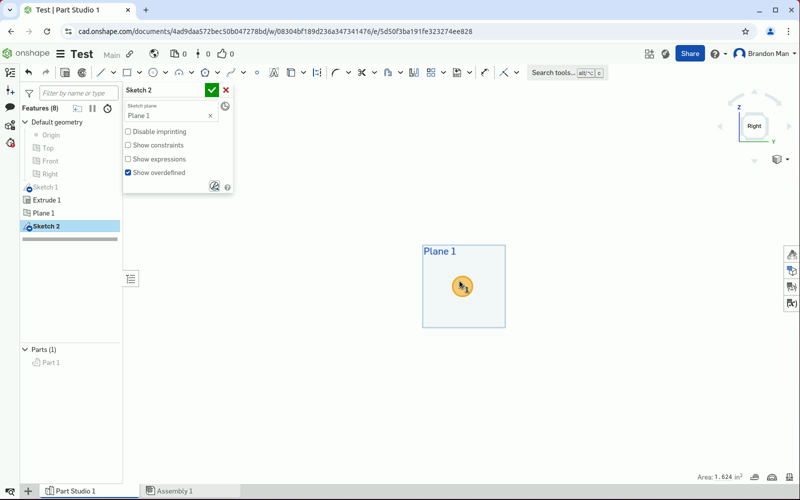
scroll(-6)
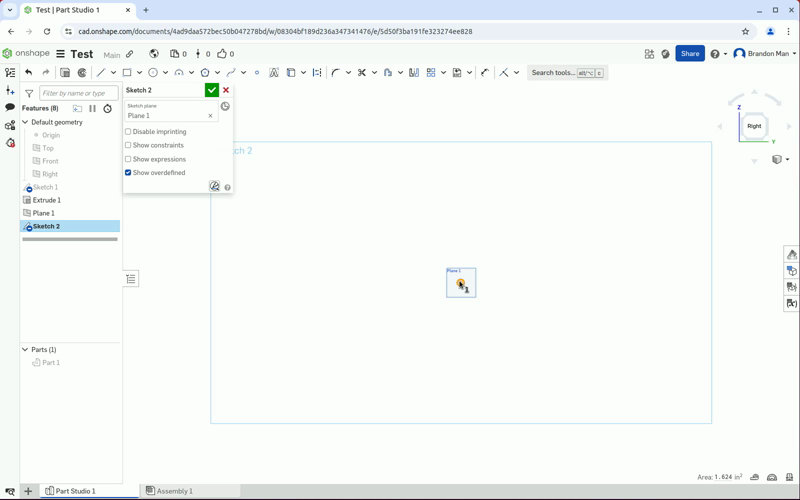
mouse_move(73, 352)
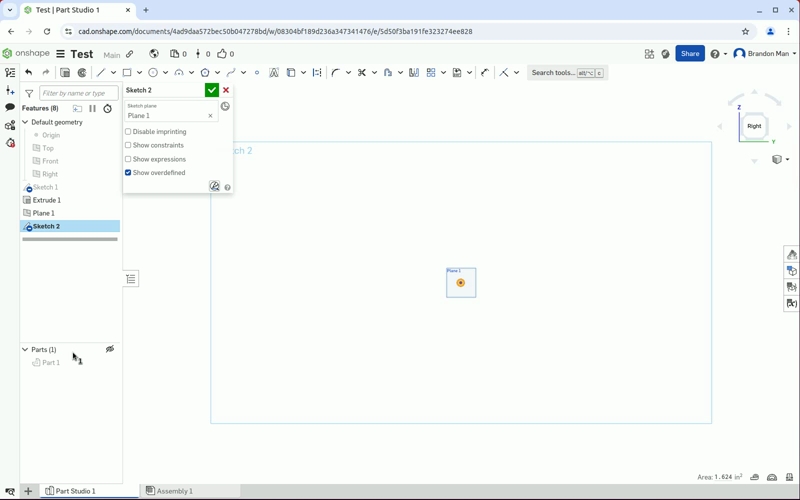
key(shift+y)
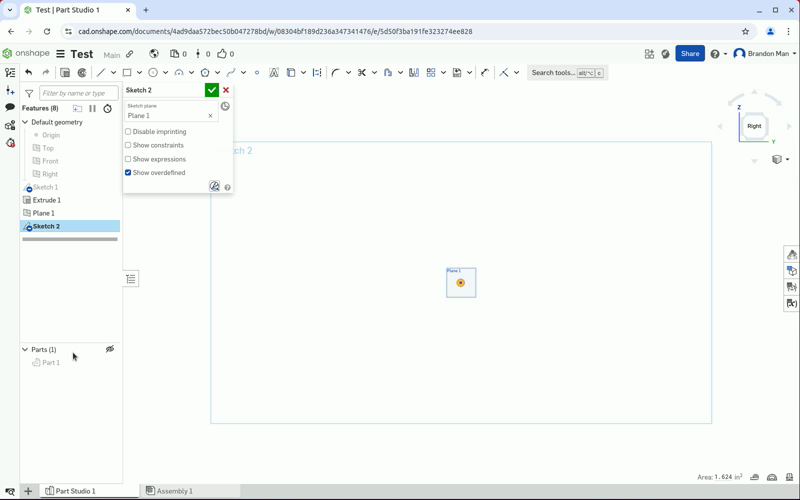
key(shift+e)
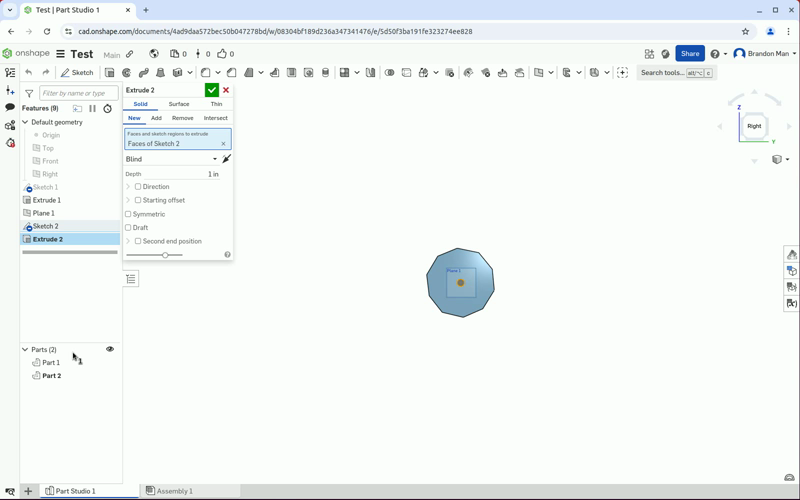
mouse_move(143, 106)
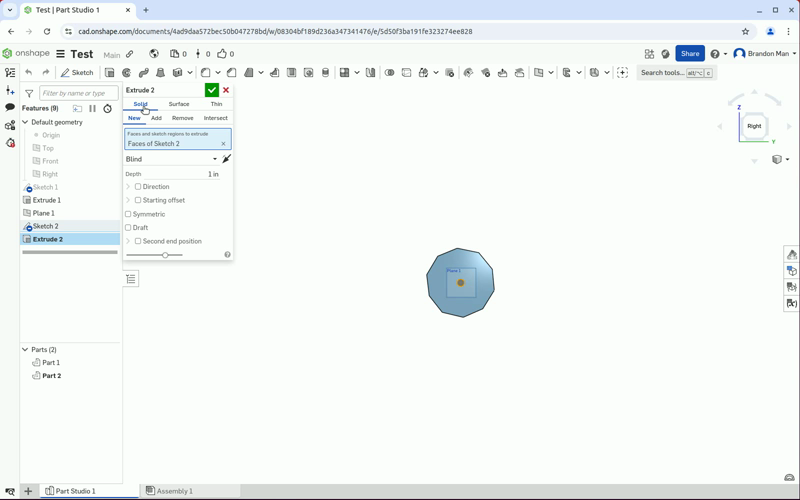
click(143, 106)
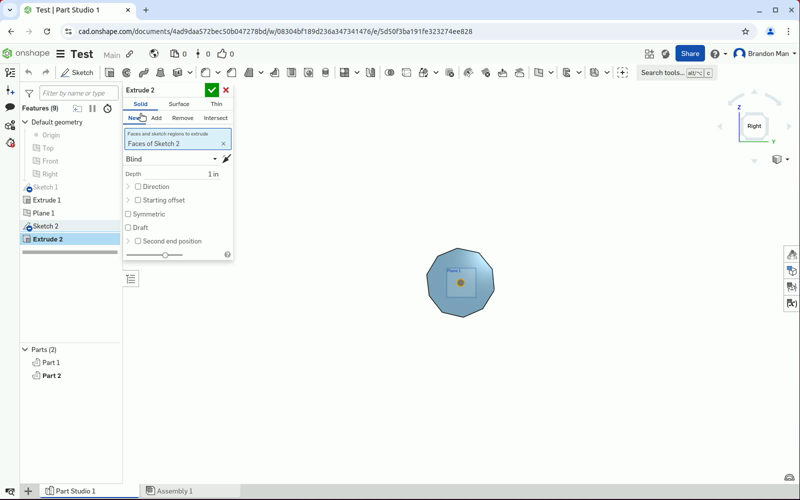
mouse_move(137, 120)
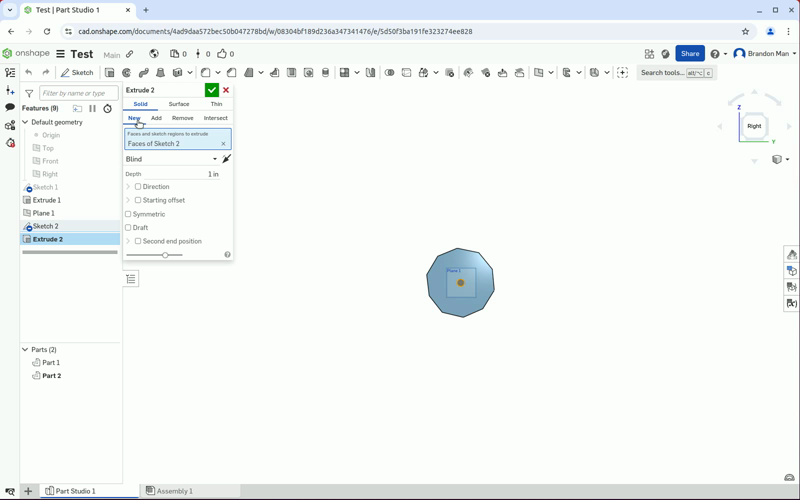
click(137, 120)
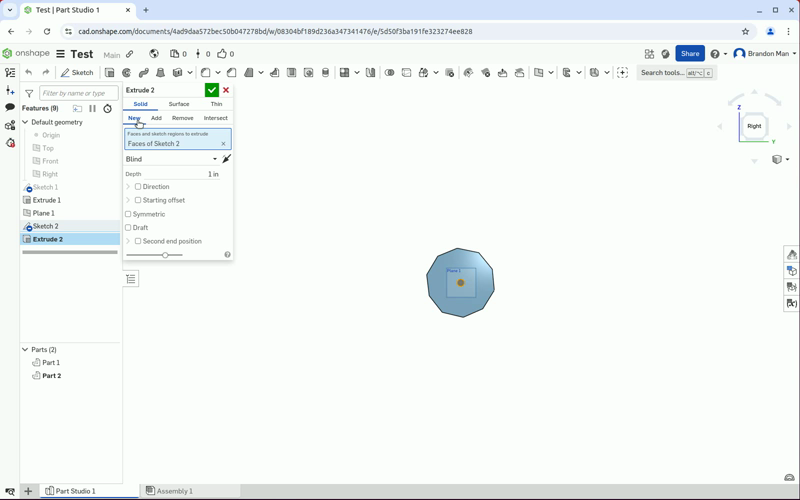
key(tab, 4)
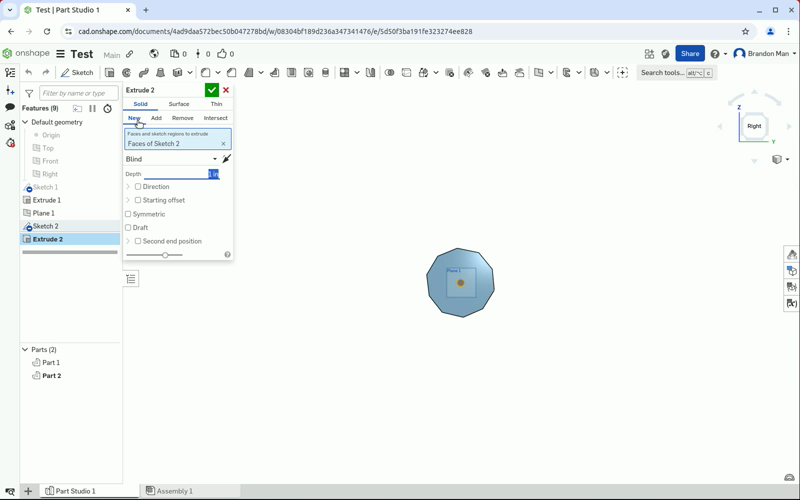
text(18.775)
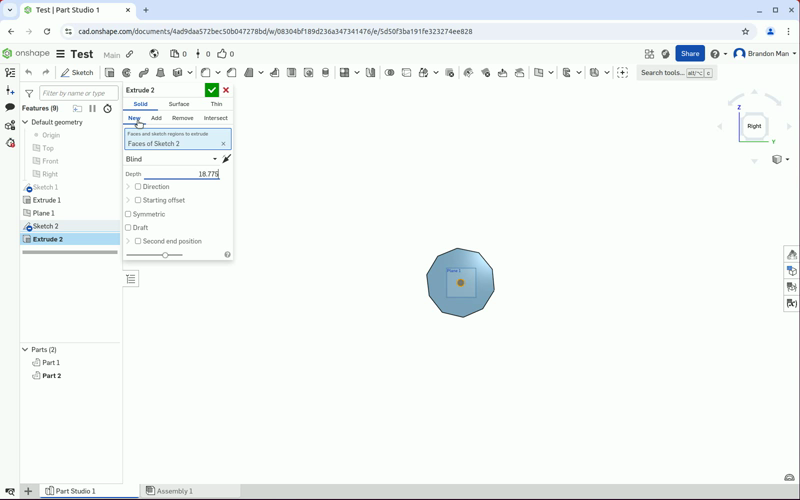
key(enter)
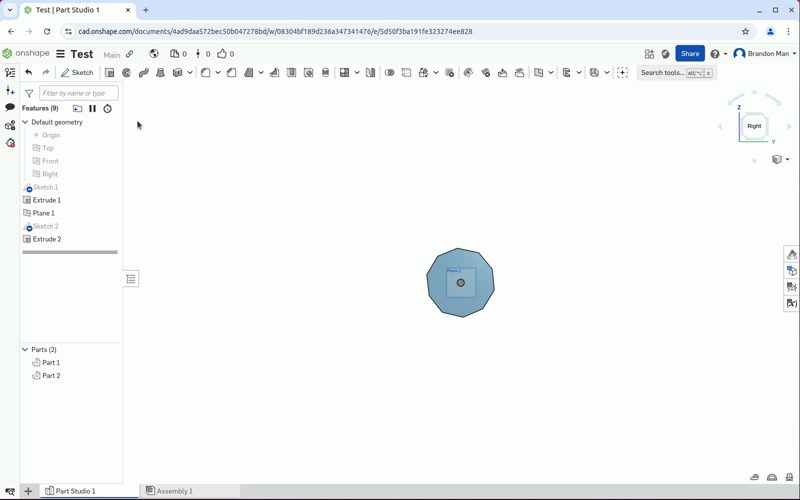
key(shift+h)
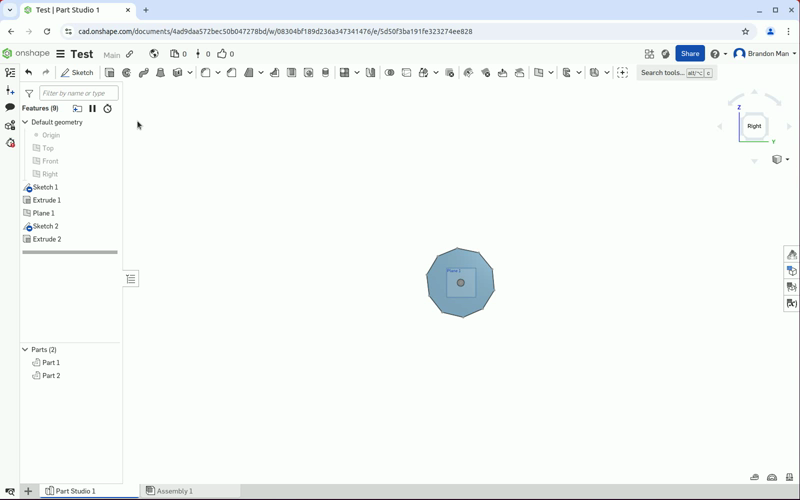
key(shift+h)
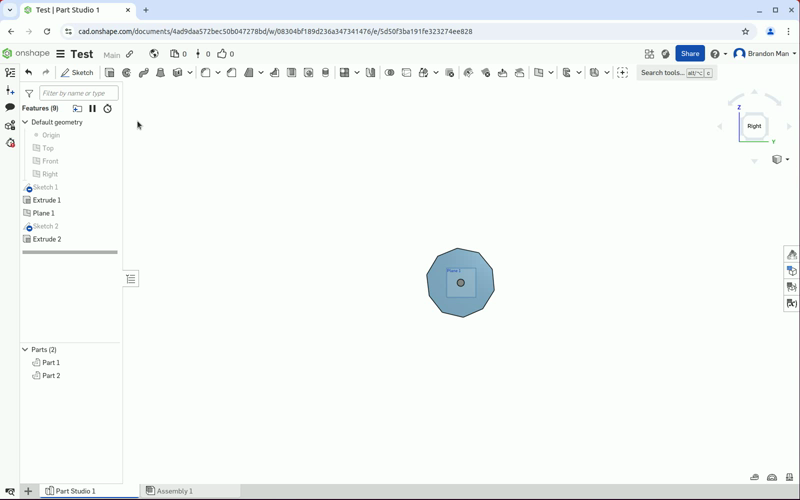
mouse_move(73, 189)
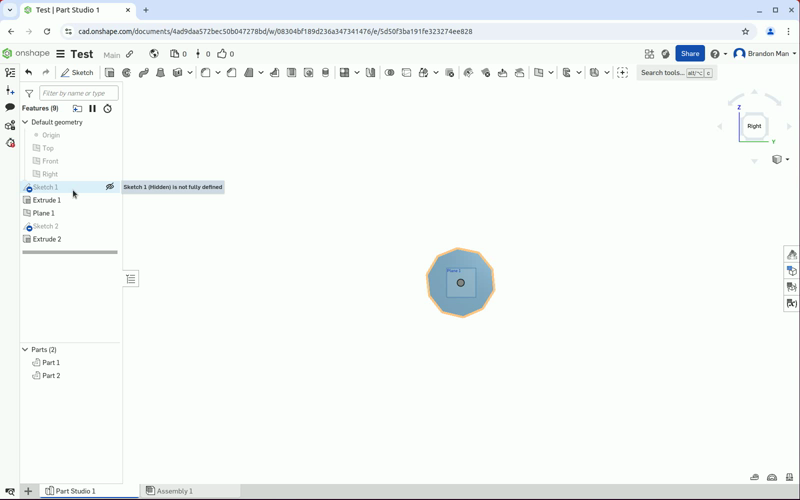
click(73, 189)
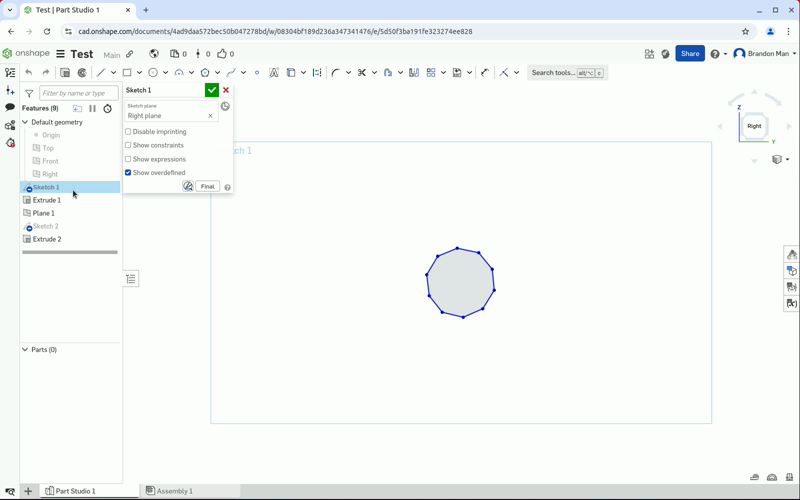
mouse_move(229, 92)
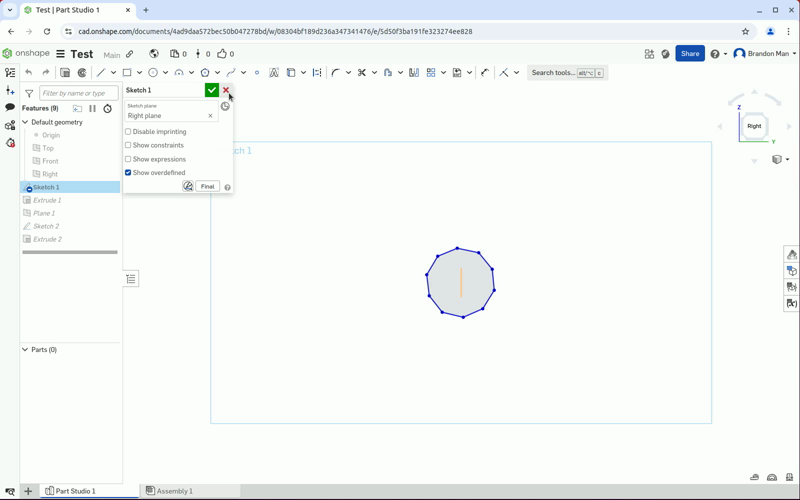
click(229, 92)
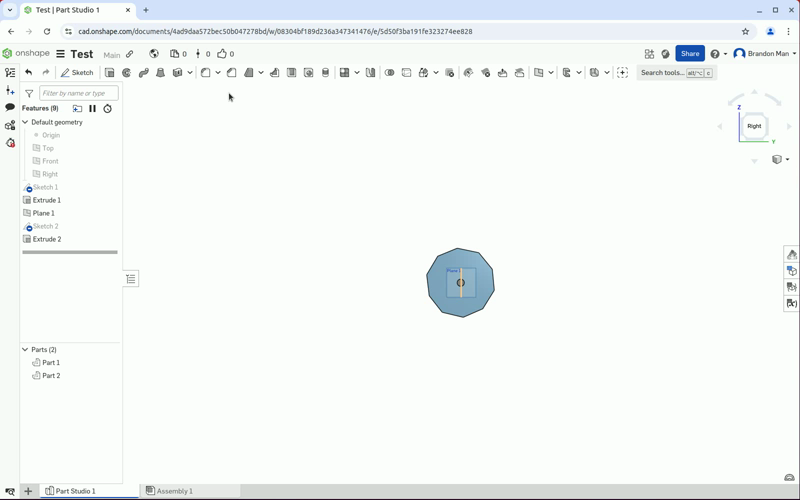
mouse_move(541, 75)
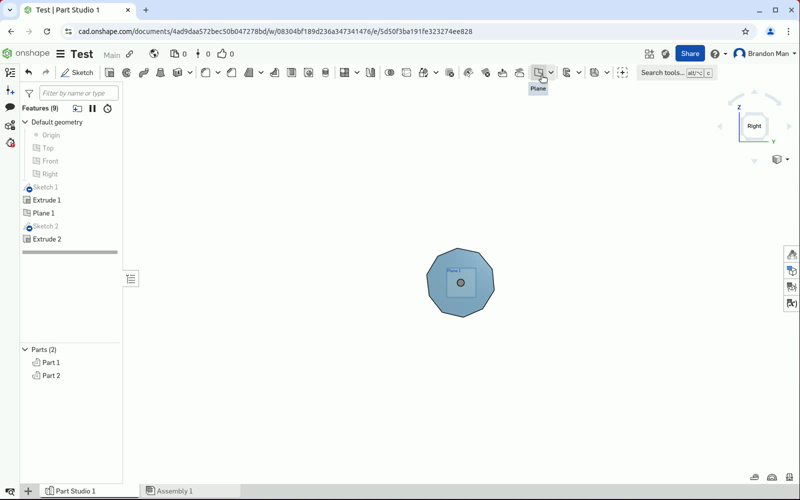
click(541, 75)
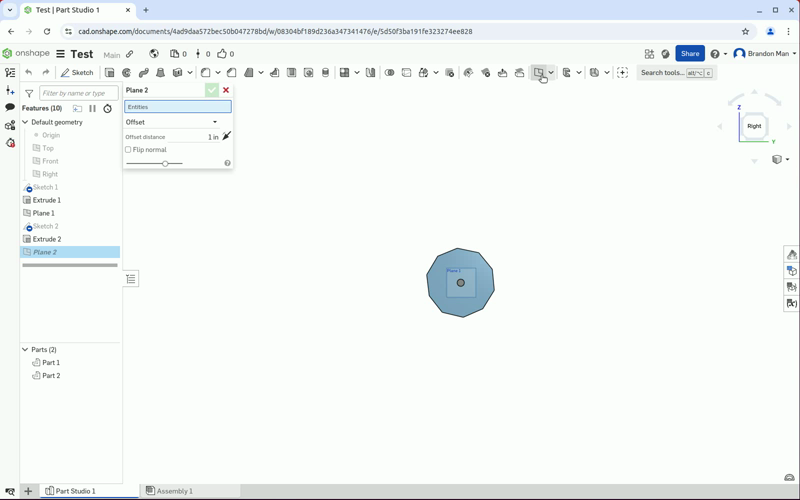
mouse_move(73, 176)
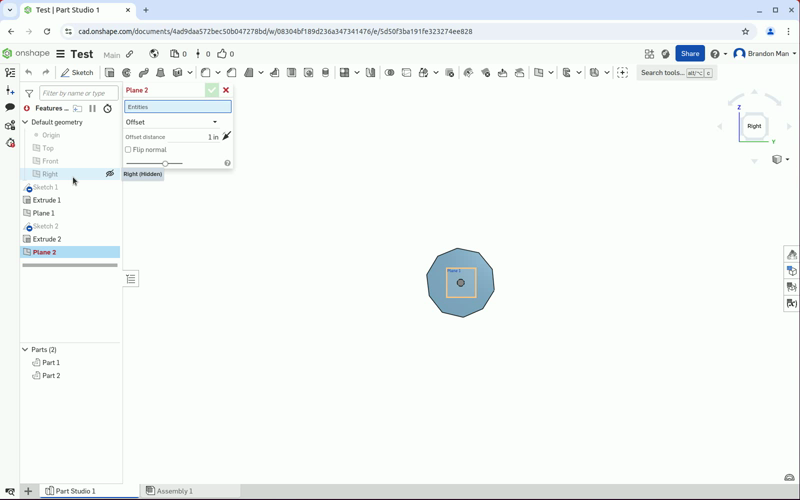
click(73, 176)
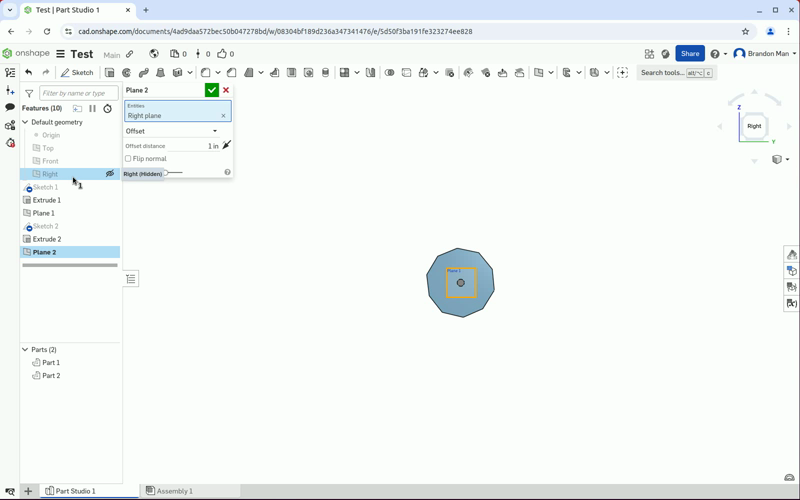
key(tab, 2)
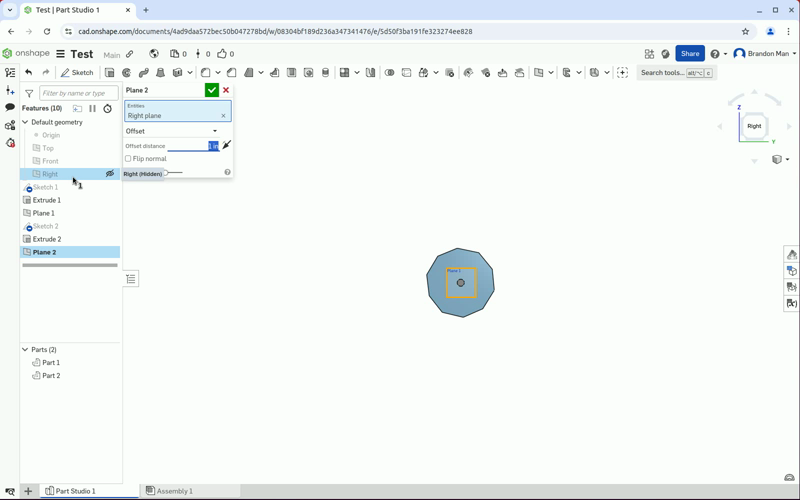
text(21.414)
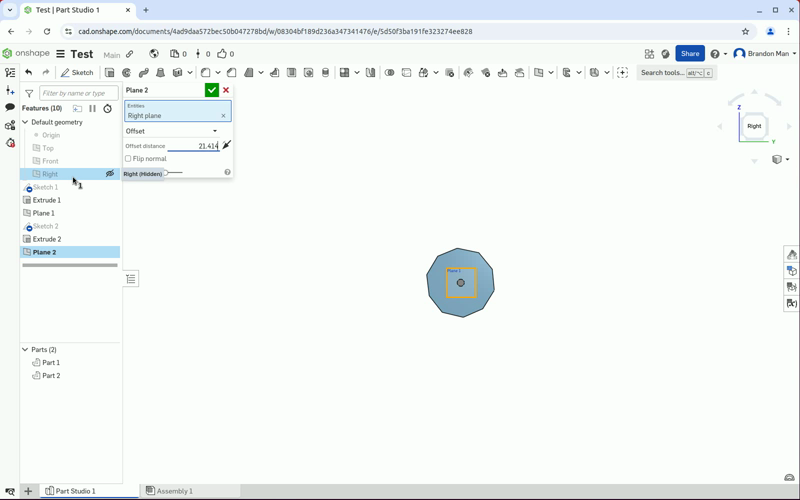
key(enter, 2)
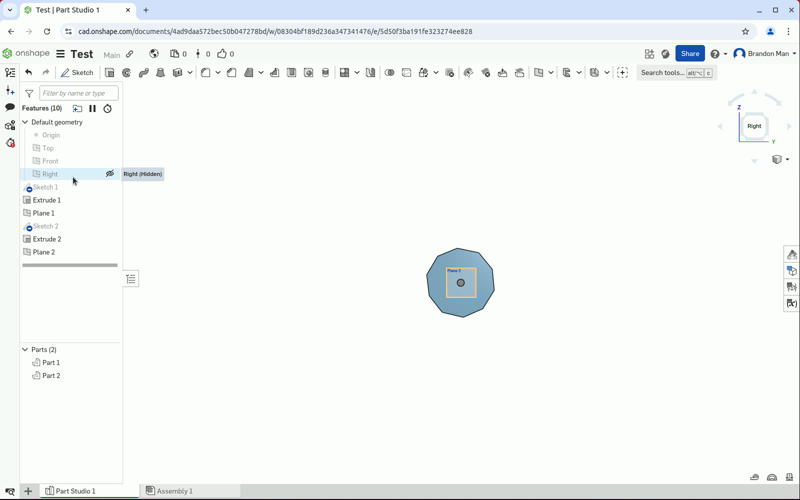
key(shift+s)
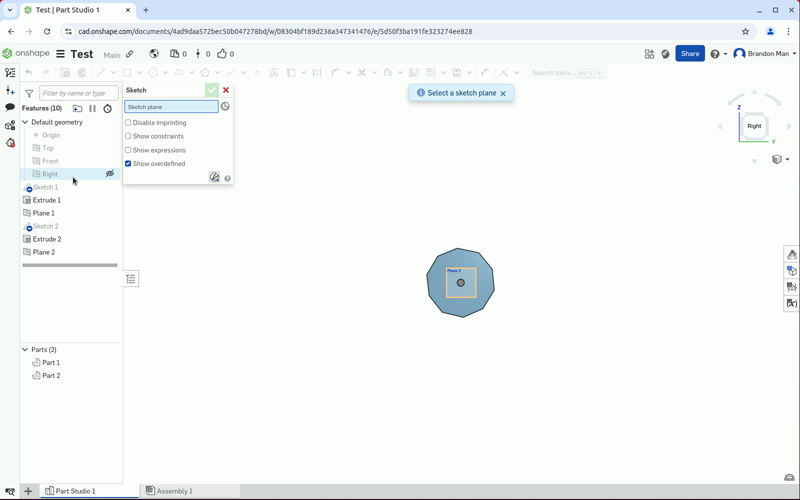
mouse_move(73, 254)
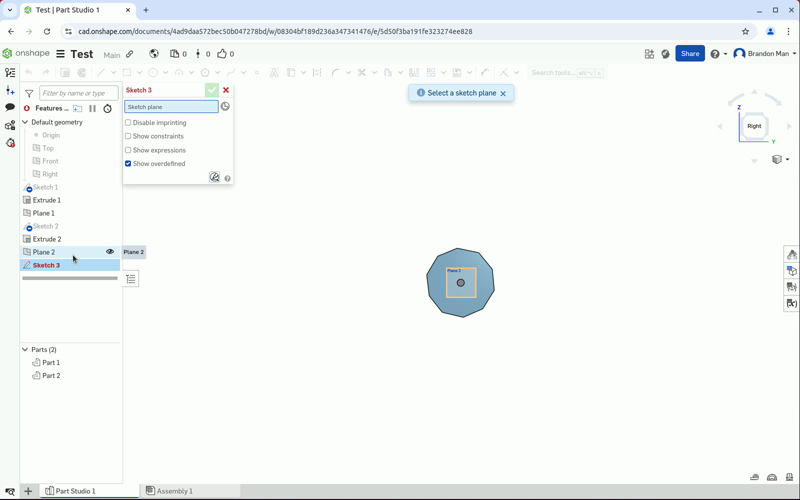
click(73, 254)
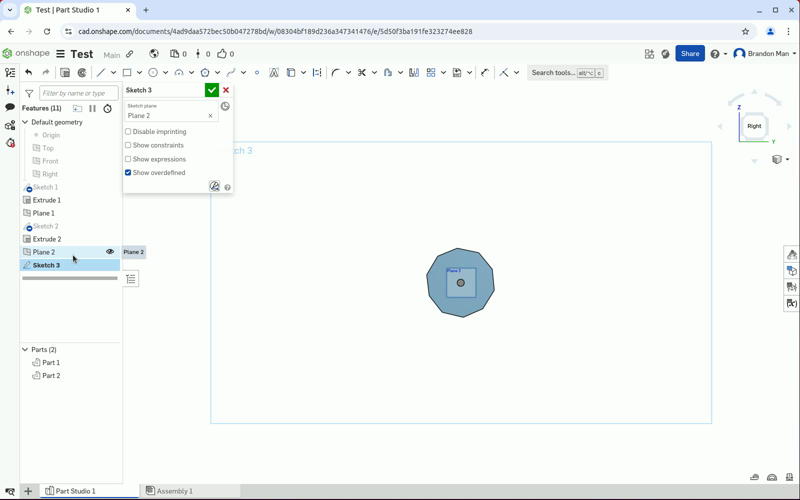
mouse_move(73, 352)
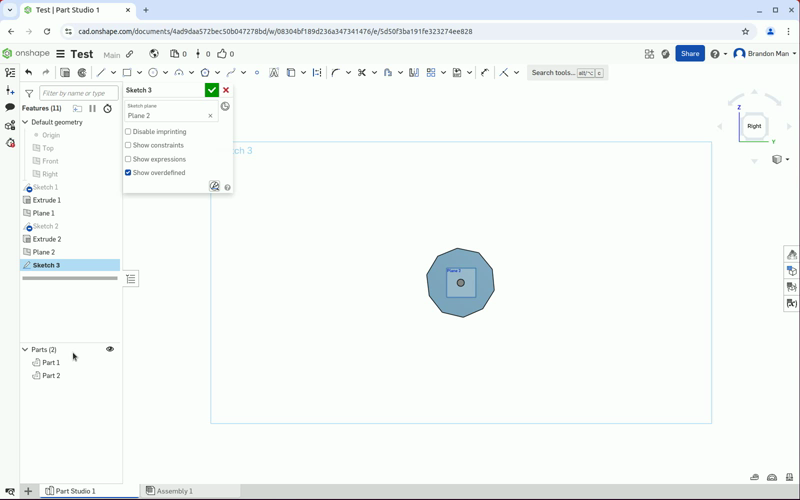
key(y)
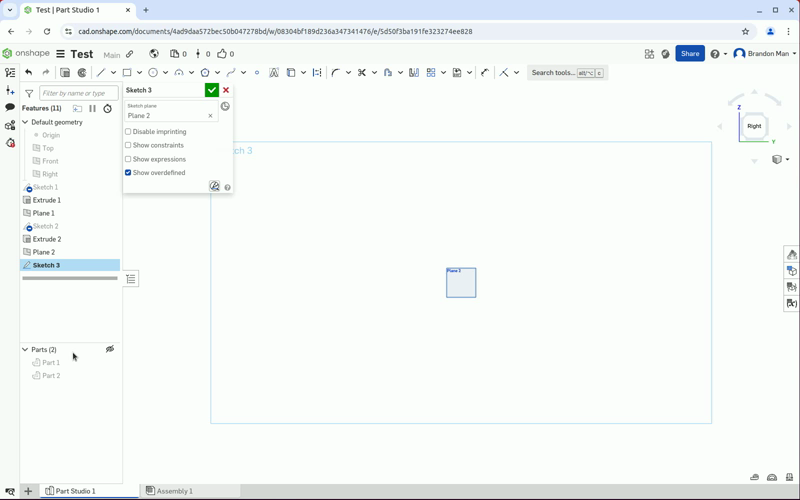
key(l)
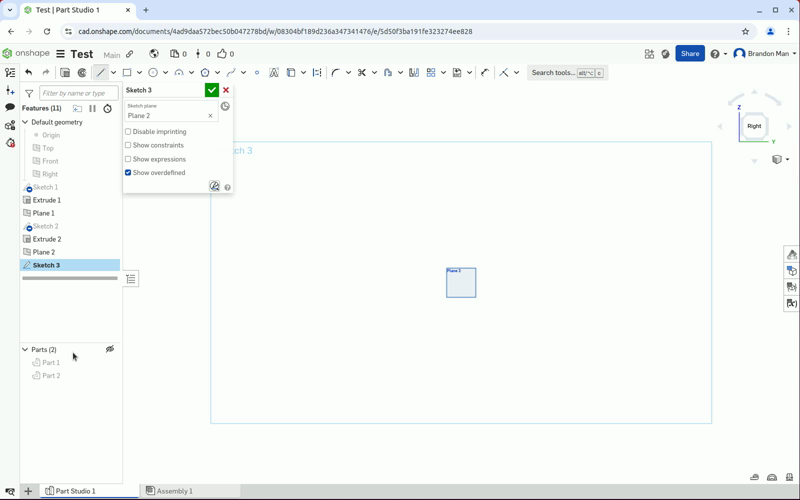
key_down(shift)
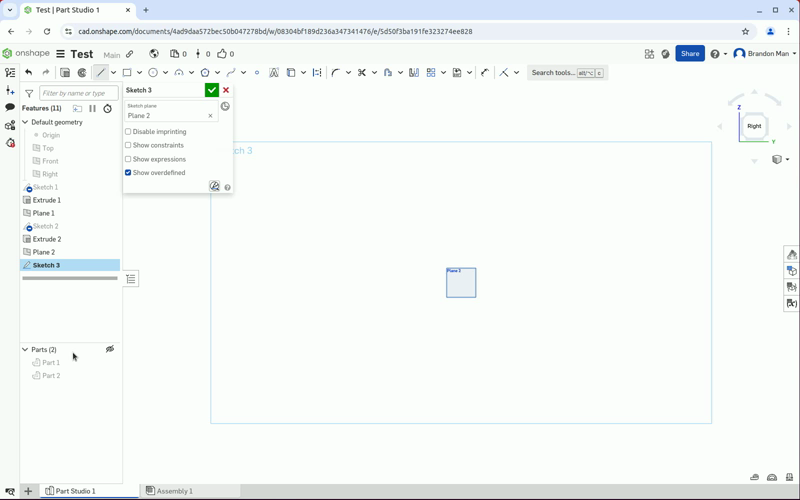
mouse_move(457, 267)
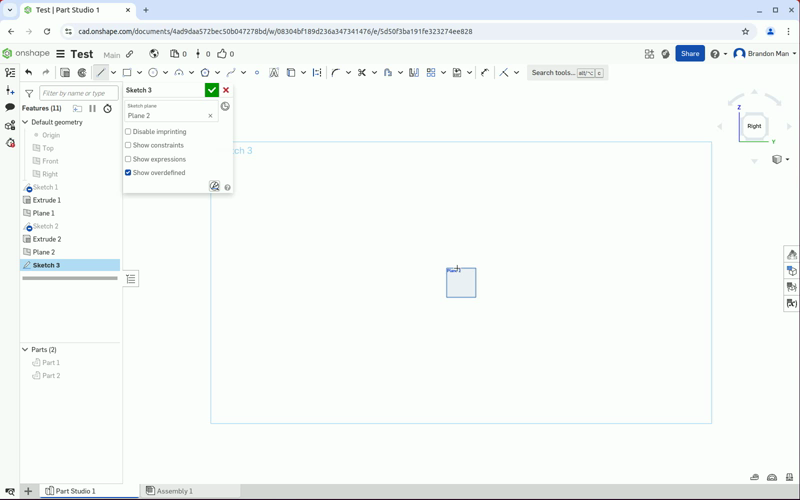
click(457, 267)
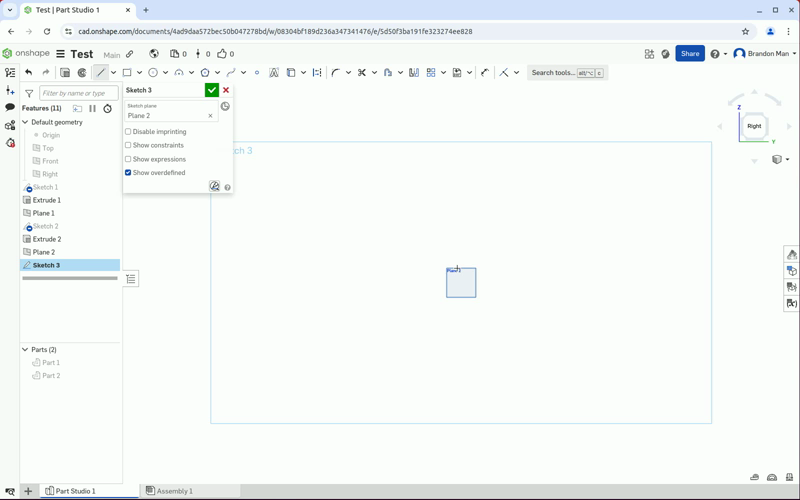
key_up(shift)
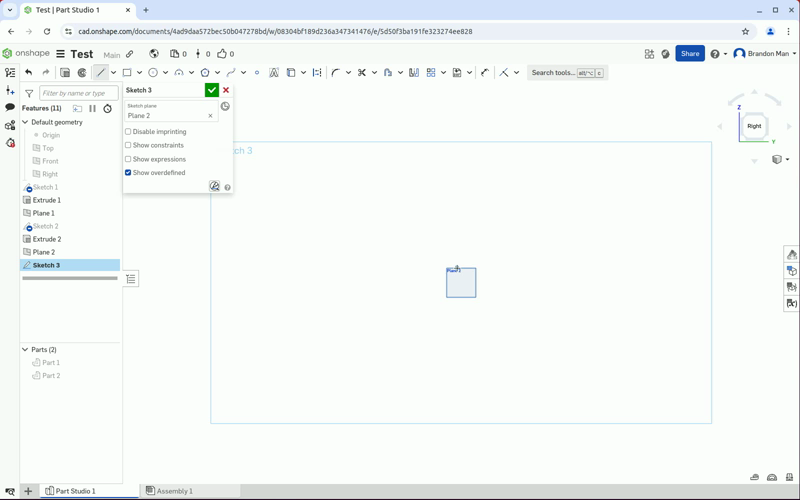
key_down(shift)
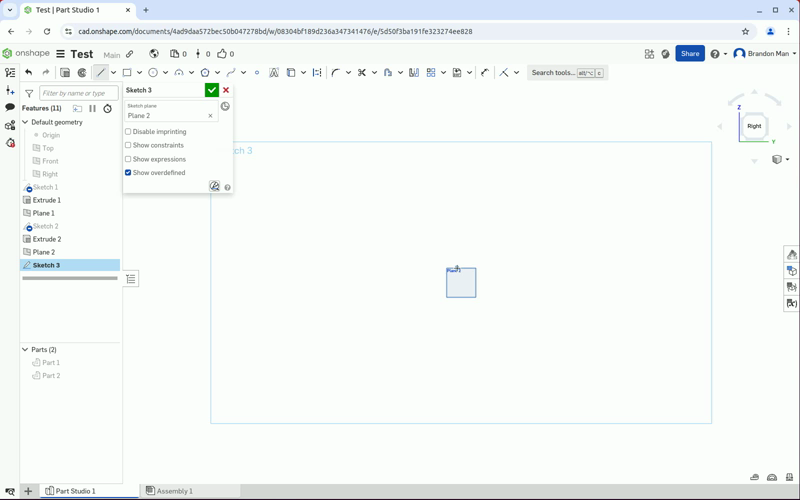
mouse_move(487, 267)
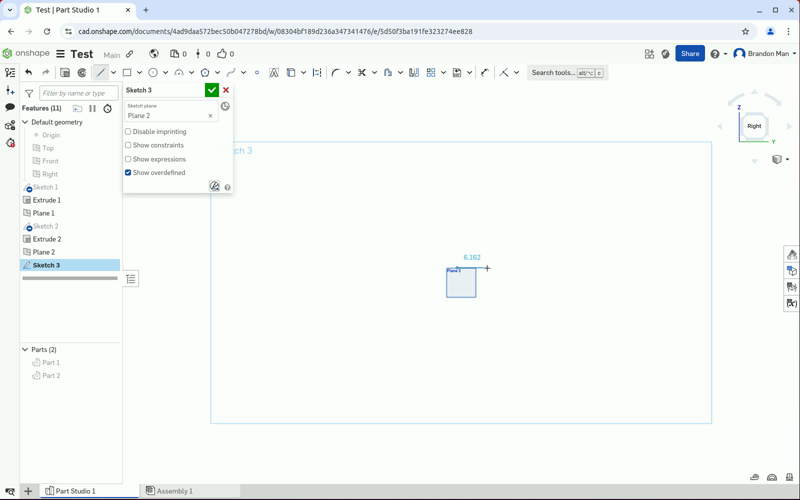
mouse_move(464, 267)
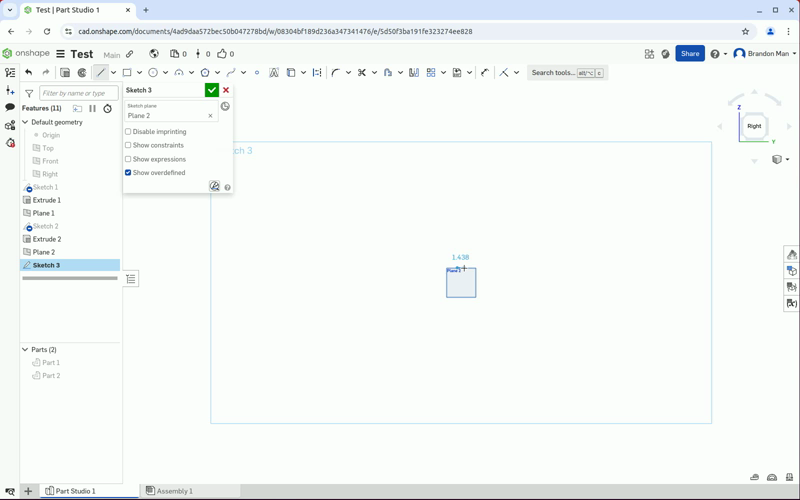
scroll(6)
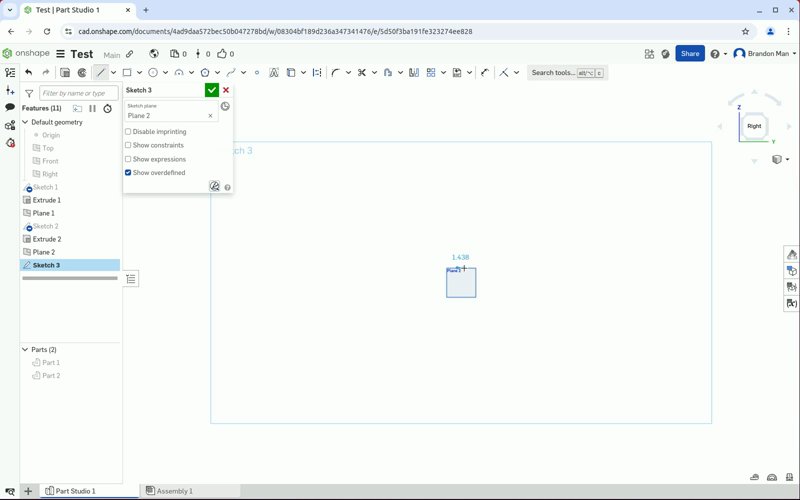
scroll(6)
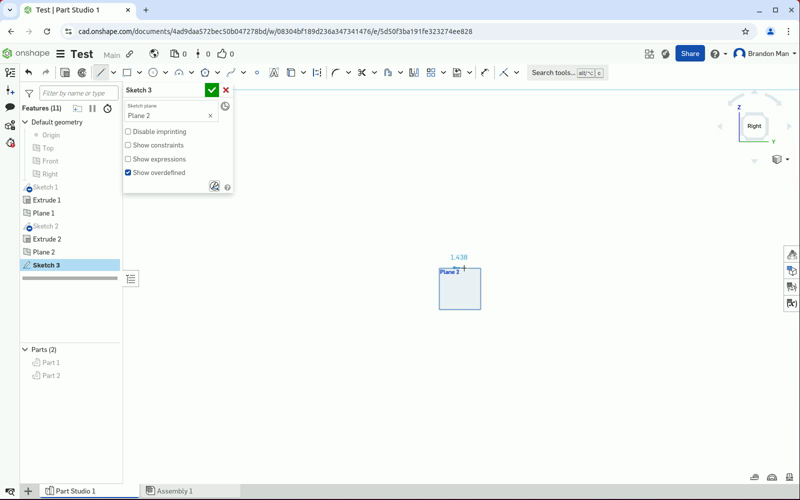
scroll(6)
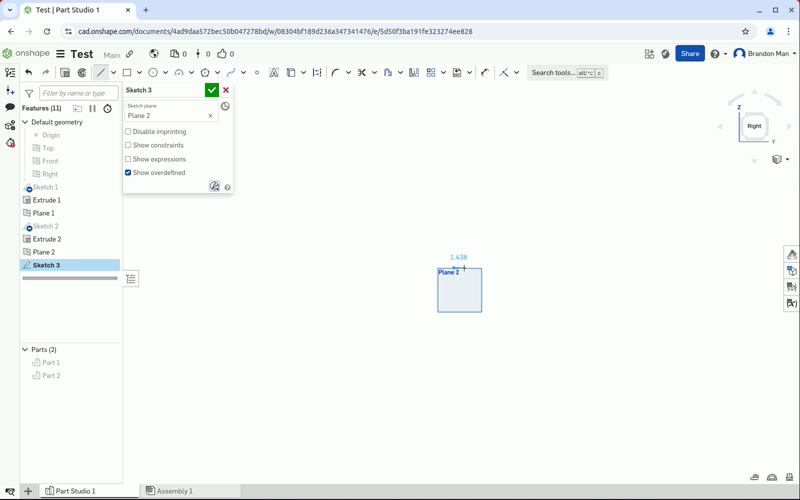
scroll(6)
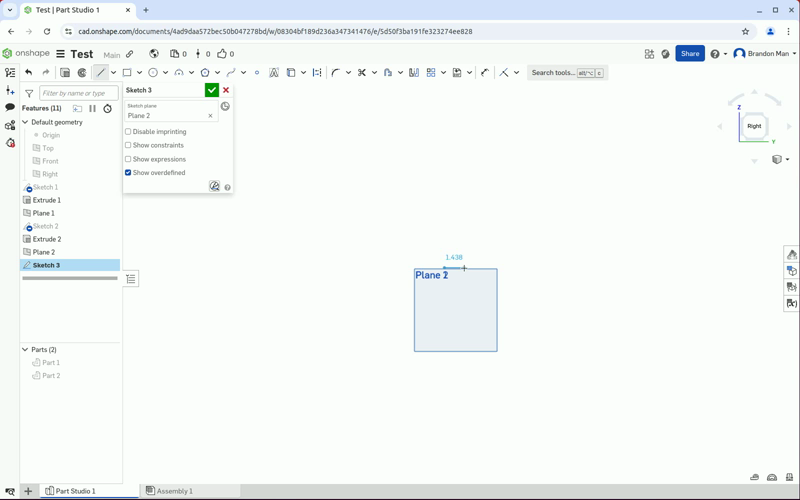
scroll(6)
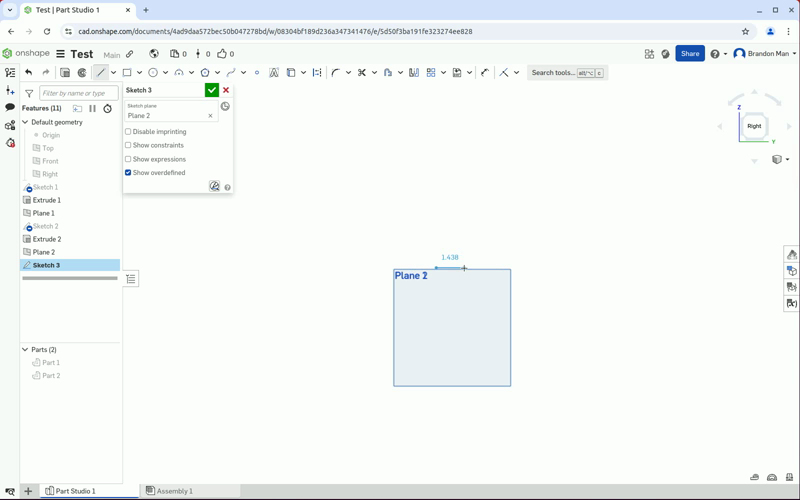
scroll(6)
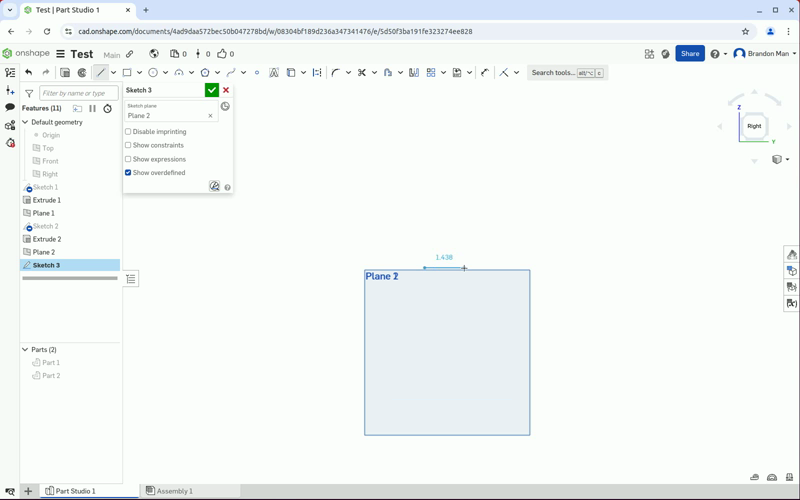
scroll(6)
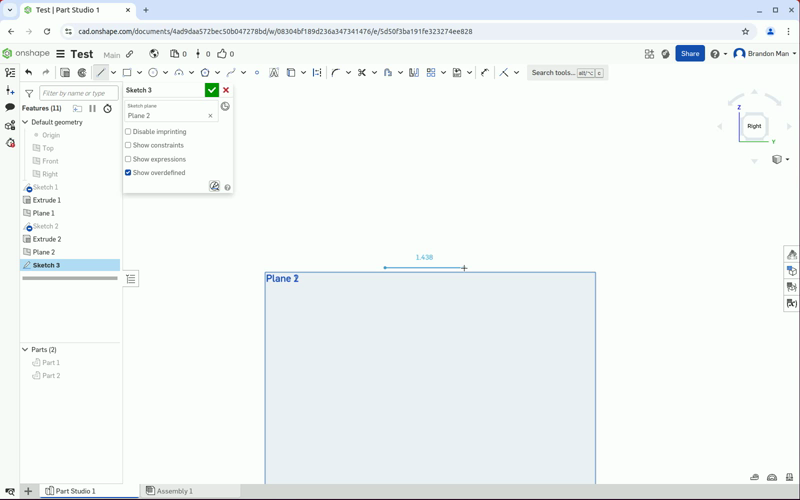
click(464, 267)
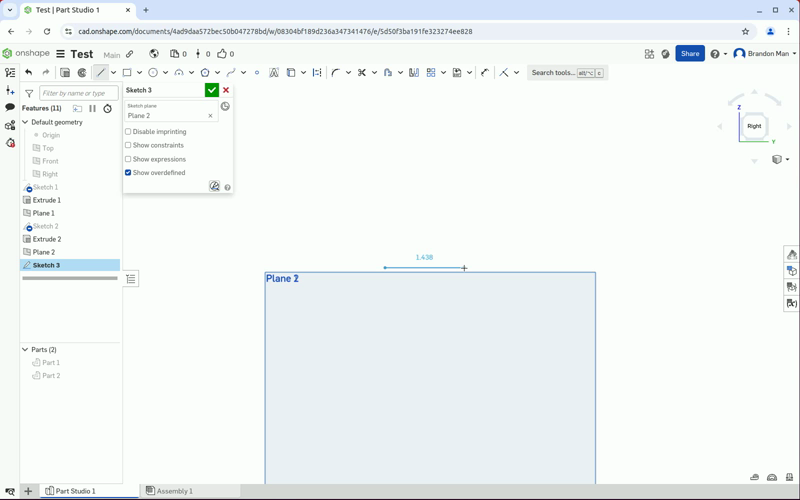
scroll(-6)
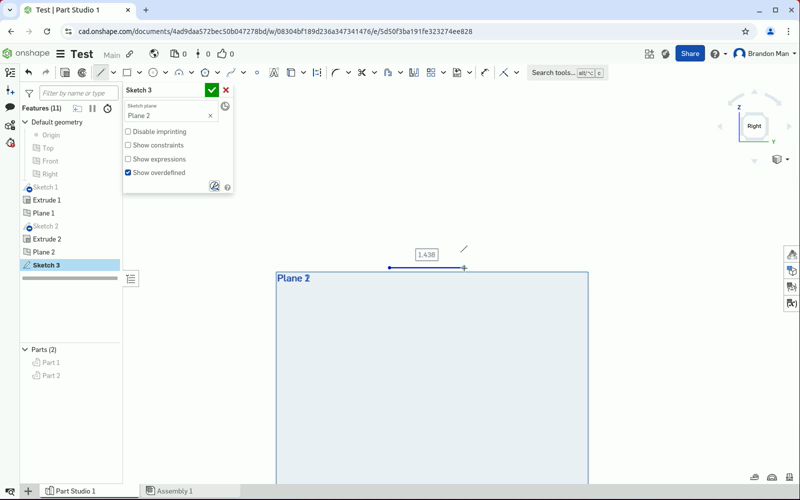
scroll(-6)
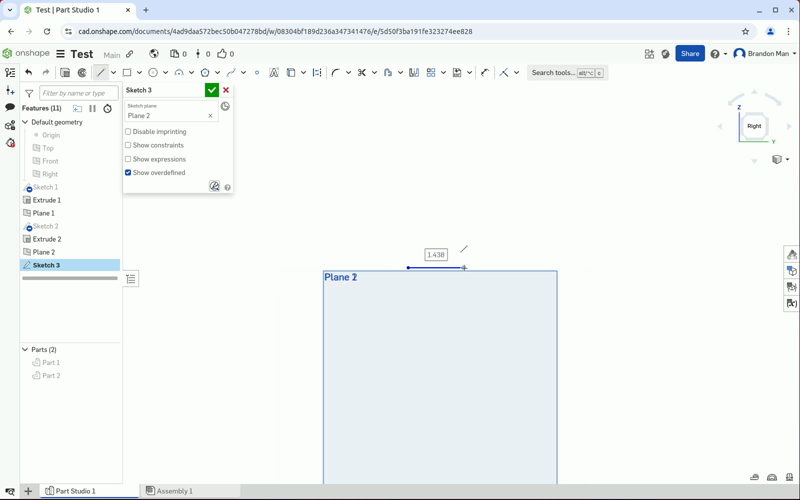
scroll(-6)
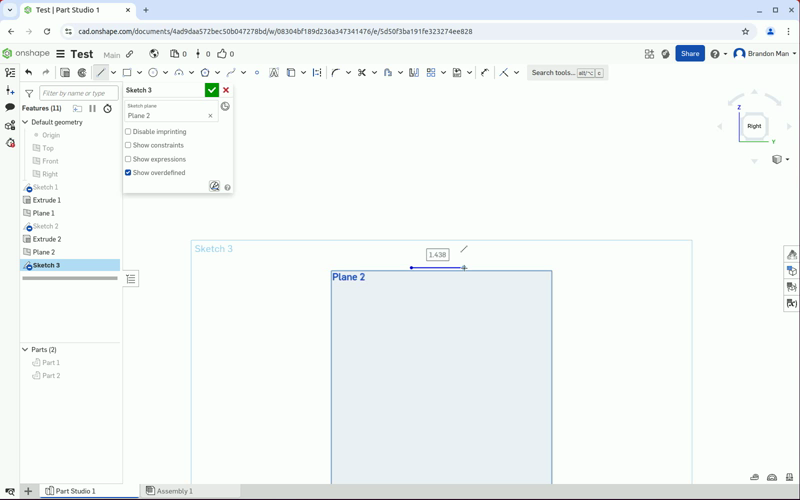
scroll(-6)
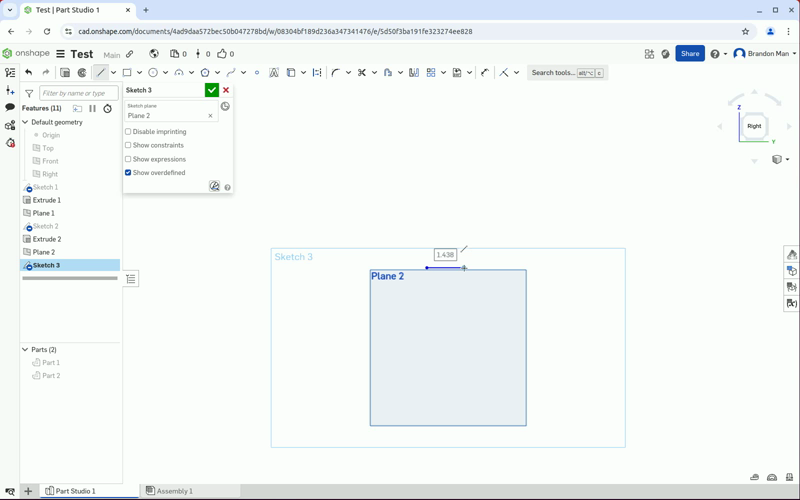
scroll(-6)
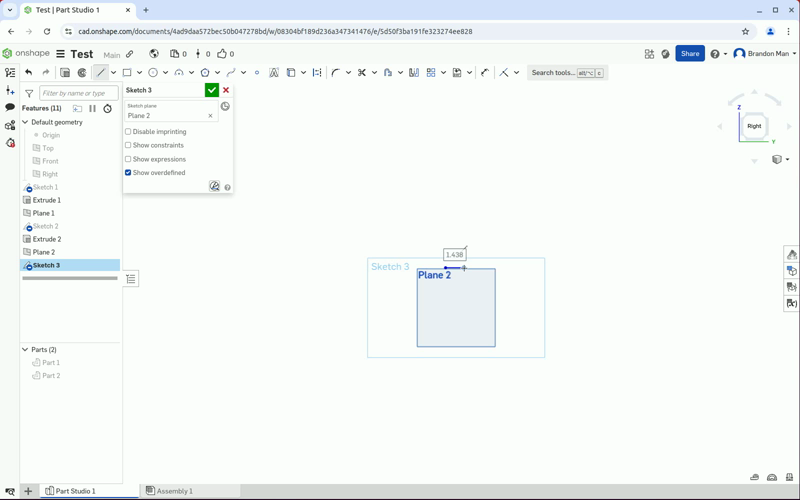
scroll(-6)
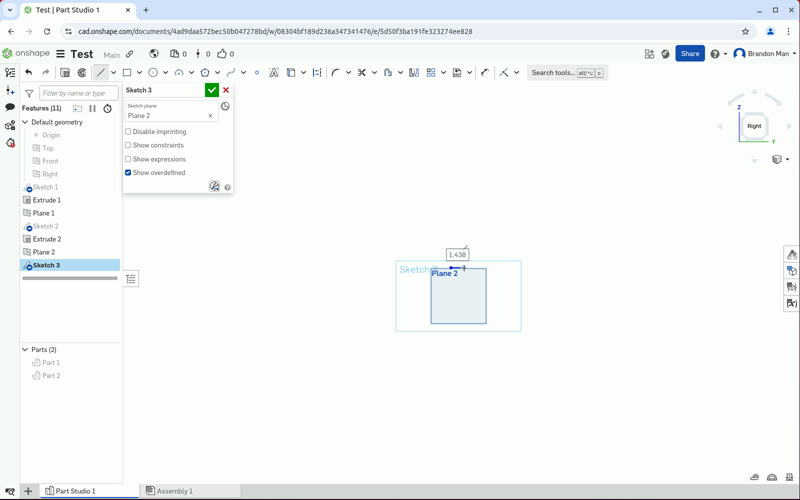
scroll(-6)
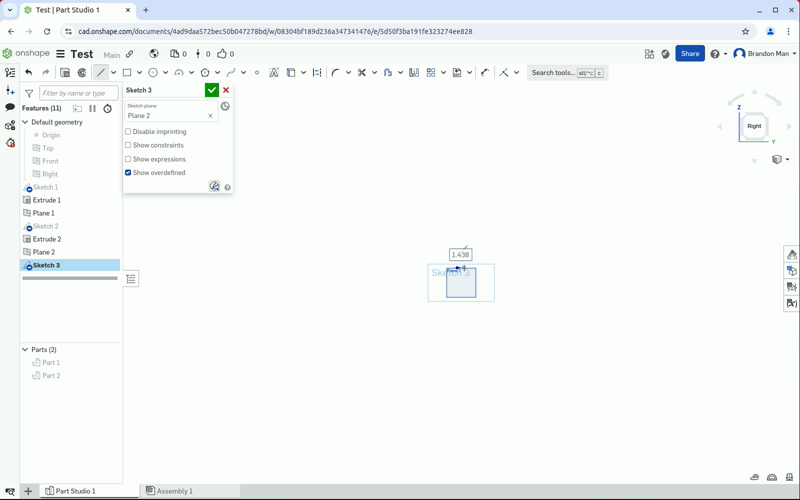
key_up(shift)
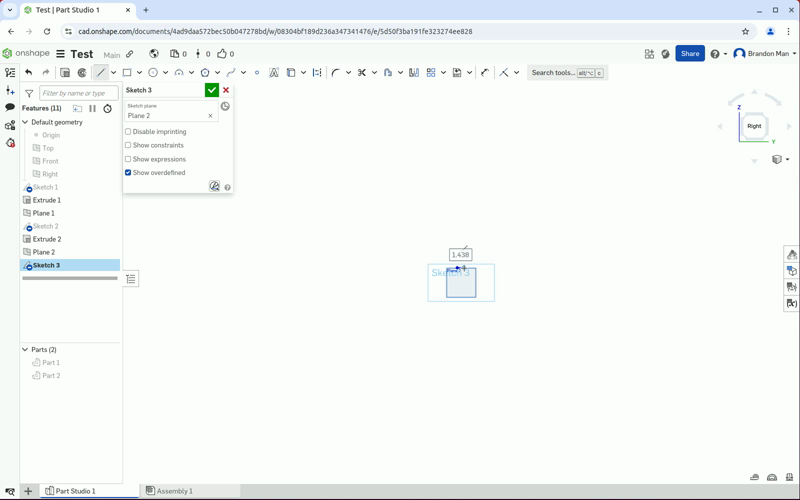
key_down(shift)
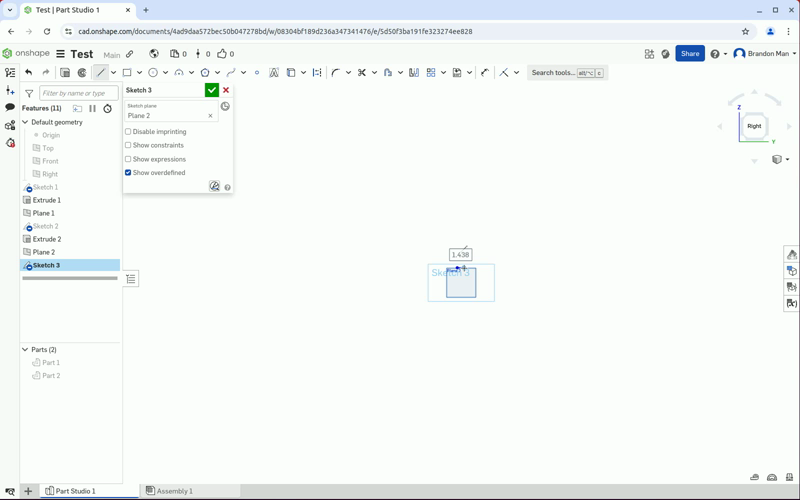
mouse_move(494, 267)
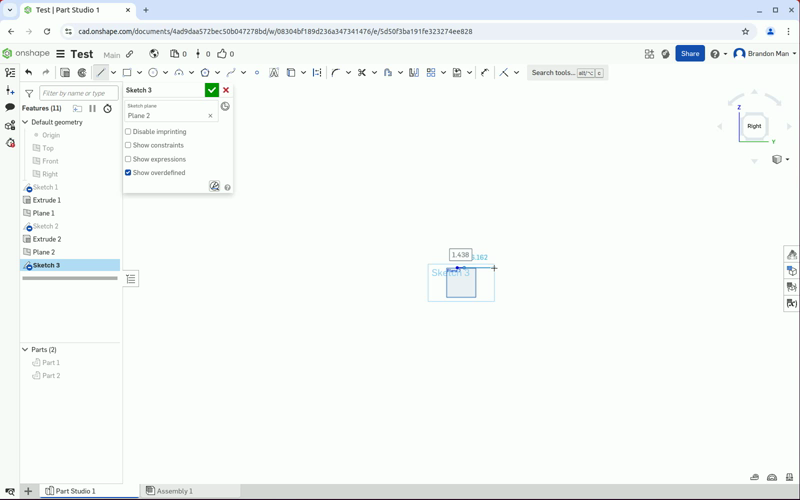
mouse_move(464, 260)
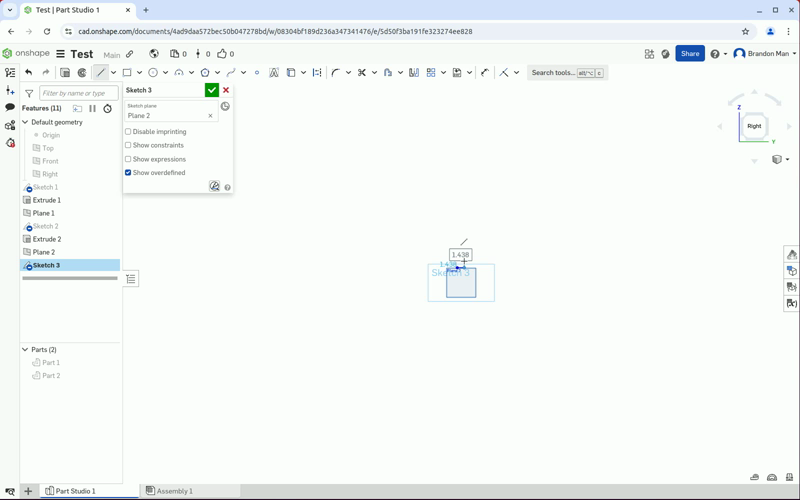
scroll(6)
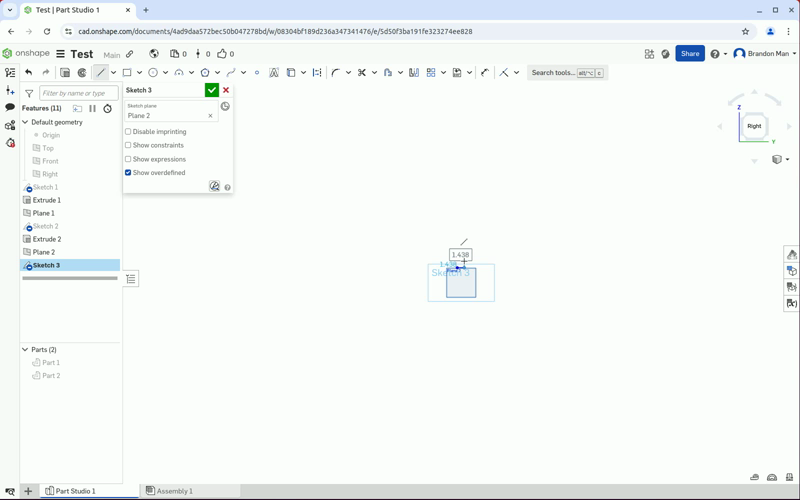
scroll(6)
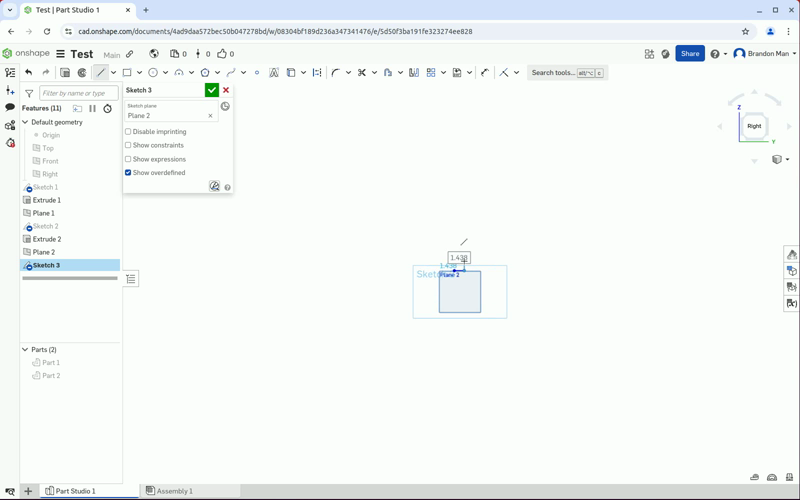
scroll(6)
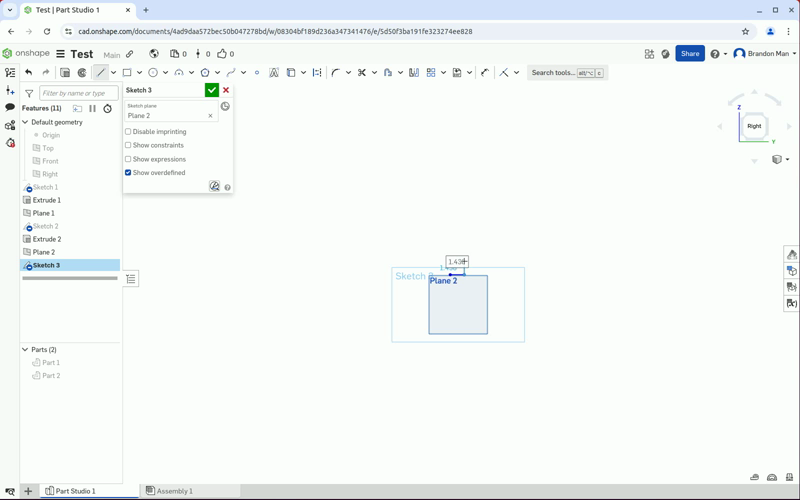
scroll(6)
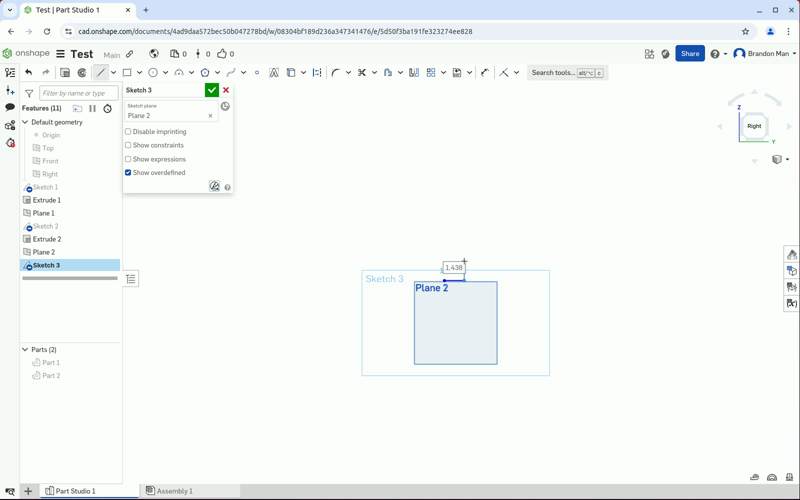
scroll(6)
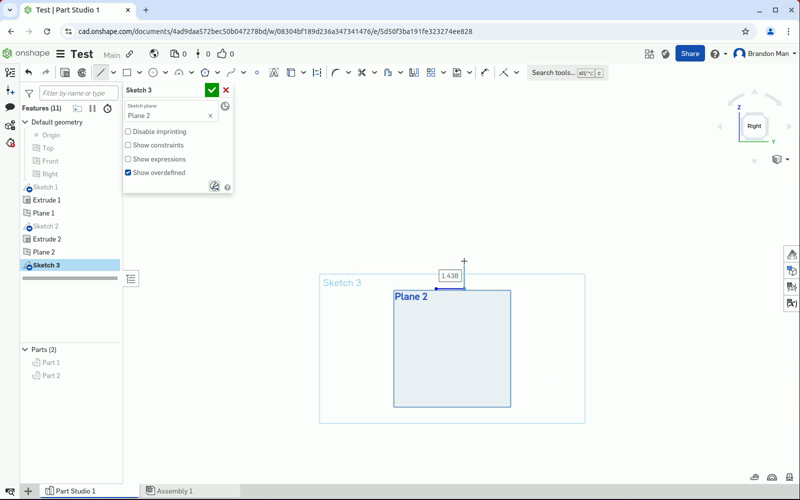
scroll(6)
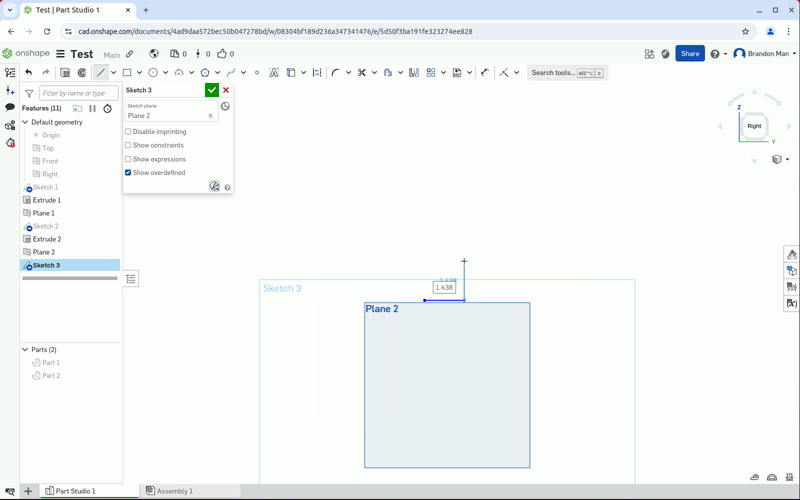
scroll(6)
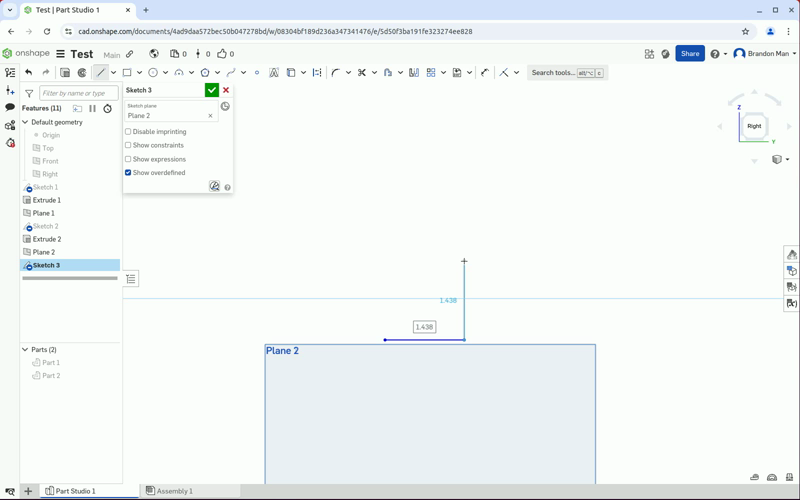
click(464, 260)
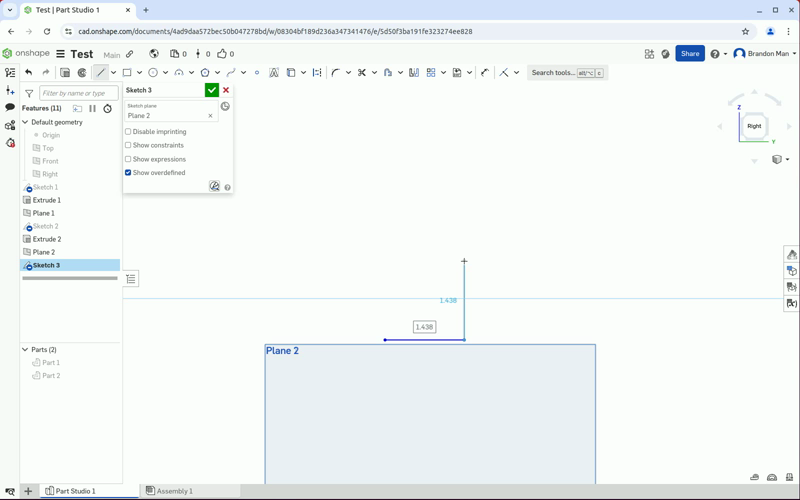
scroll(-6)
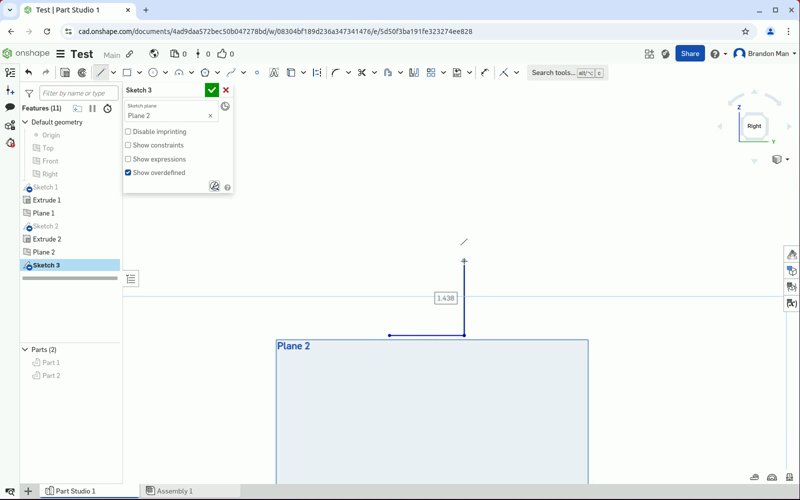
scroll(-6)
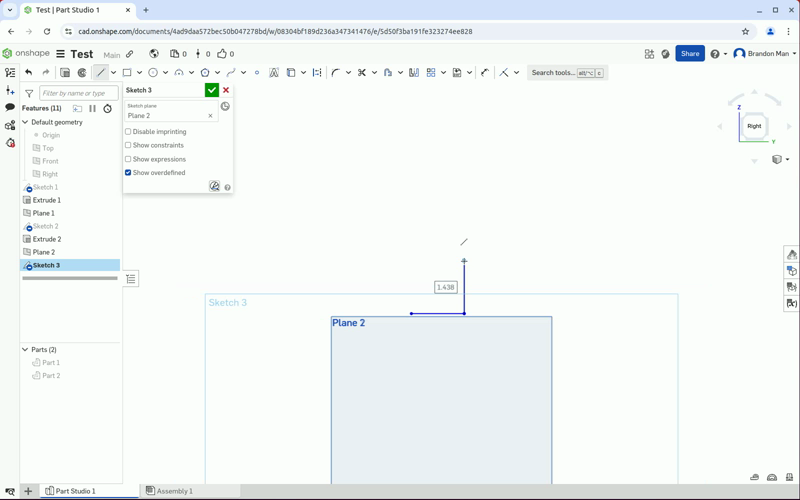
scroll(-6)
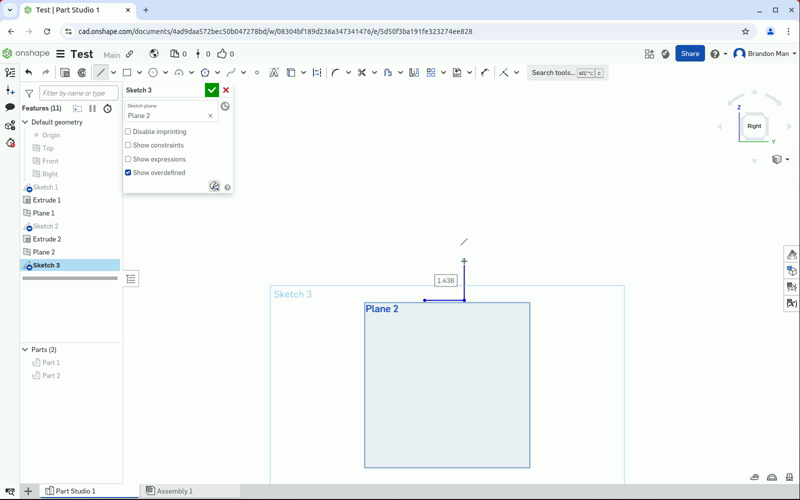
scroll(-6)
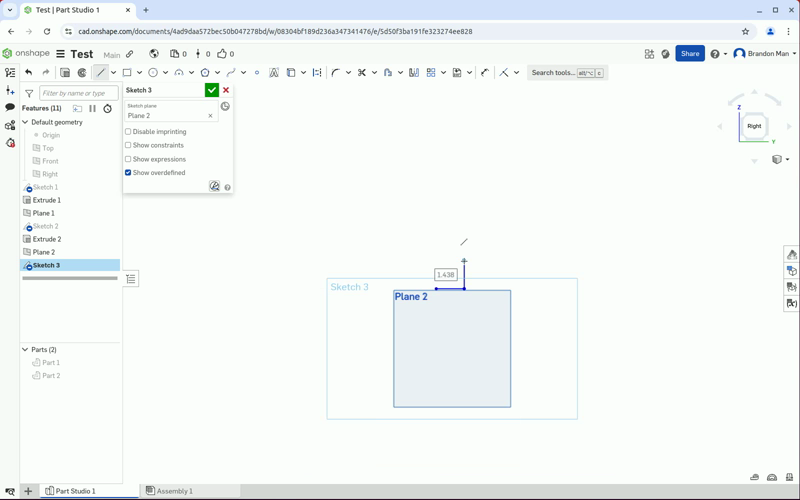
scroll(-6)
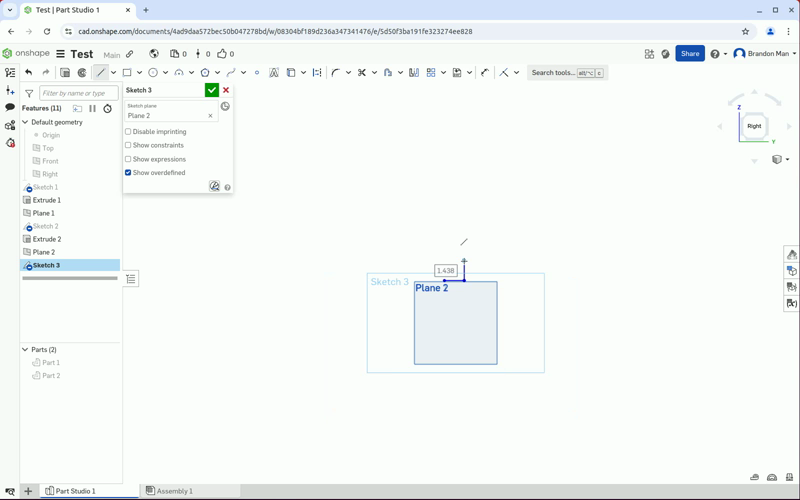
scroll(-6)
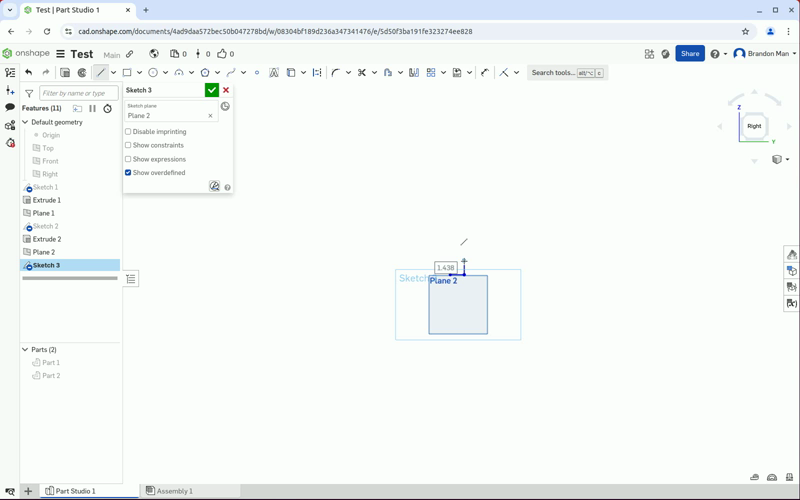
scroll(-6)
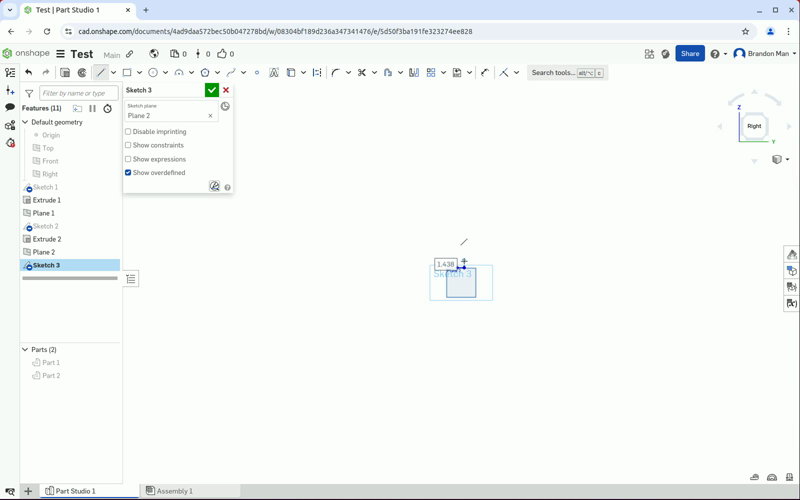
key_up(shift)
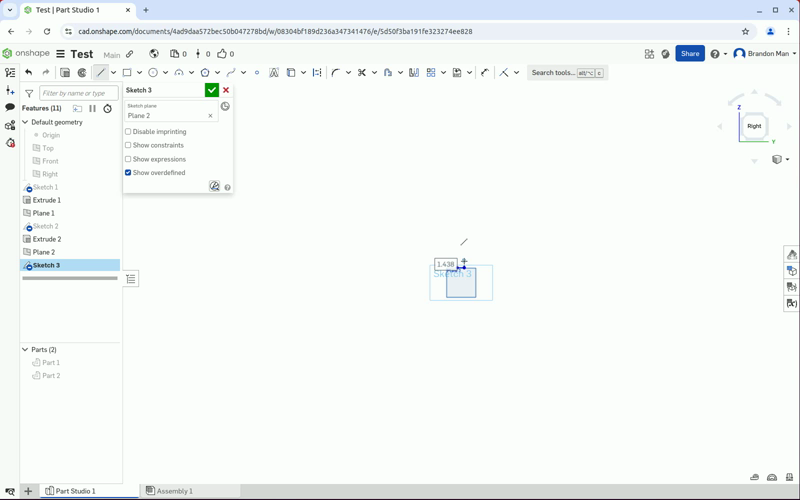
key(esc)
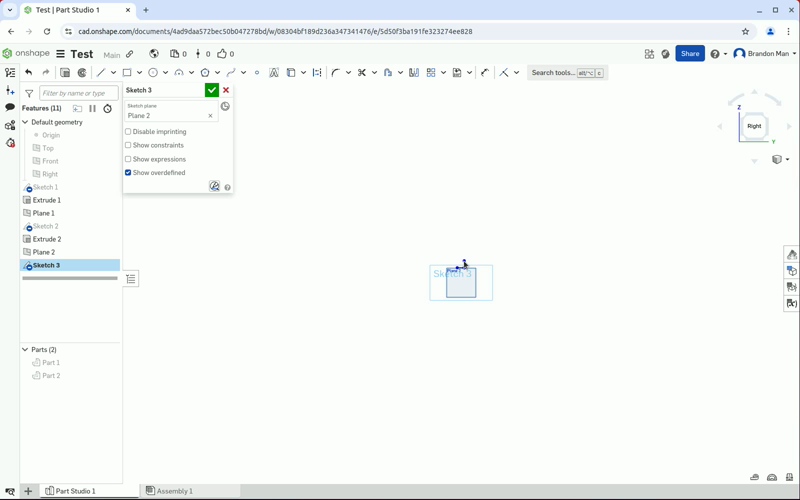
key(a)
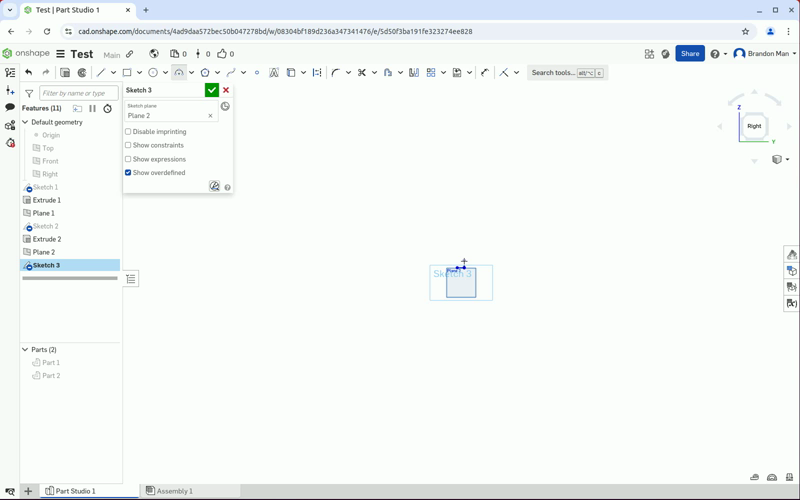
mouse_move(464, 260)
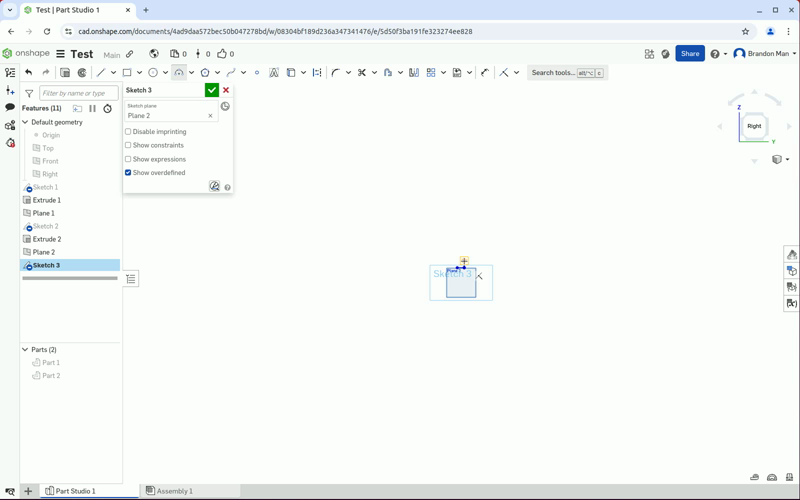
click(464, 260)
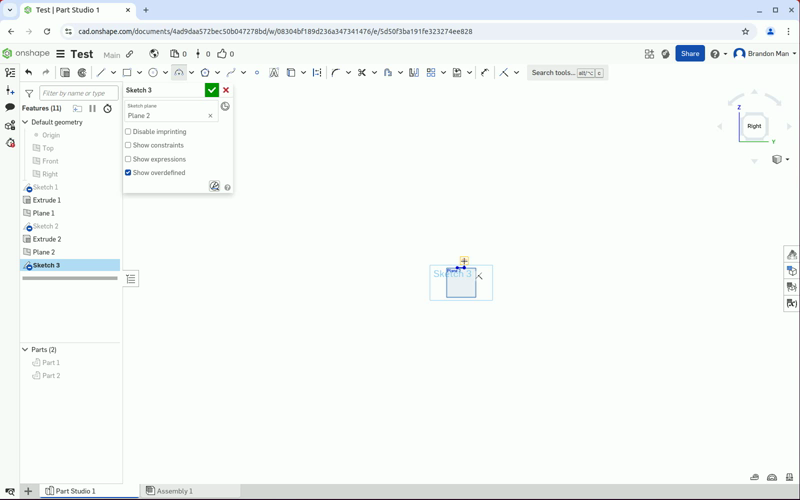
key_down(shift)
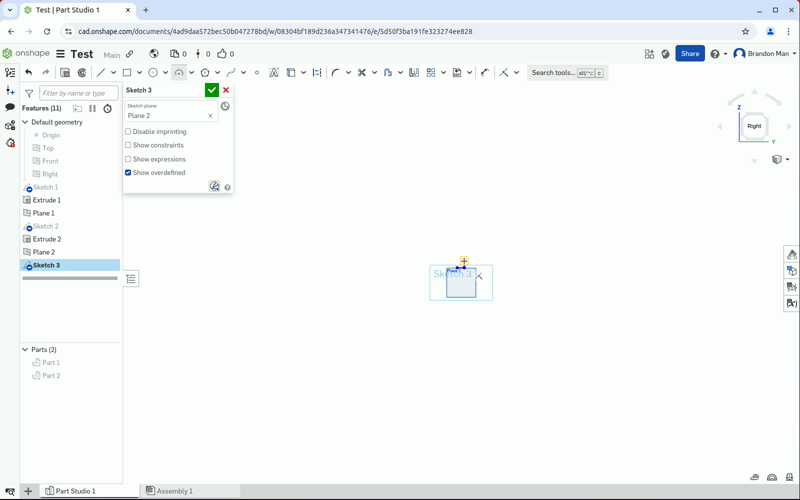
mouse_move(457, 260)
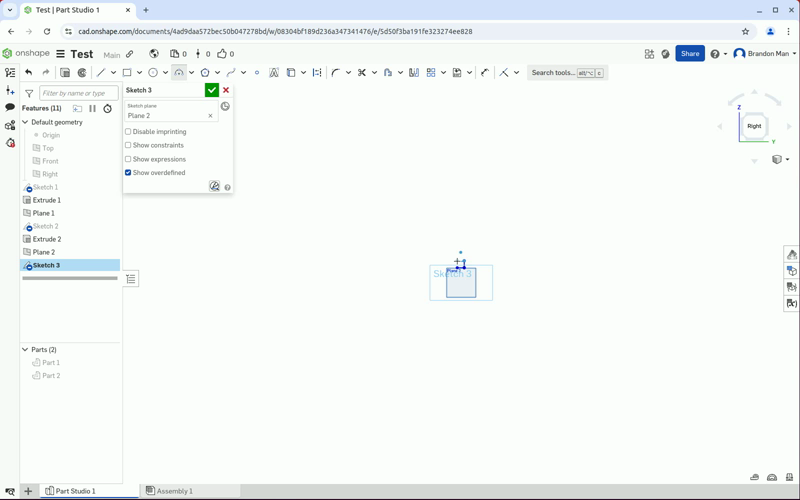
scroll(6)
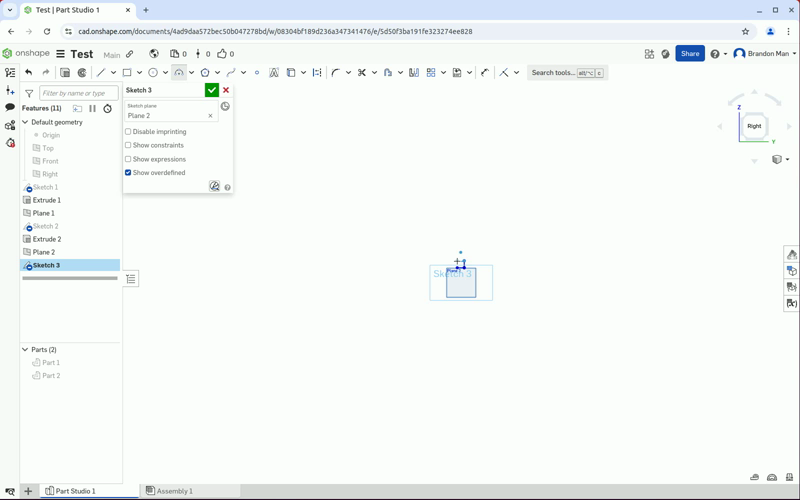
scroll(6)
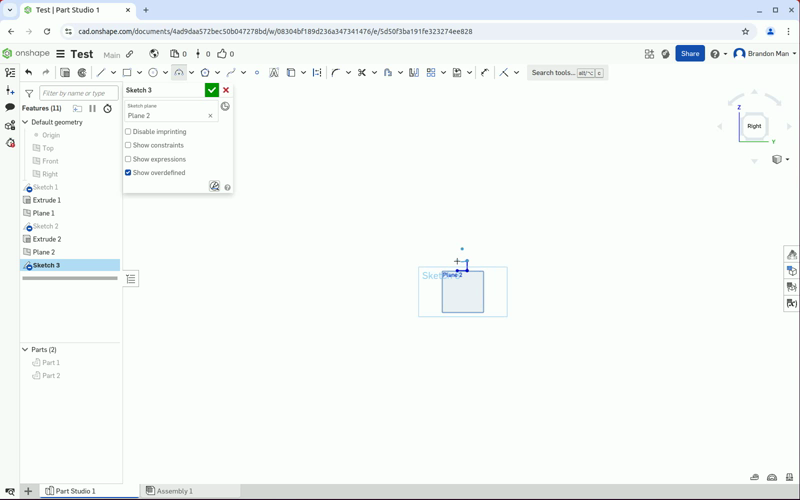
scroll(6)
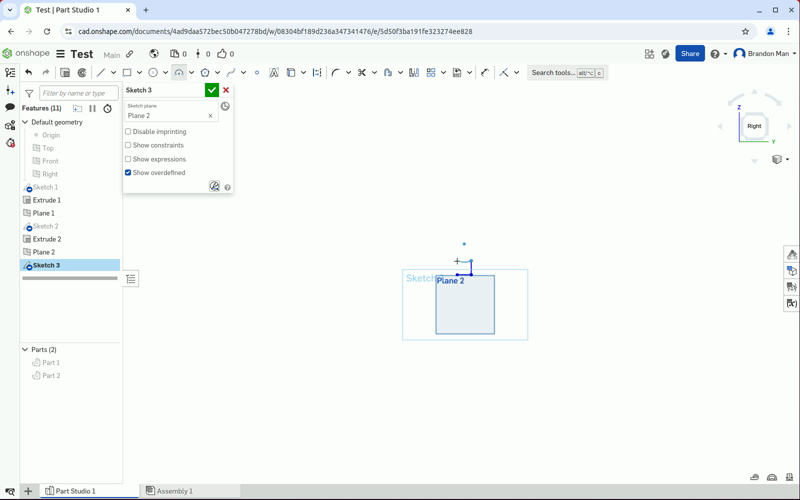
scroll(6)
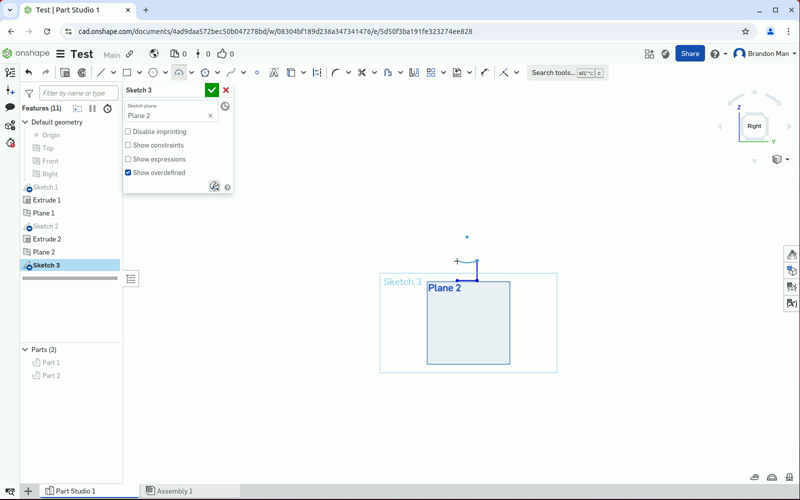
scroll(6)
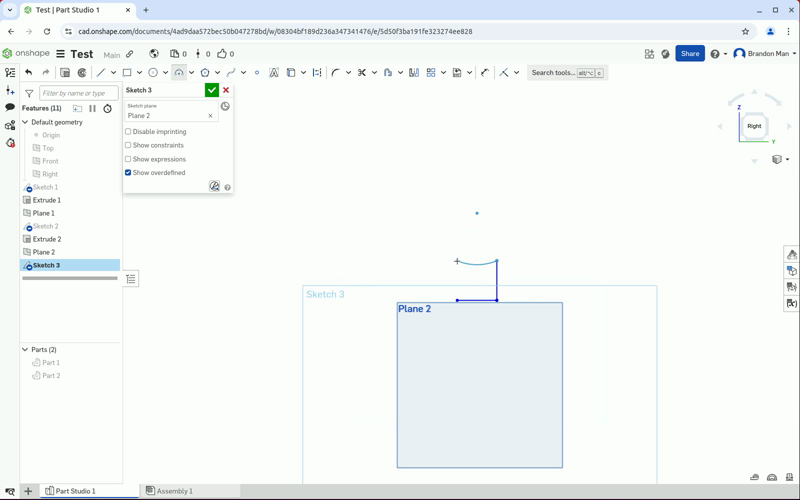
scroll(6)
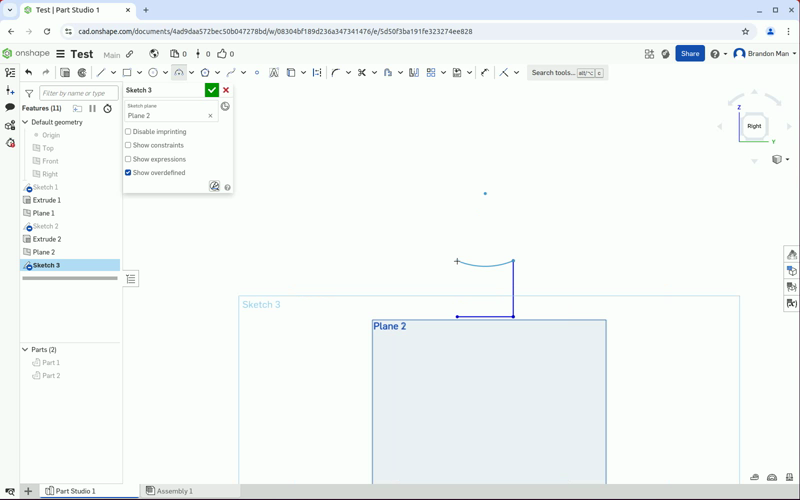
scroll(6)
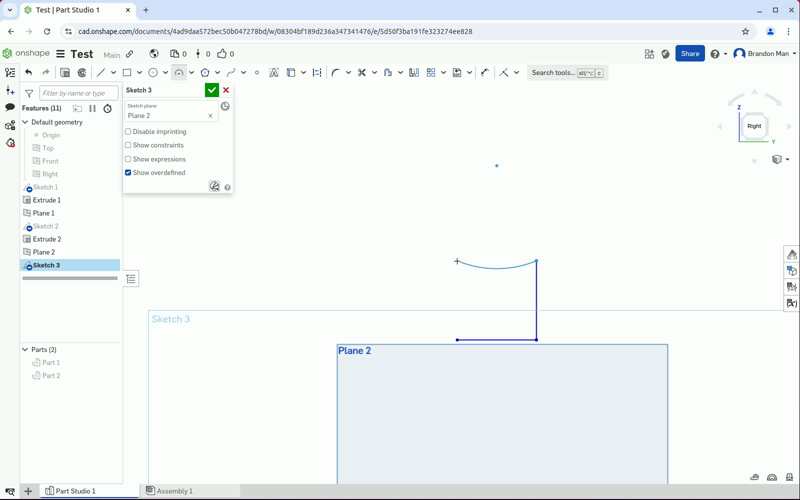
click(457, 260)
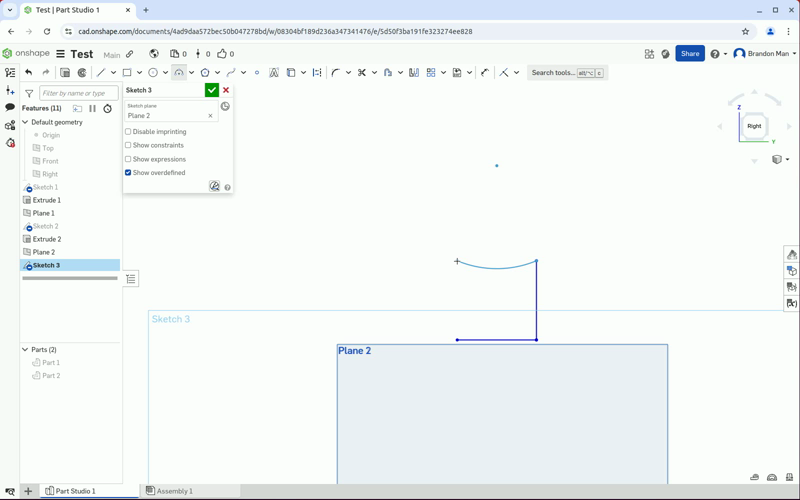
scroll(-6)
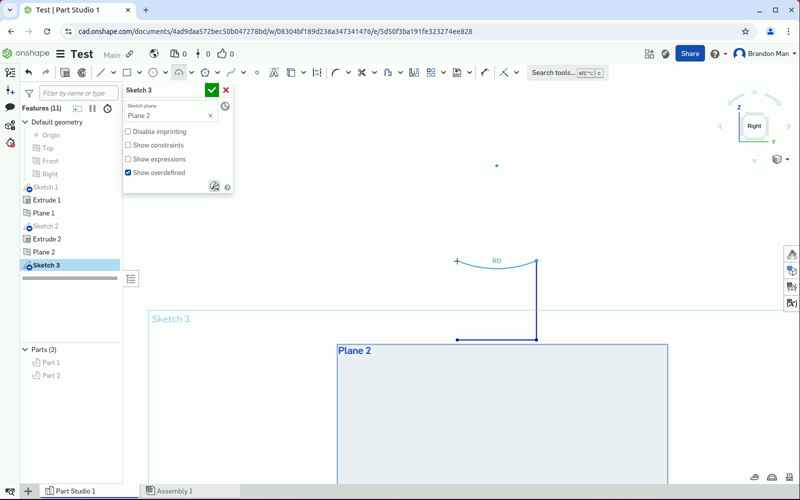
scroll(-6)
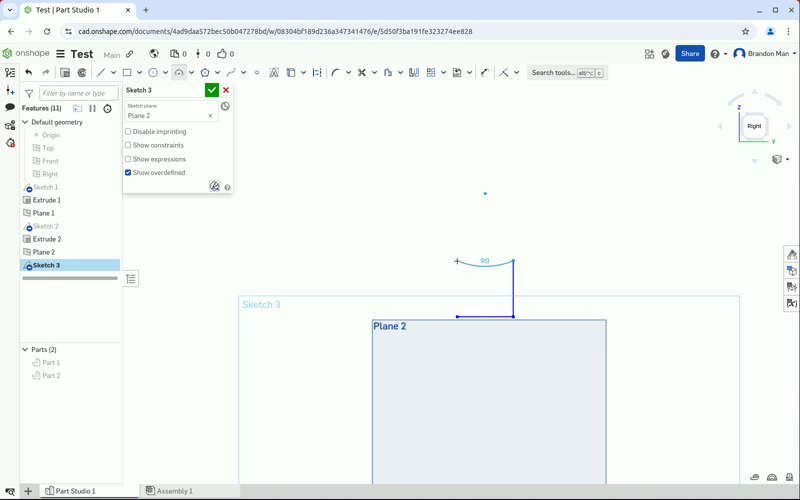
scroll(-6)
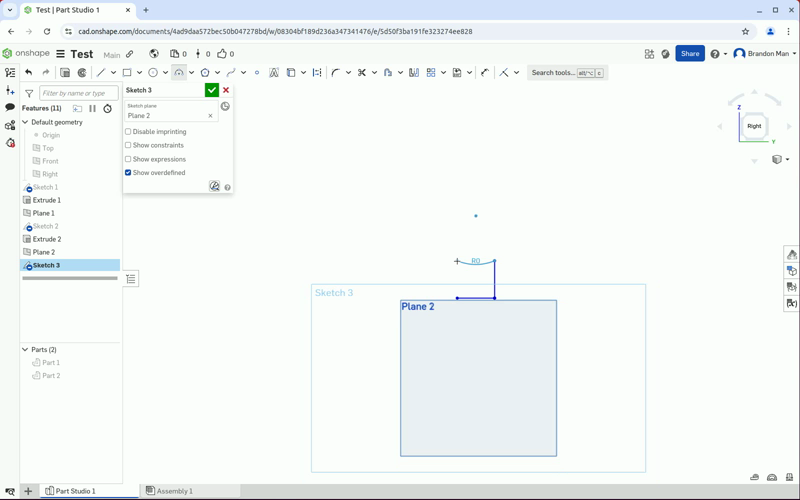
scroll(-6)
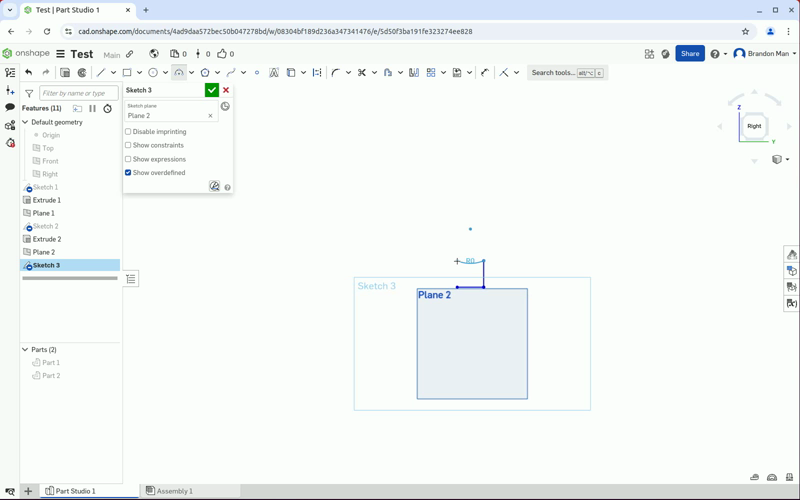
scroll(-6)
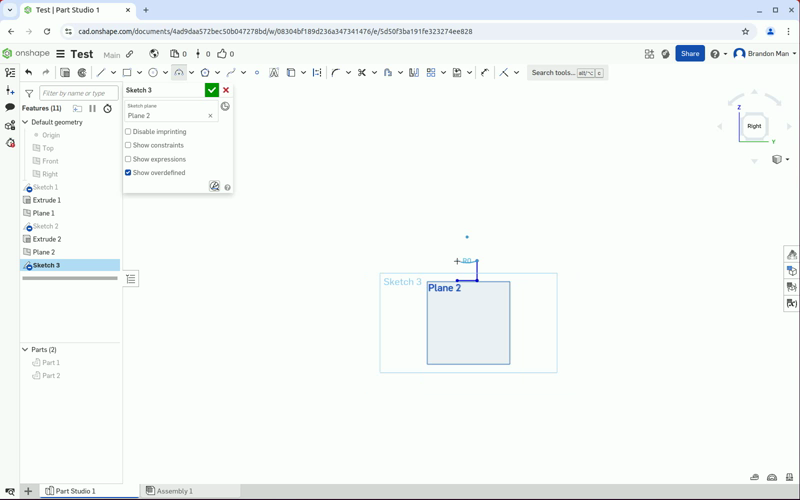
scroll(-6)
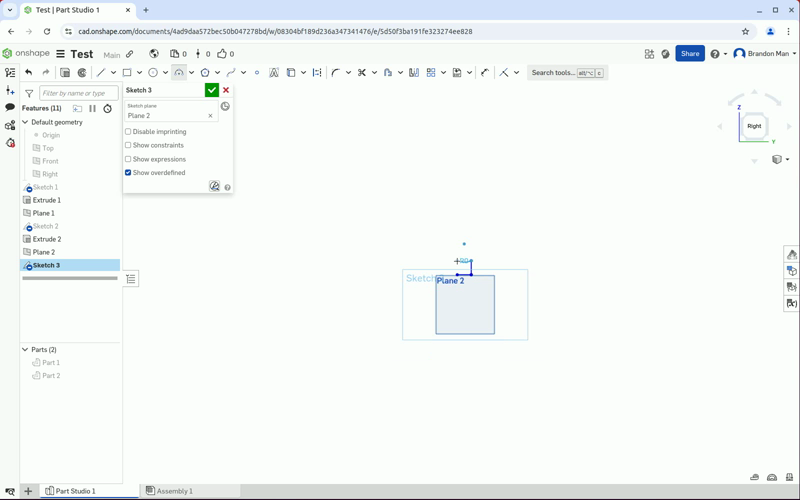
scroll(-6)
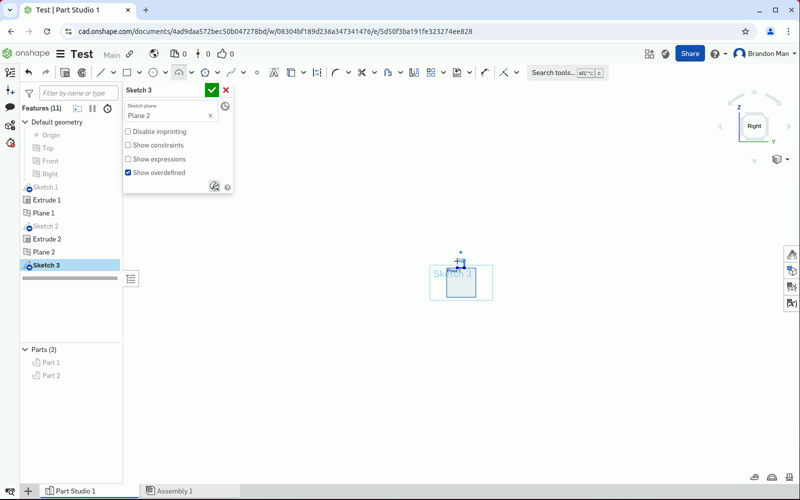
mouse_move(460, 304)
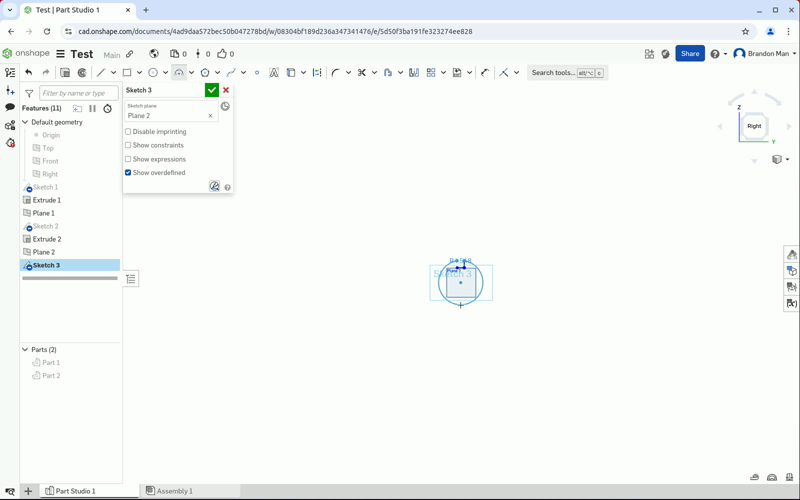
scroll(6)
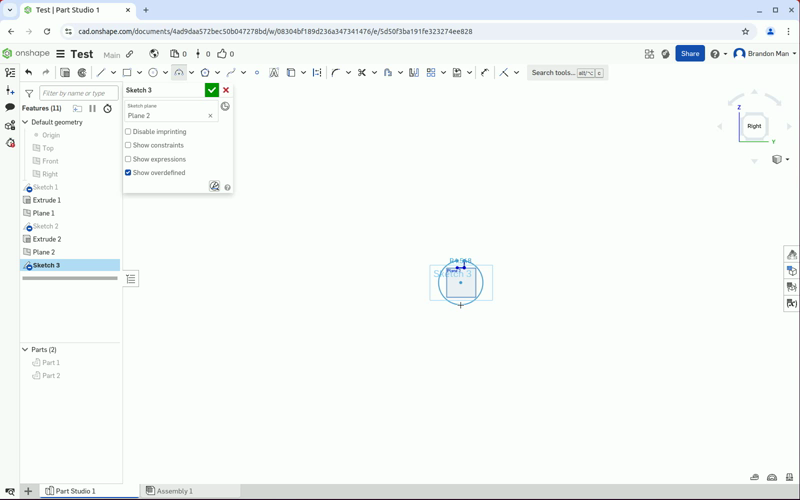
scroll(6)
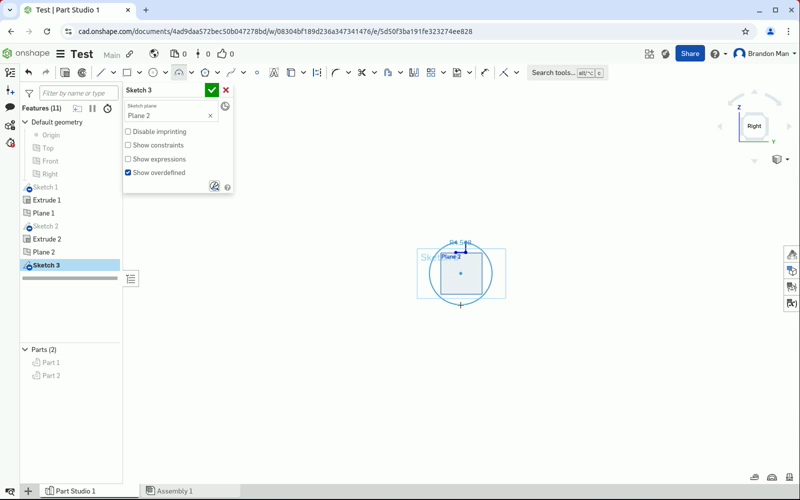
scroll(6)
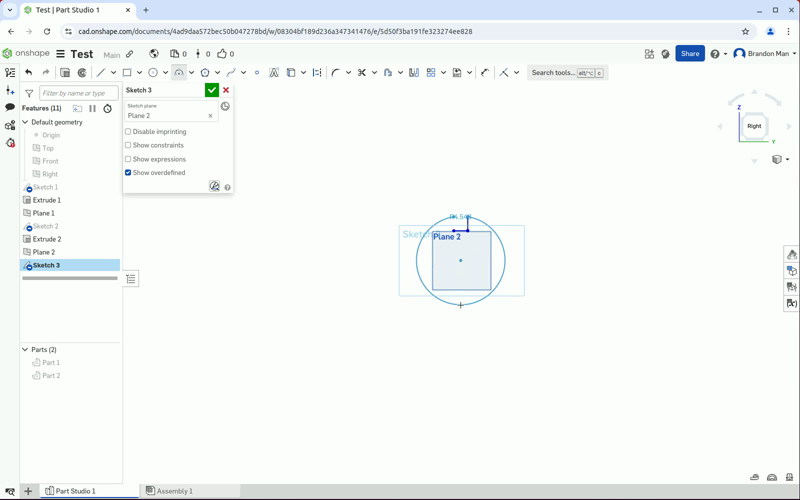
scroll(6)
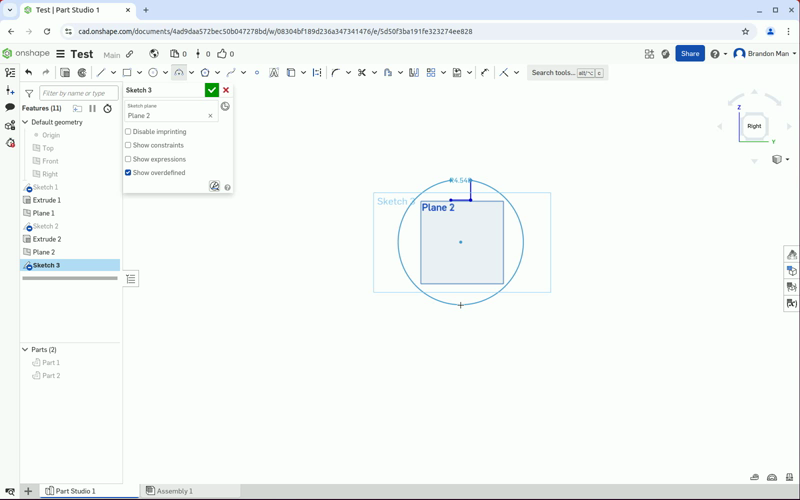
scroll(6)
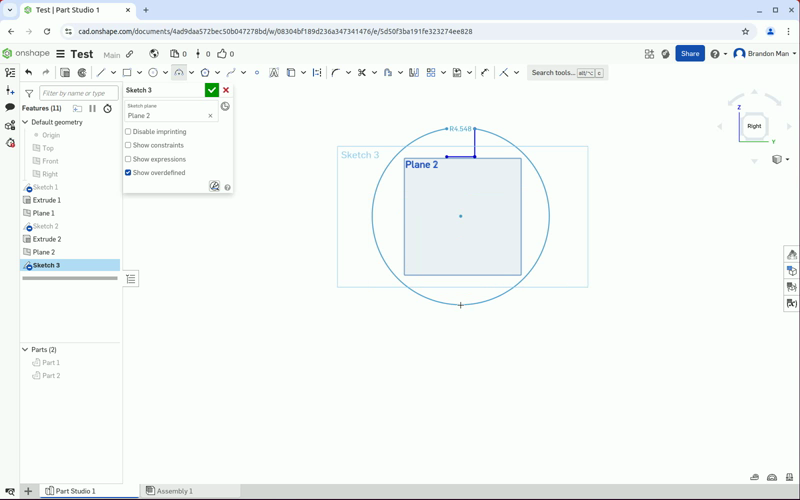
scroll(6)
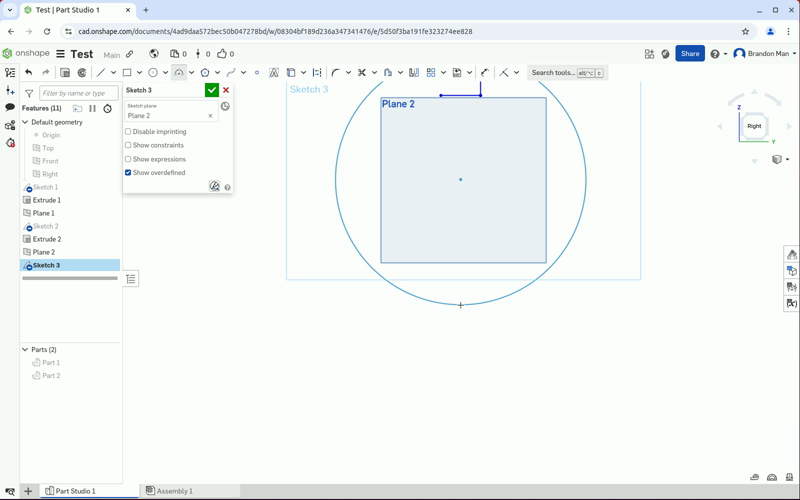
scroll(6)
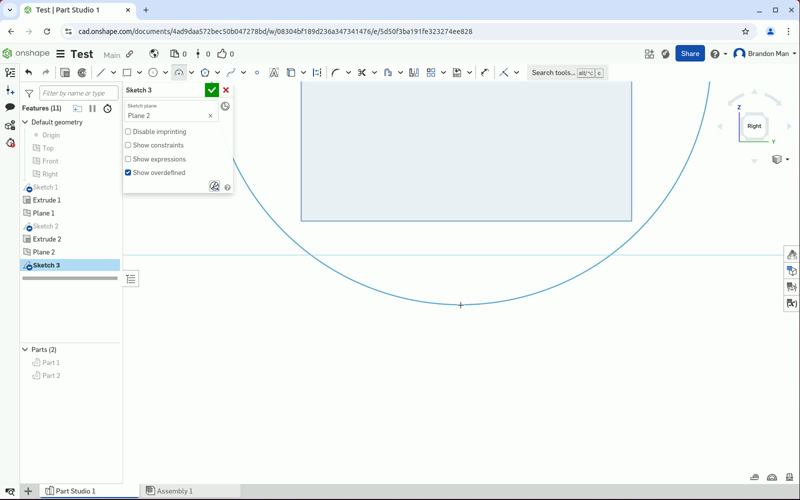
click(460, 304)
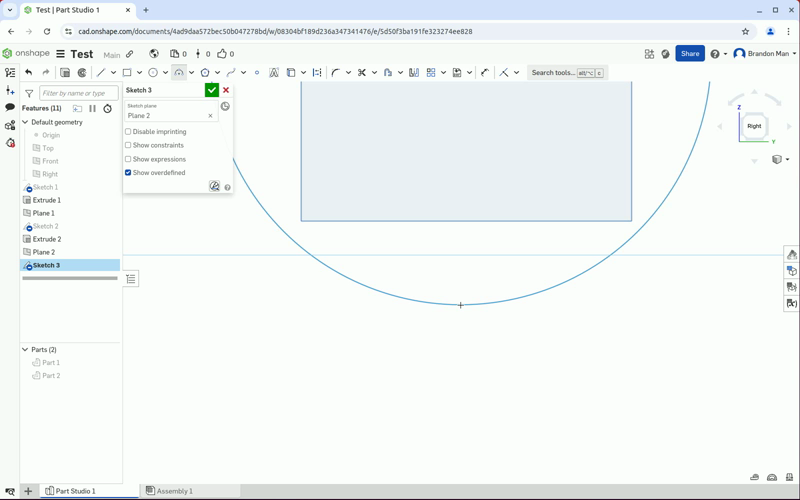
scroll(-6)
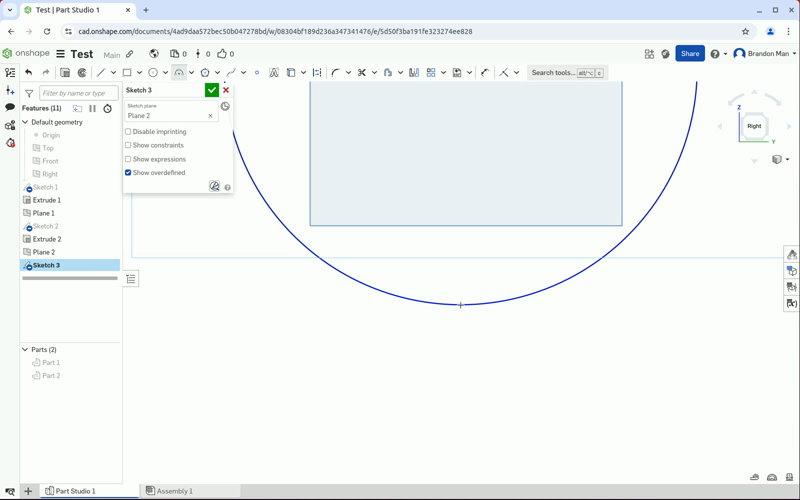
scroll(-6)
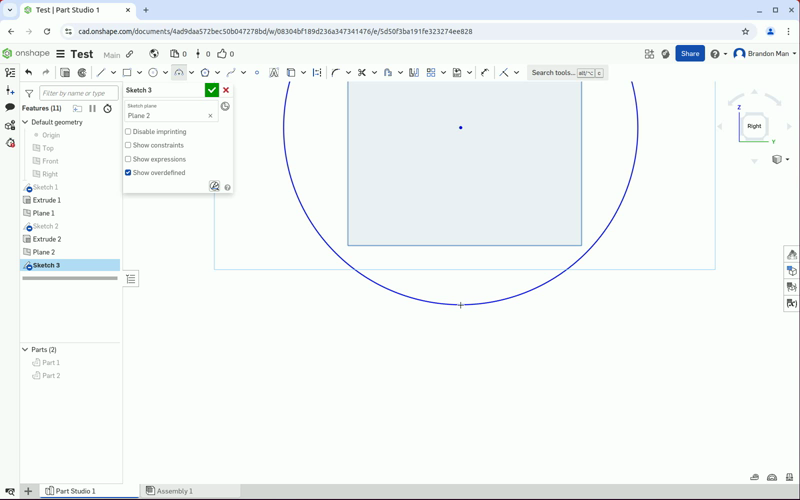
scroll(-6)
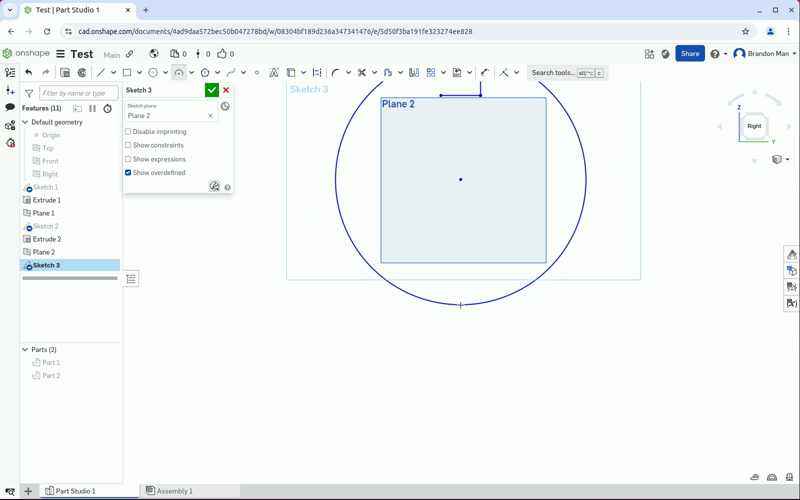
scroll(-6)
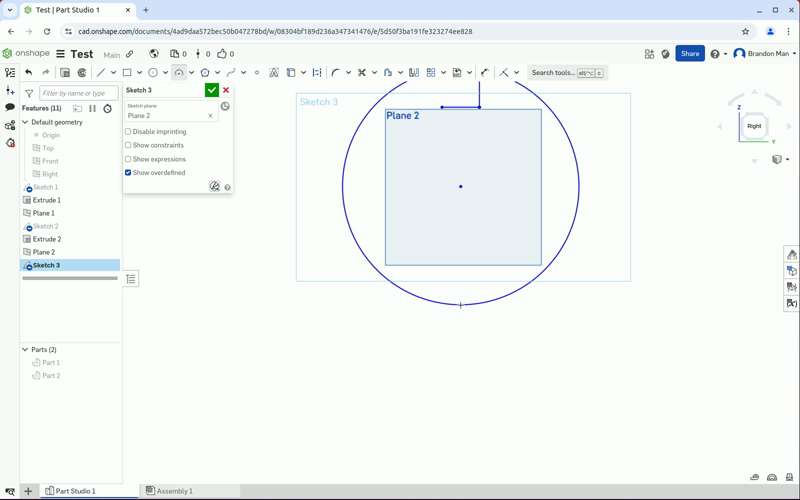
scroll(-6)
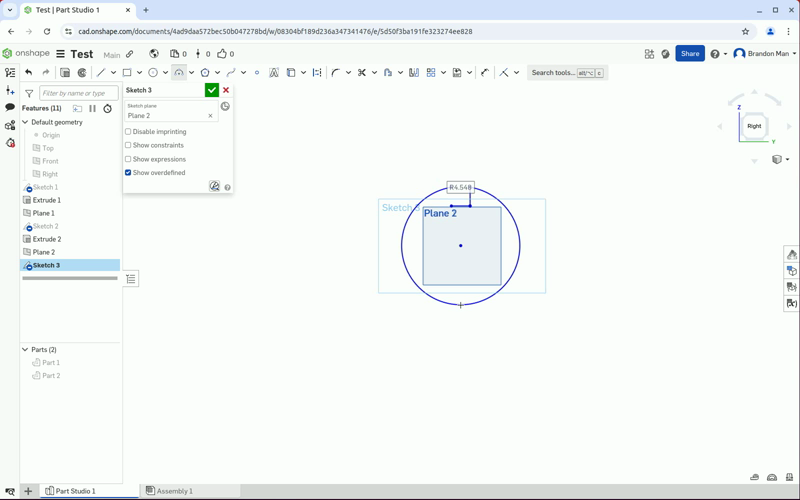
scroll(-6)
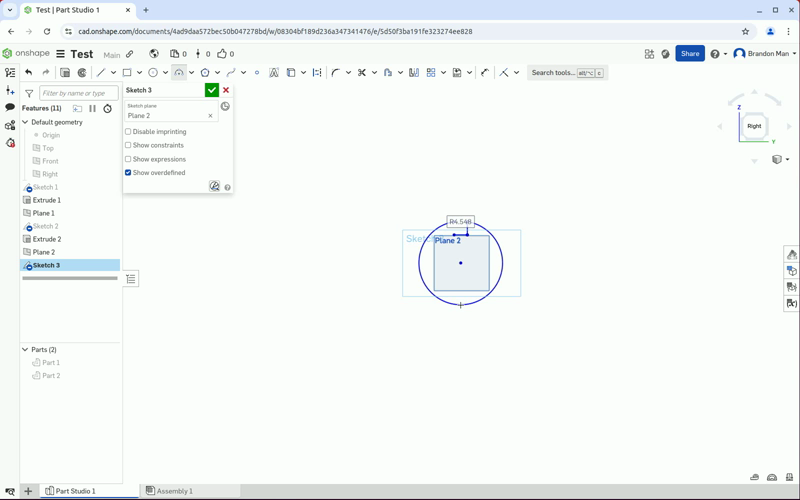
scroll(-6)
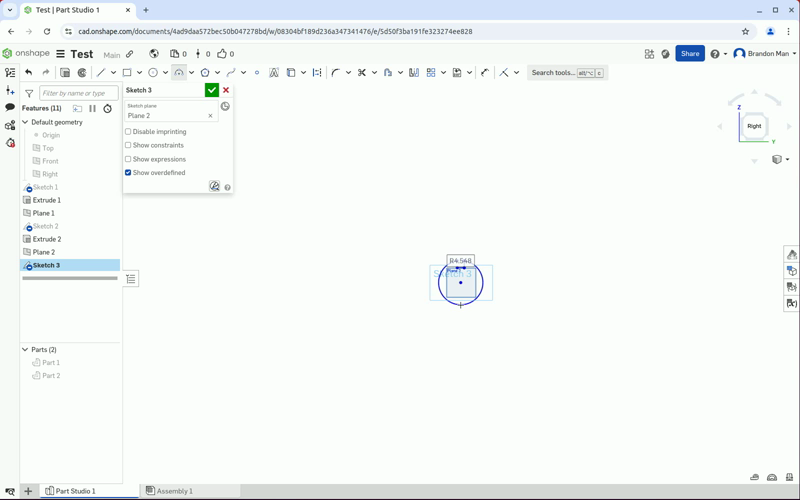
key_up(shift)
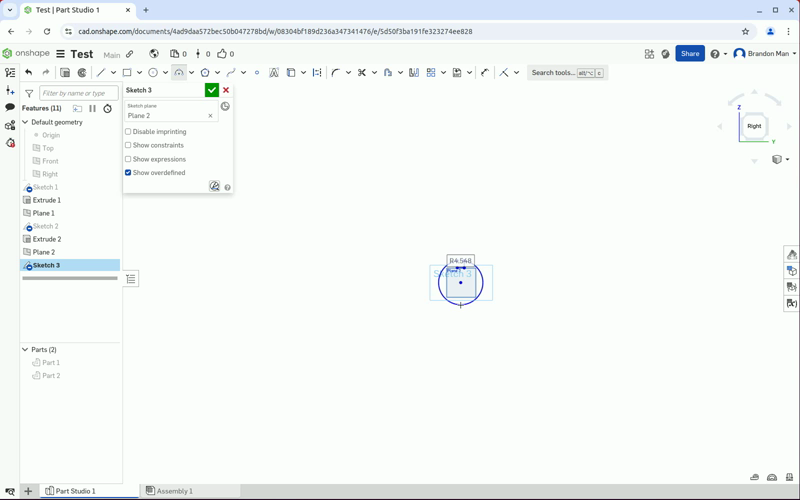
key(esc)
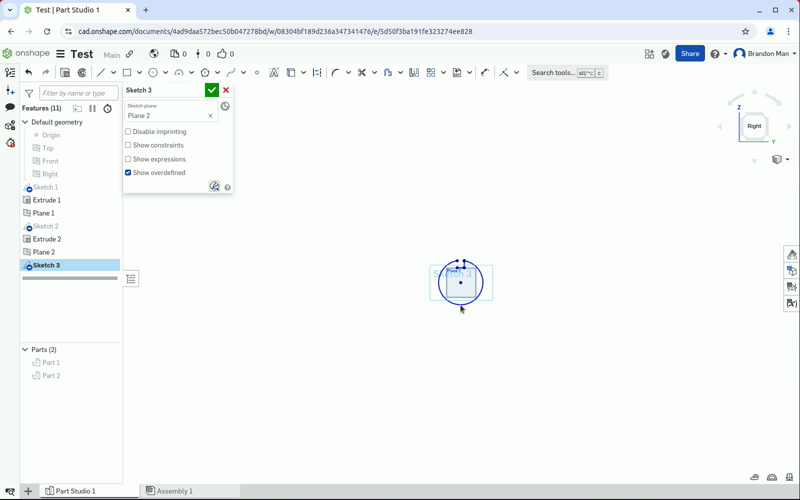
key(l)
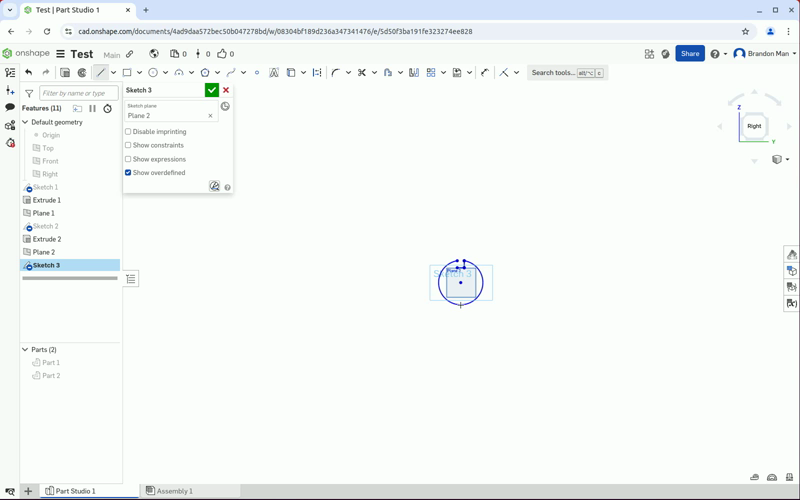
mouse_move(457, 260)
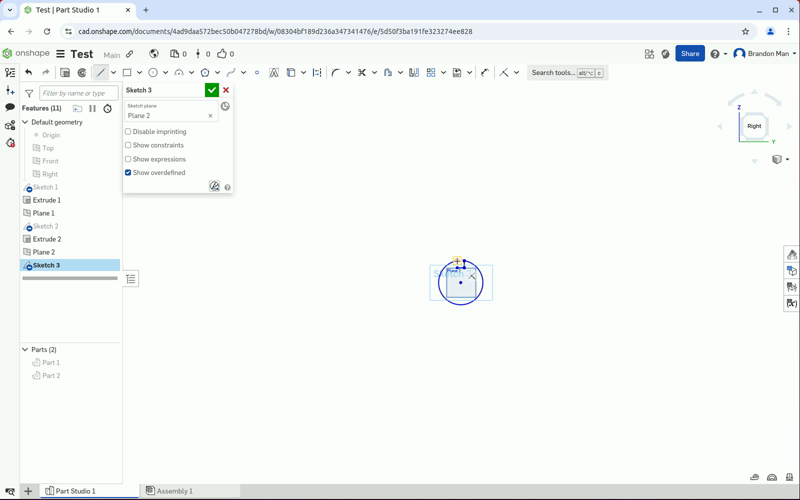
click(457, 260)
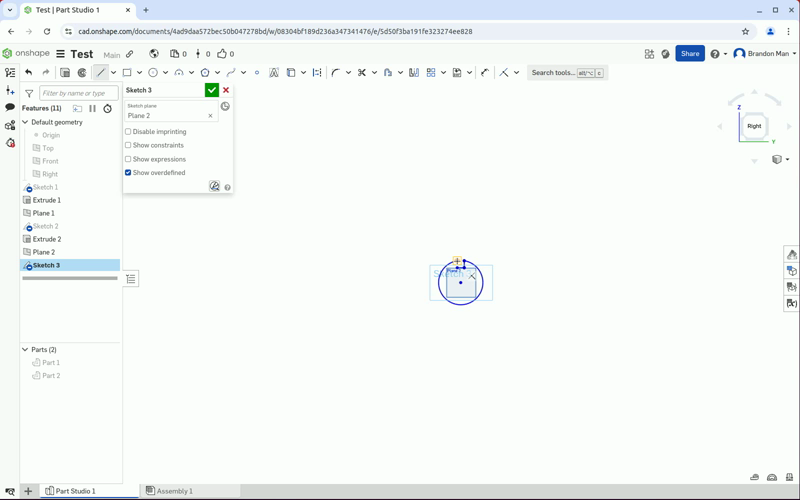
mouse_move(487, 260)
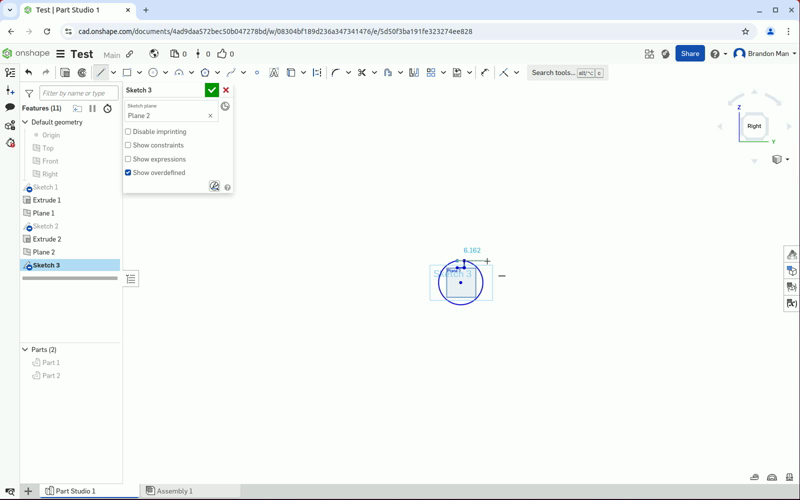
key_down(shift)
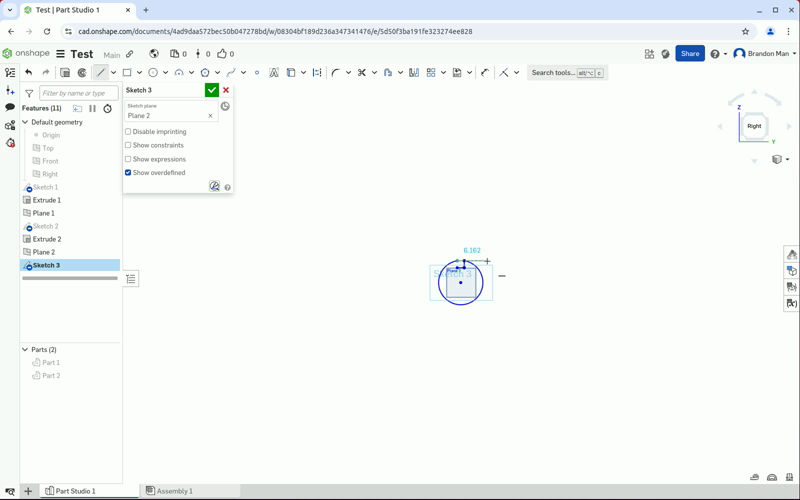
mouse_move(457, 267)
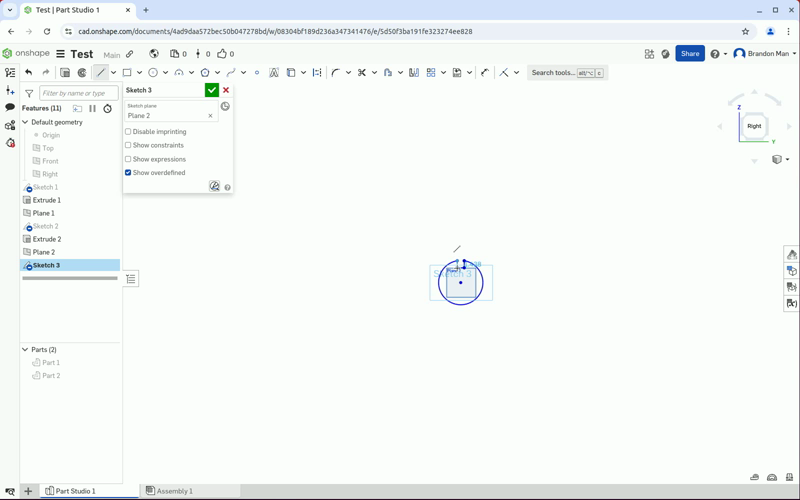
scroll(6)
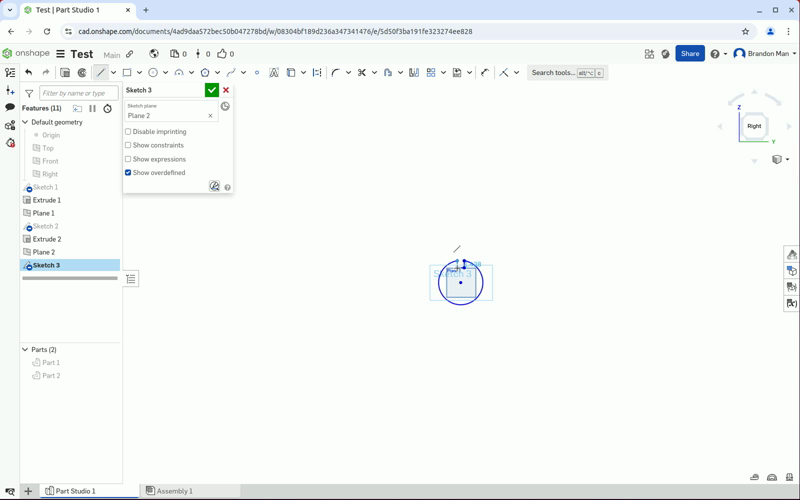
scroll(6)
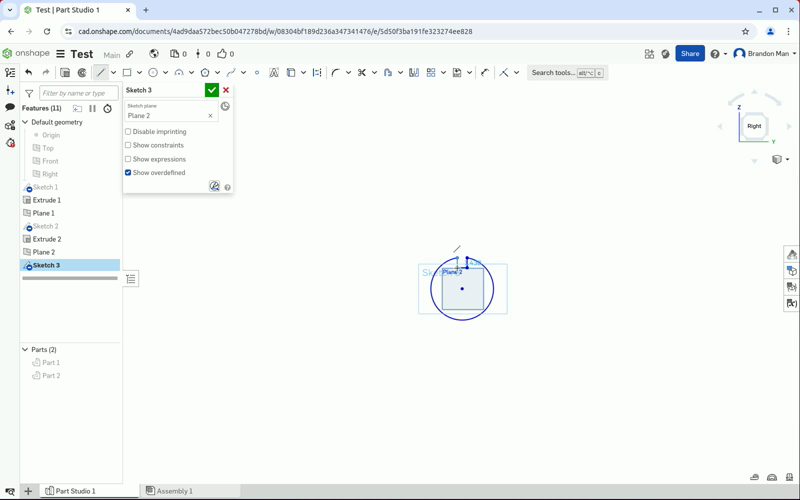
scroll(6)
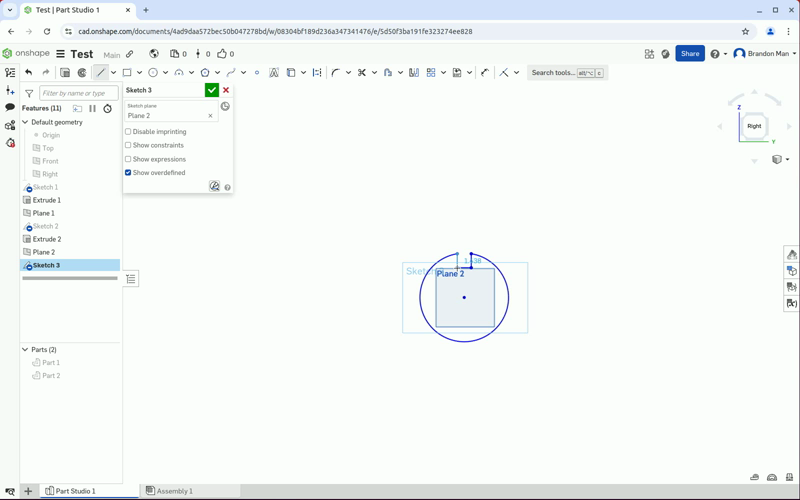
scroll(6)
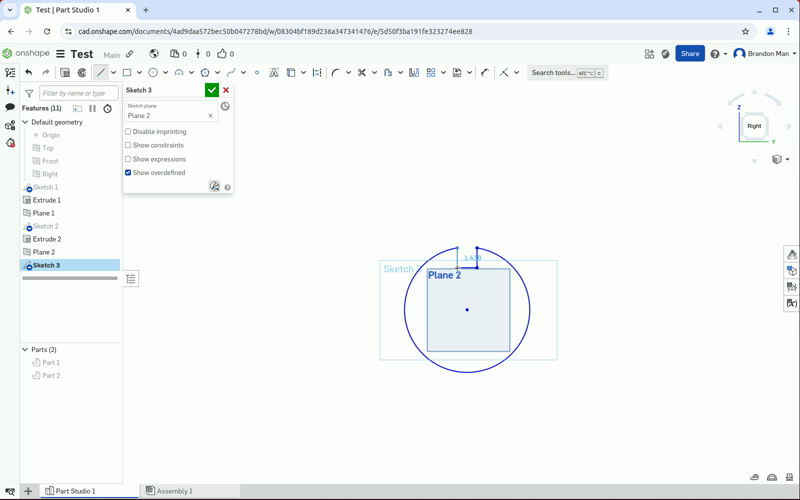
scroll(6)
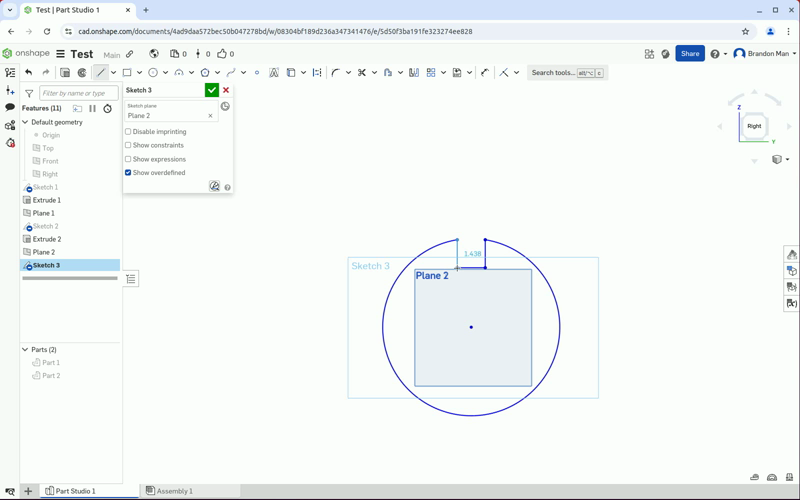
scroll(6)
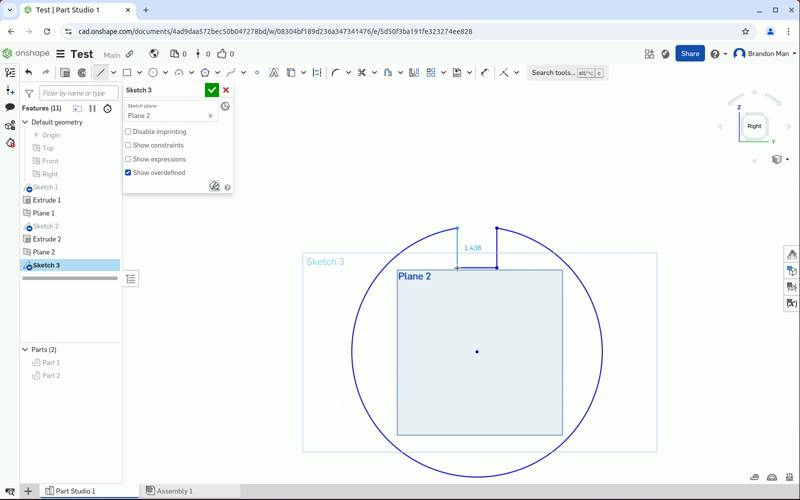
scroll(6)
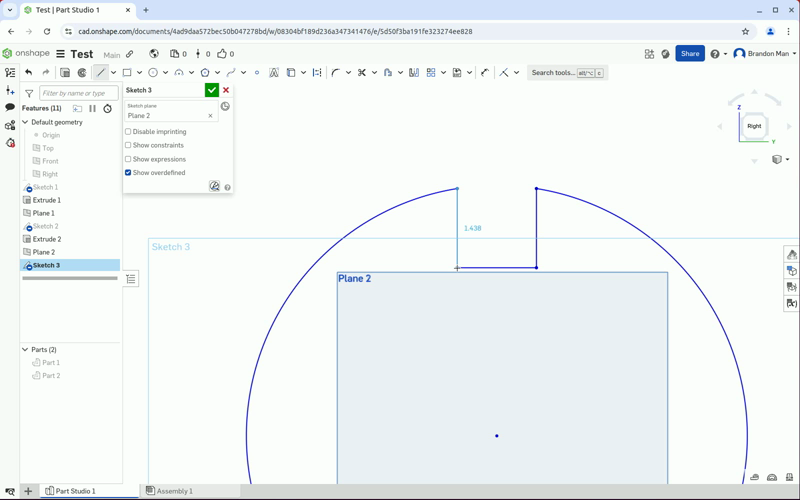
key_up(shift)
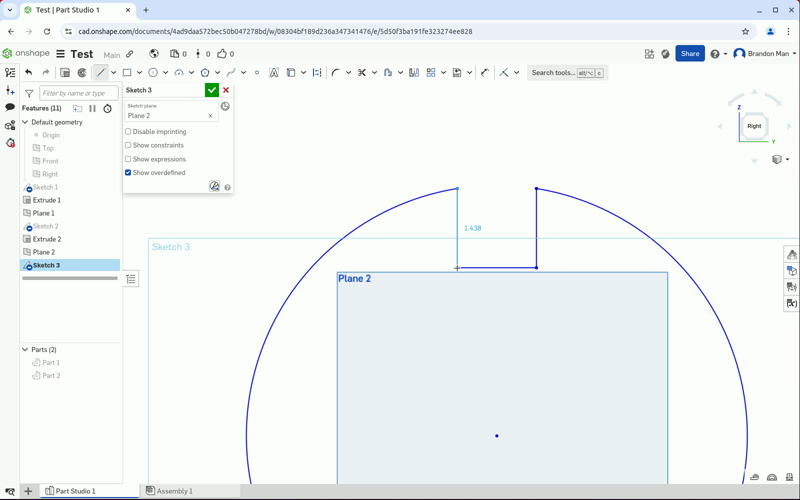
click(457, 267)
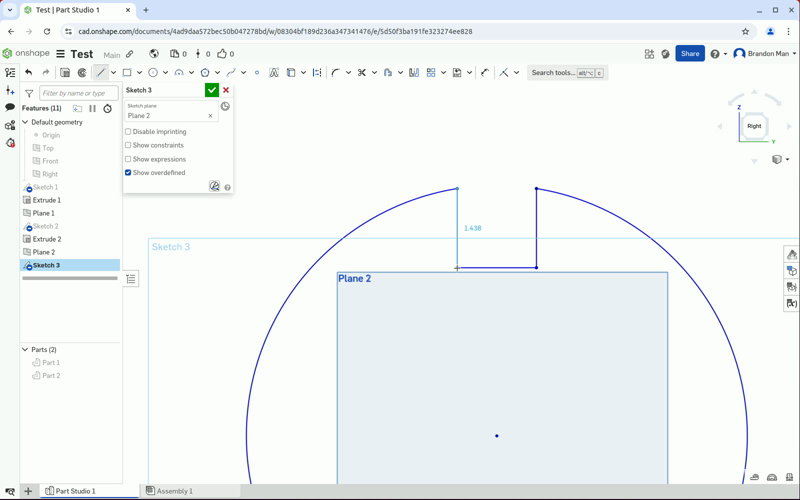
scroll(-6)
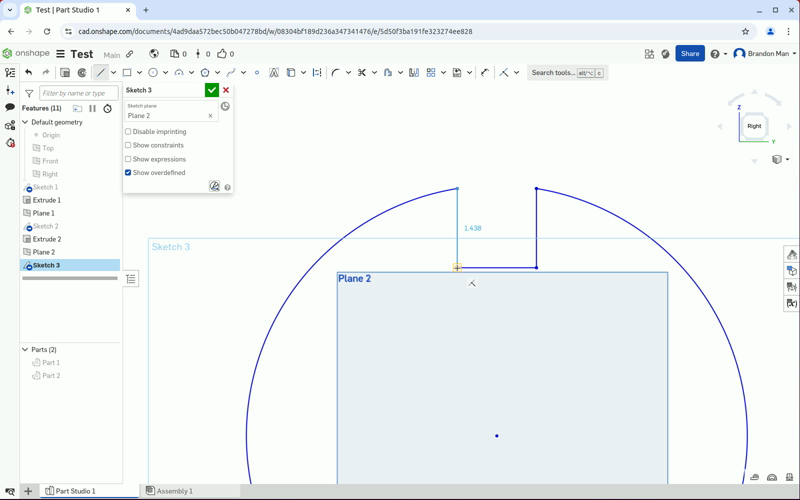
scroll(-6)
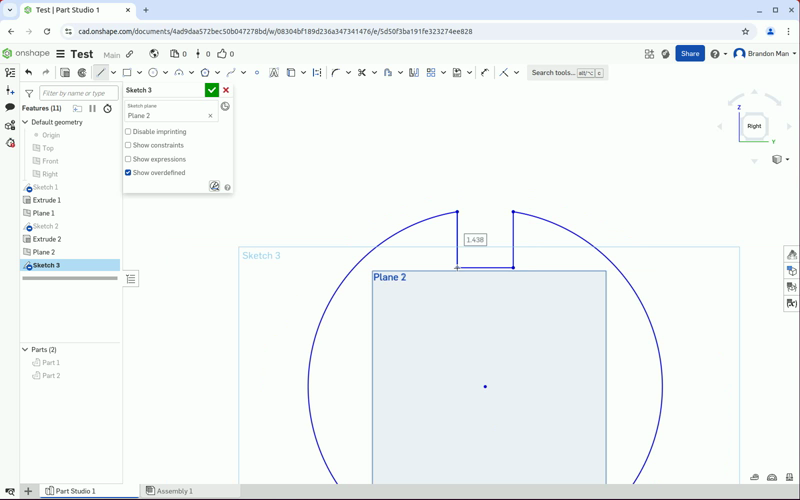
scroll(-6)
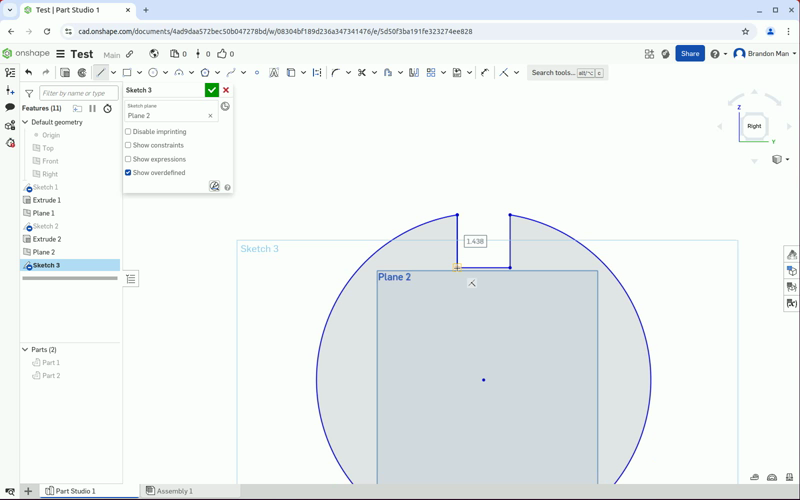
scroll(-6)
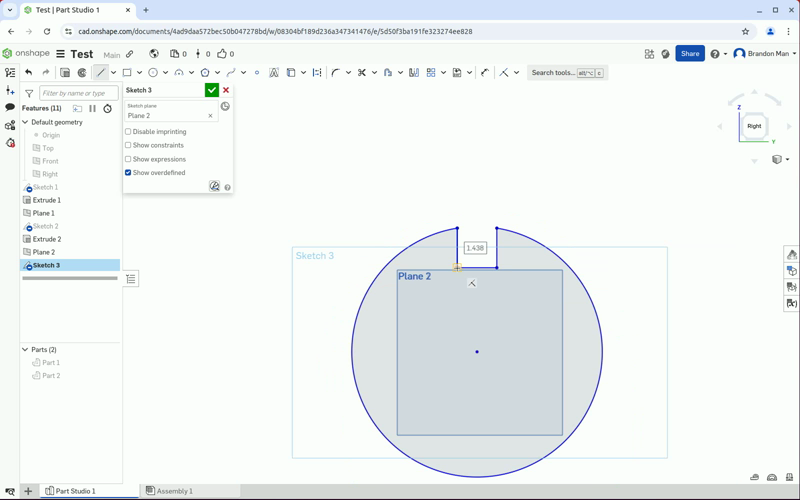
scroll(-6)
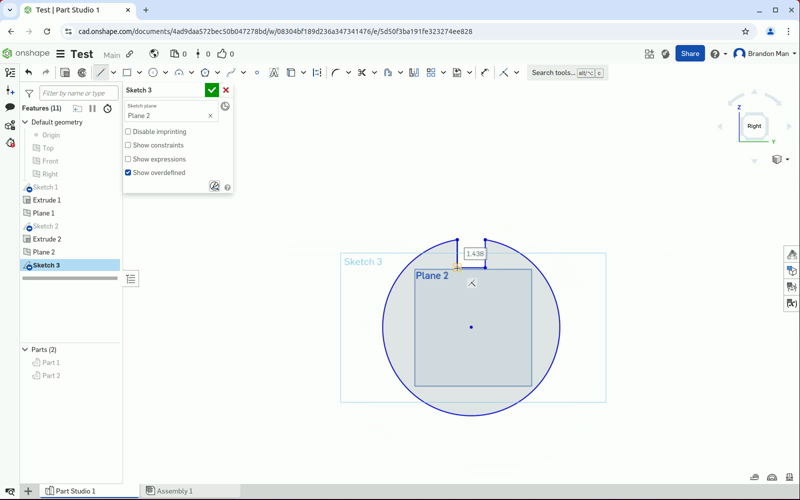
scroll(-6)
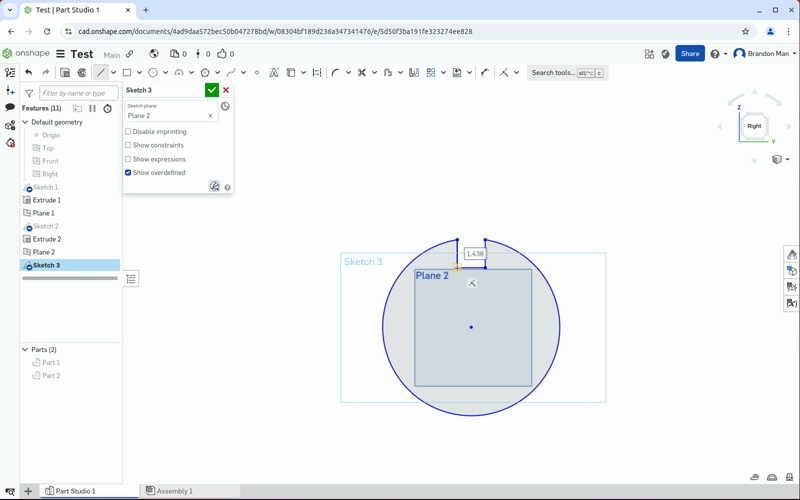
scroll(-6)
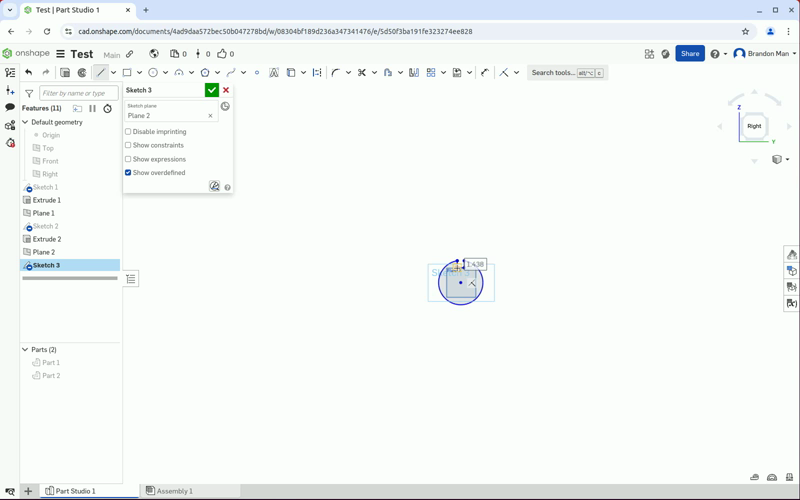
key(esc)
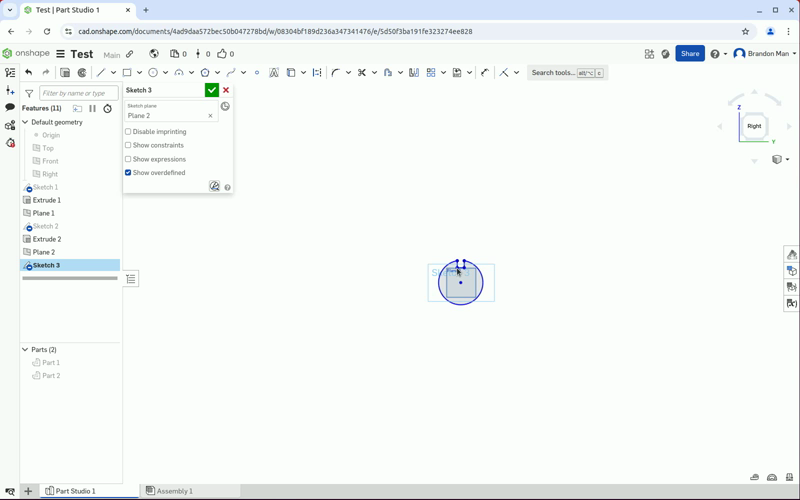
key(c)
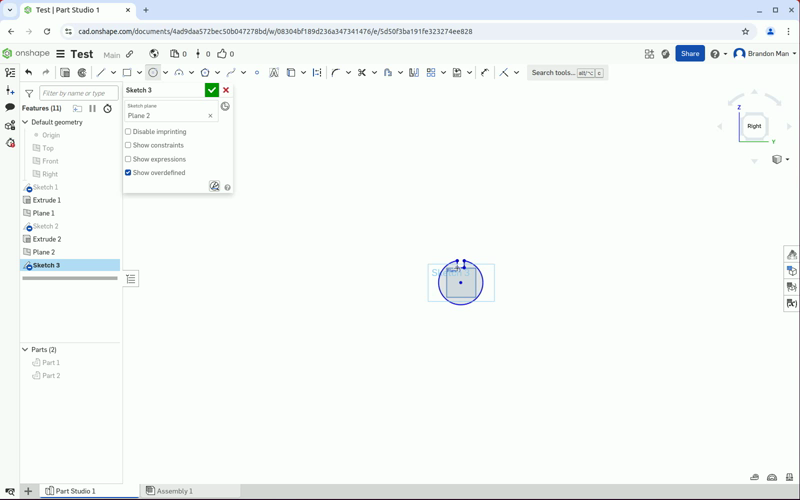
key_down(shift)
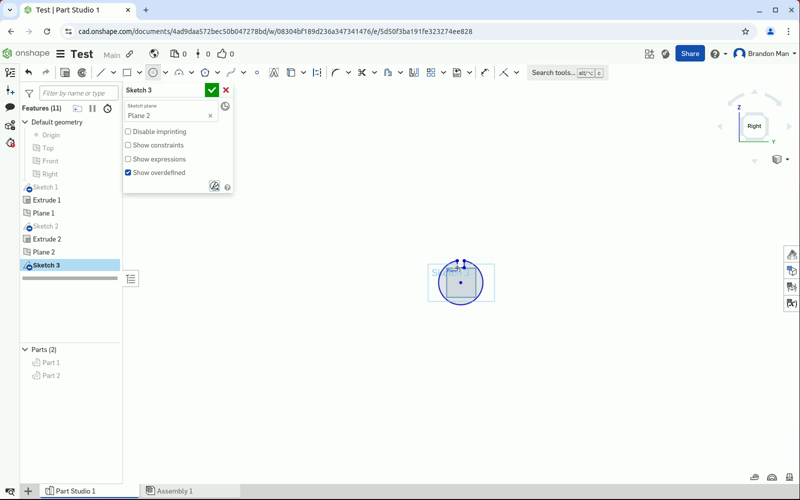
mouse_move(460, 282)
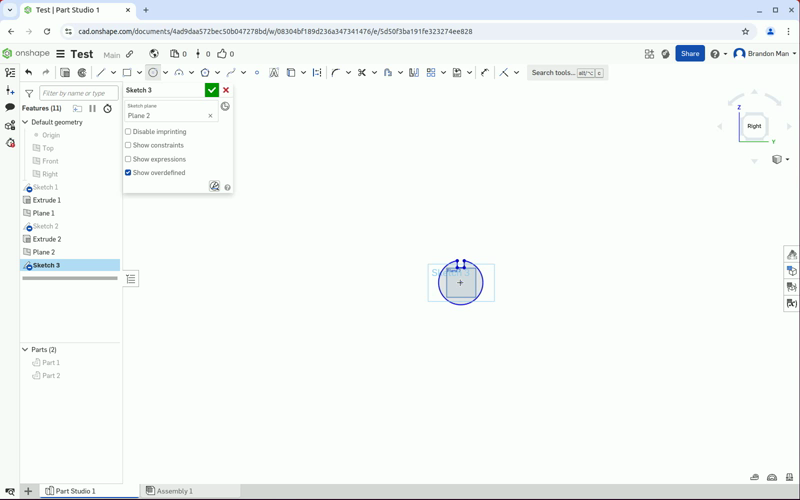
click(460, 282)
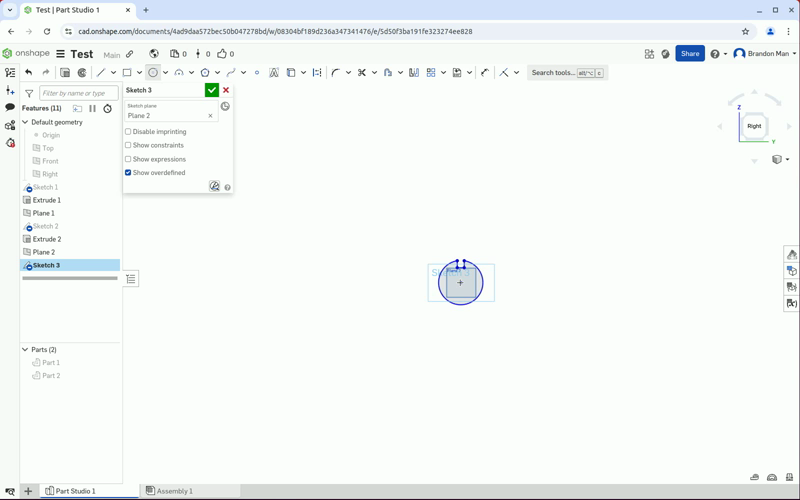
key_up(shift)
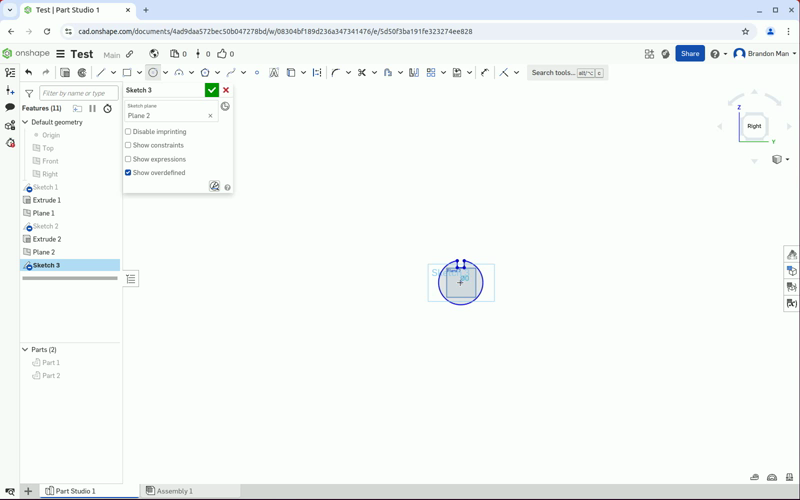
mouse_move(464, 282)
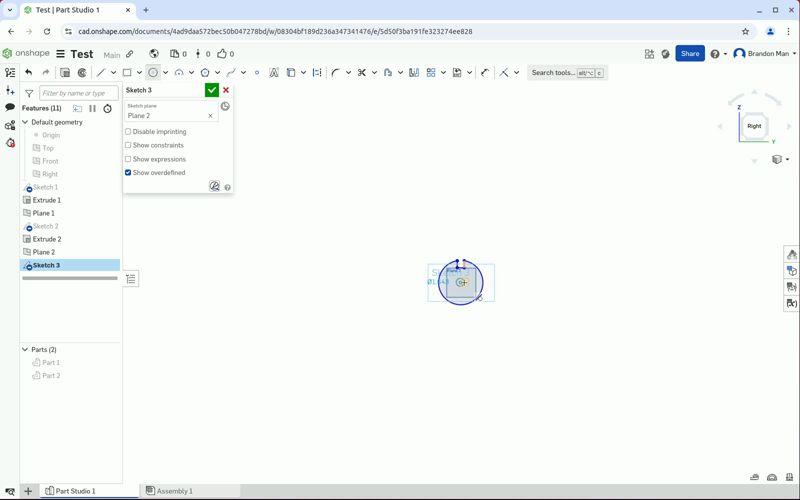
scroll(6)
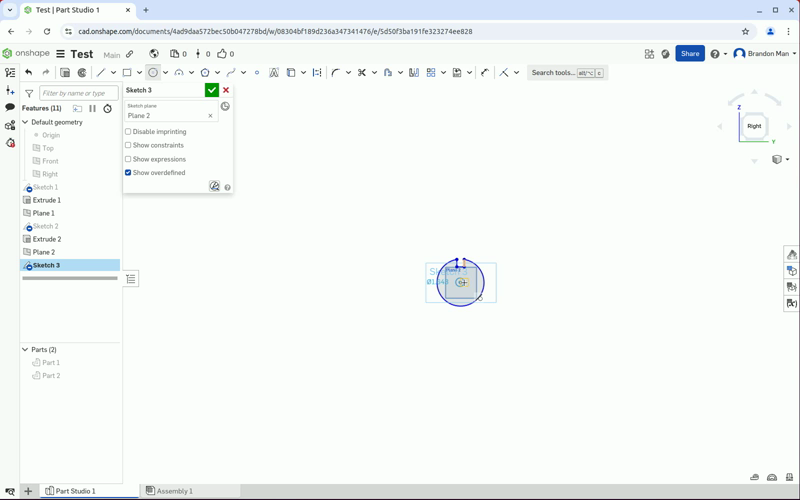
scroll(6)
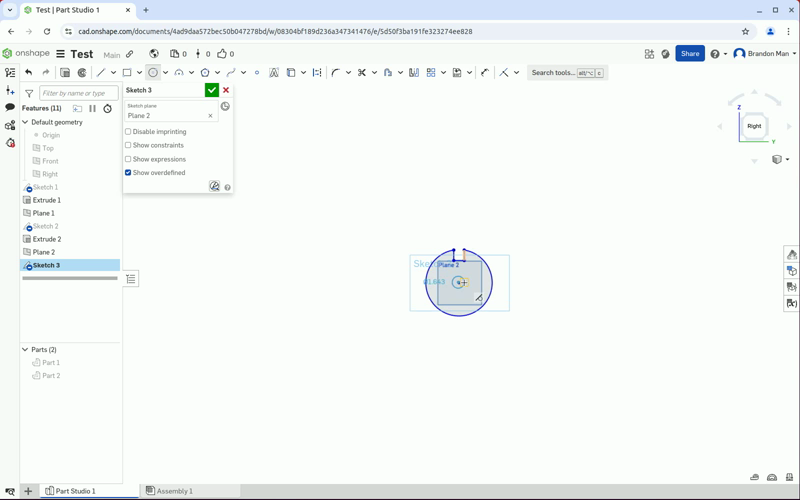
scroll(6)
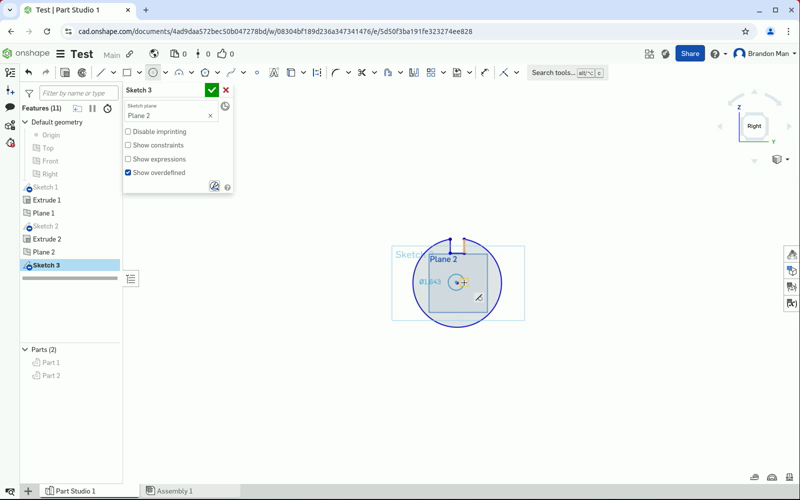
scroll(6)
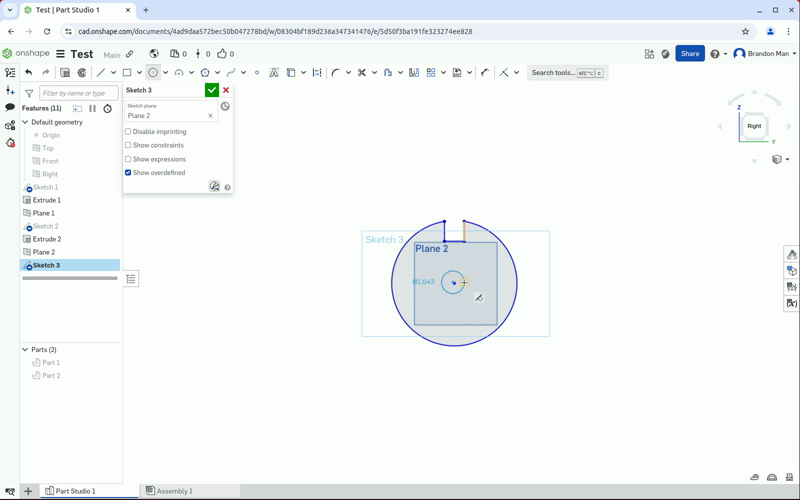
scroll(6)
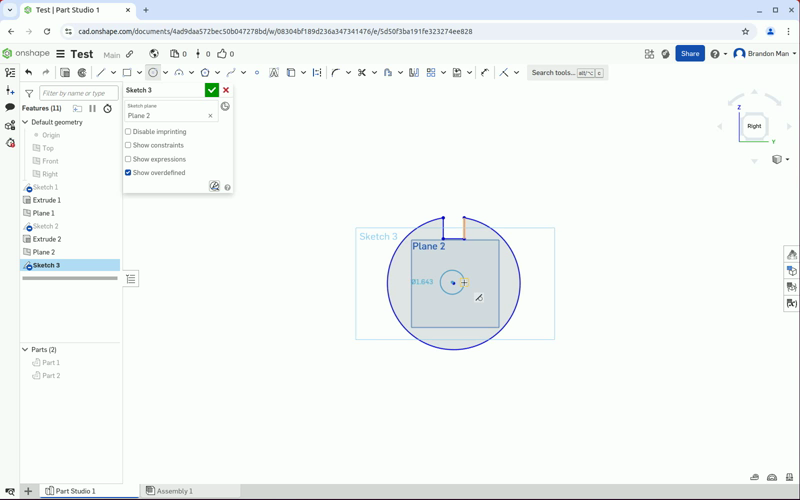
scroll(6)
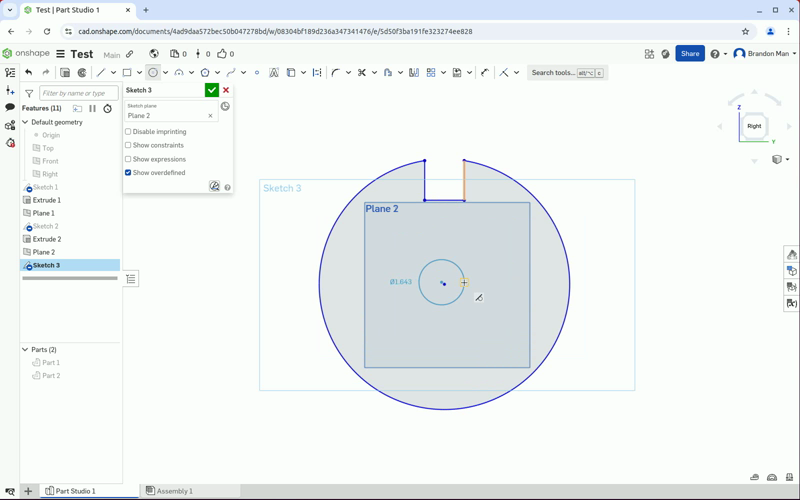
scroll(6)
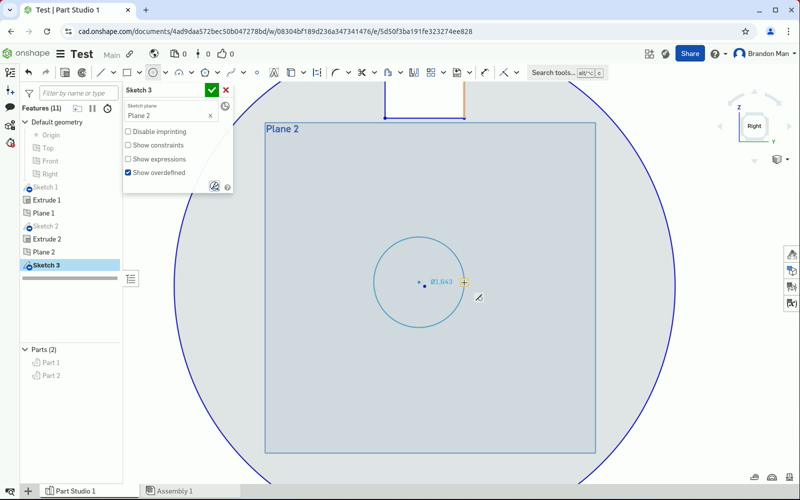
click(464, 282)
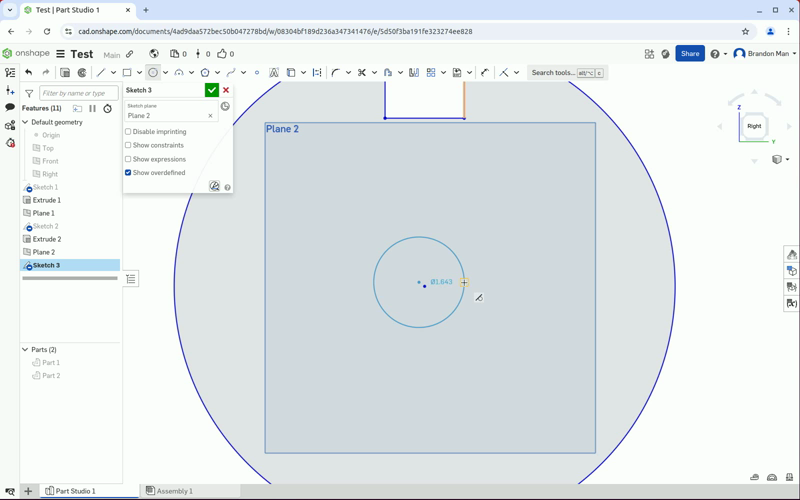
scroll(-6)
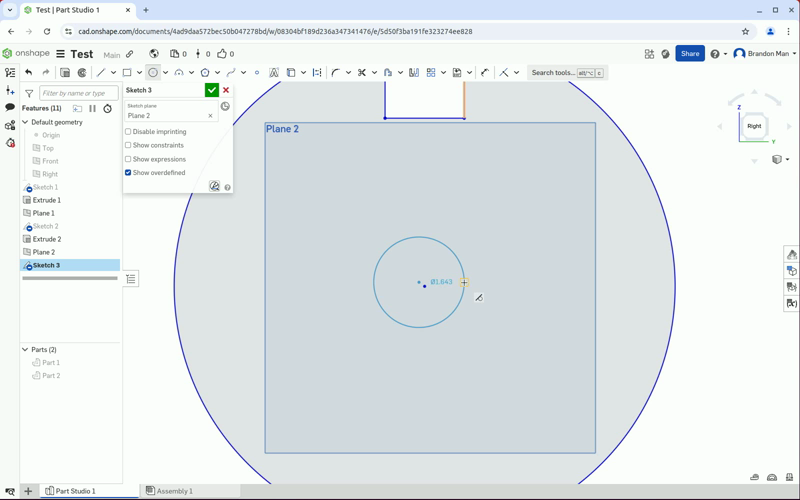
scroll(-6)
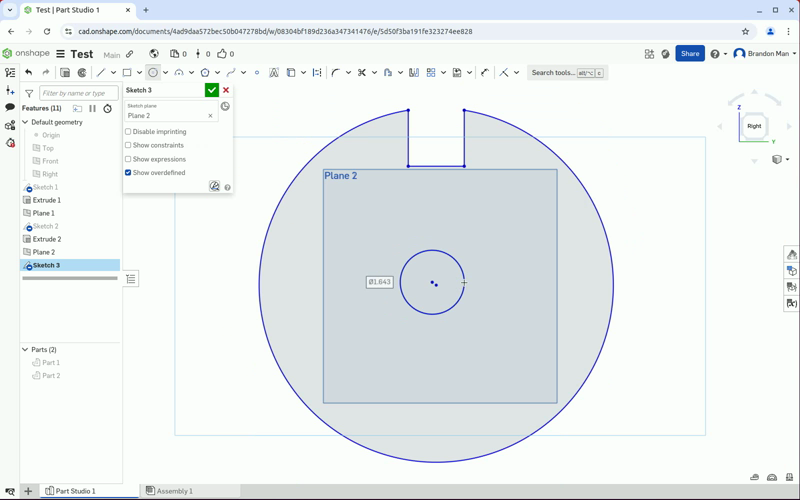
scroll(-6)
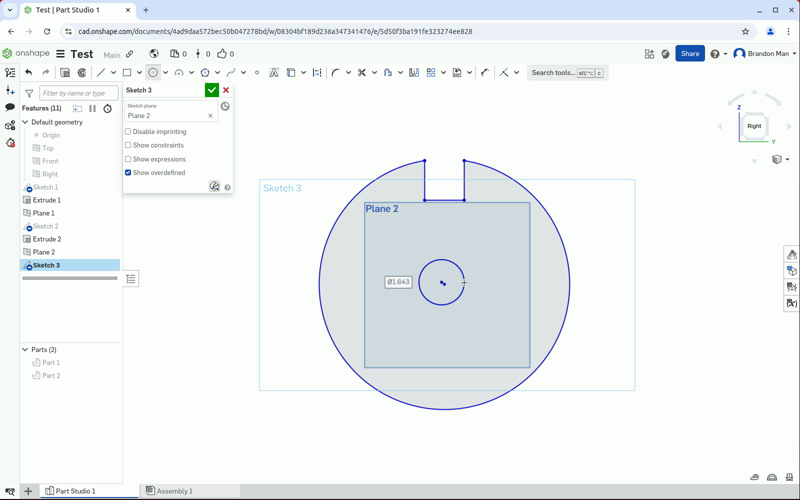
scroll(-6)
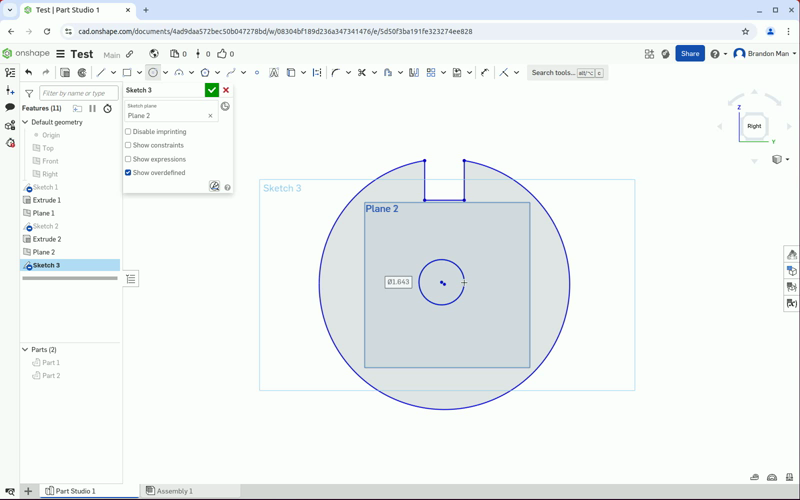
scroll(-6)
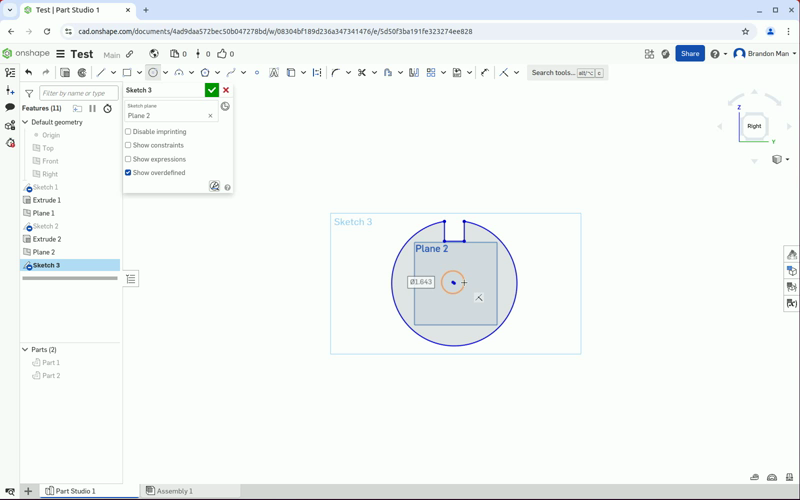
scroll(-6)
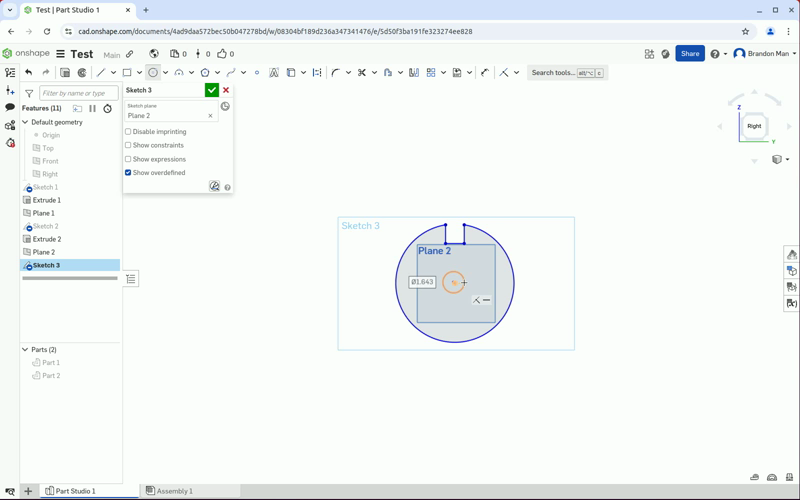
scroll(-6)
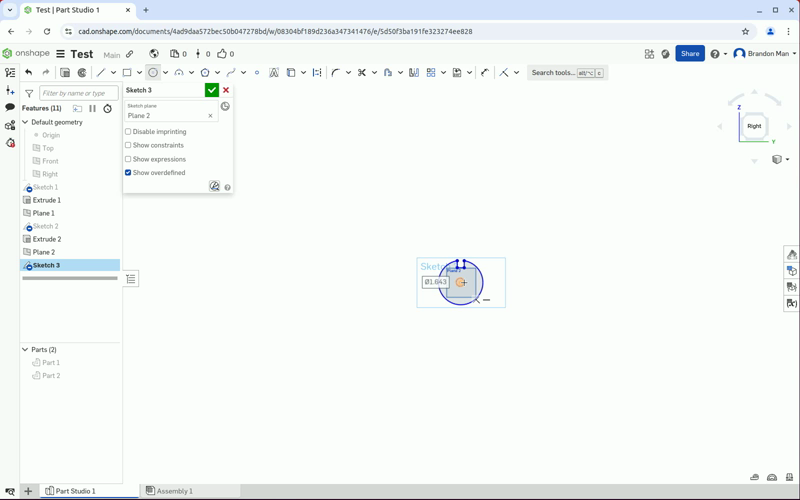
key(esc)
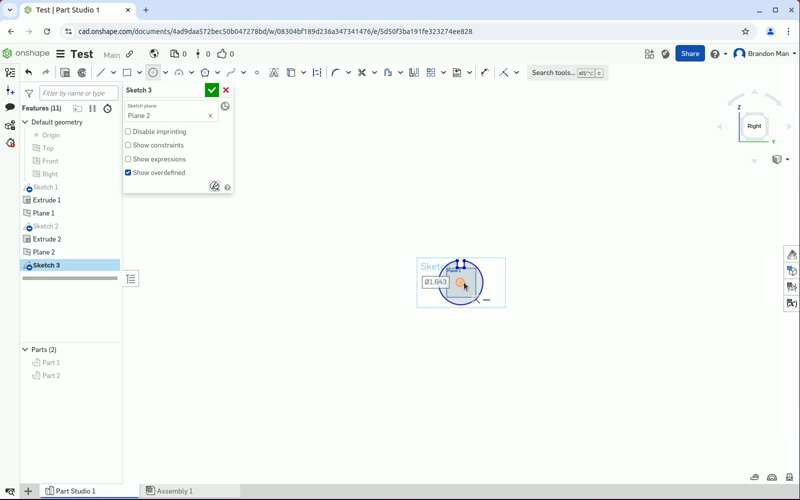
mouse_move(478, 288)
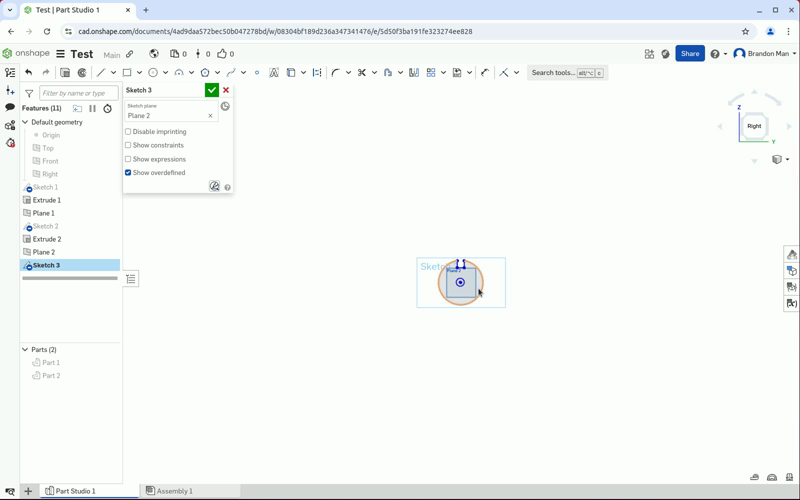
scroll(6)
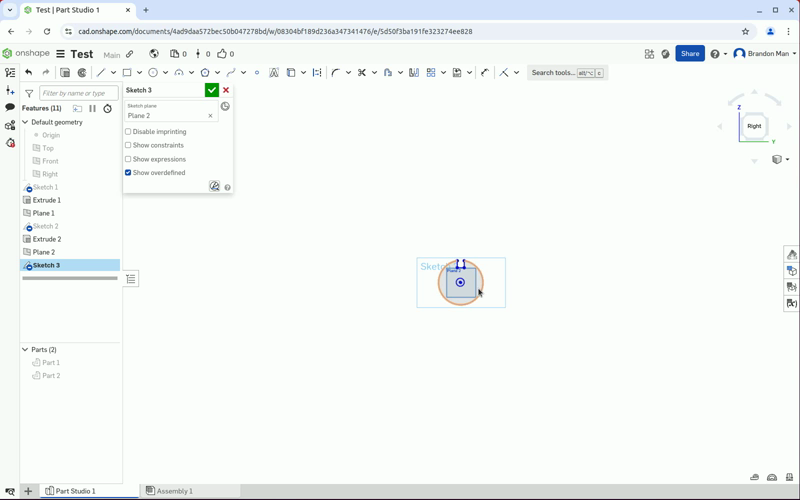
scroll(6)
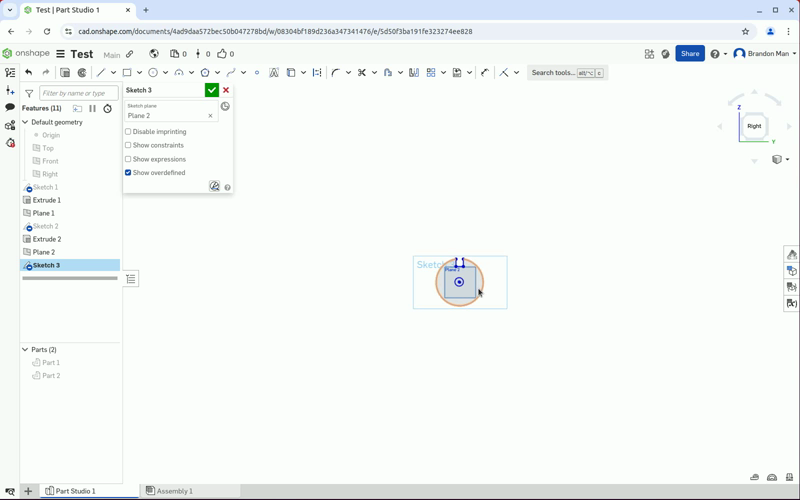
scroll(6)
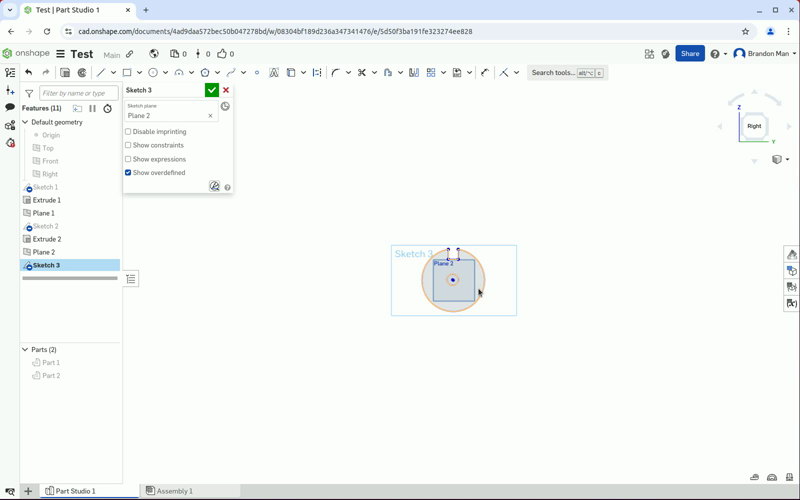
scroll(6)
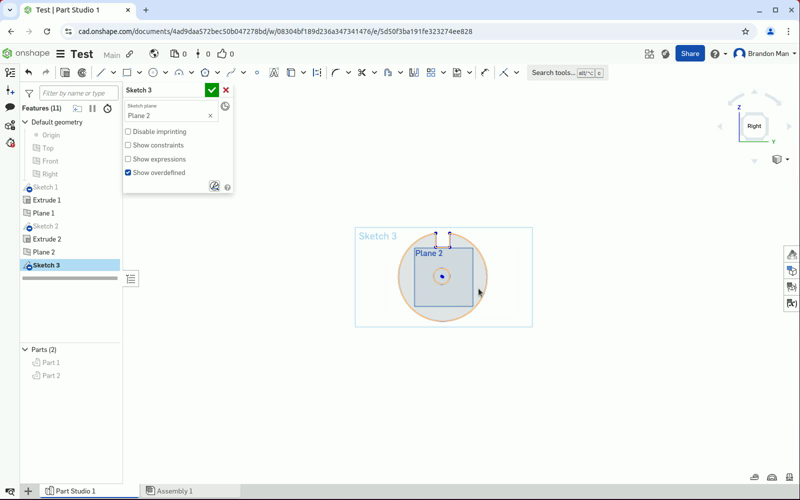
scroll(6)
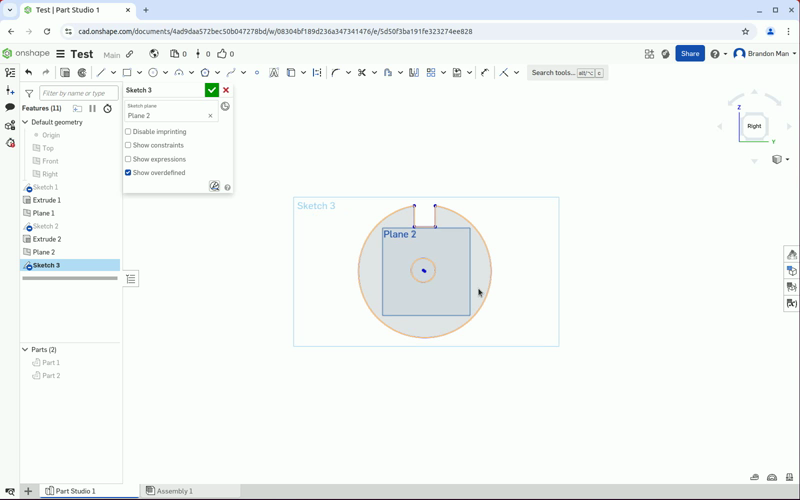
scroll(6)
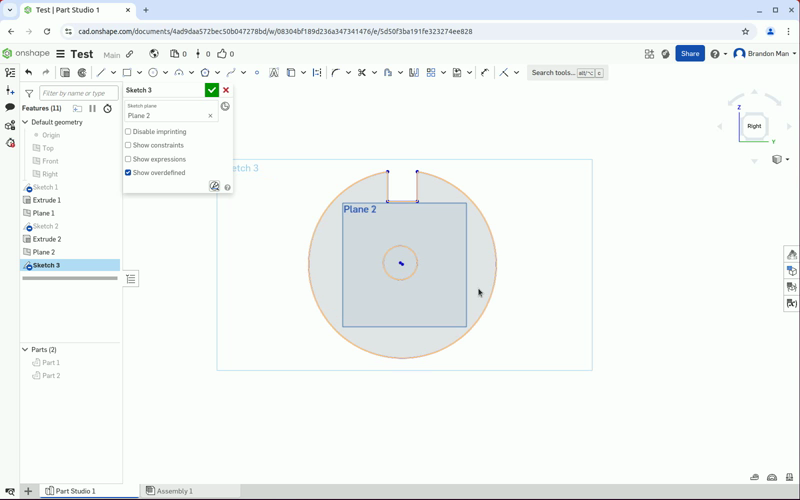
scroll(6)
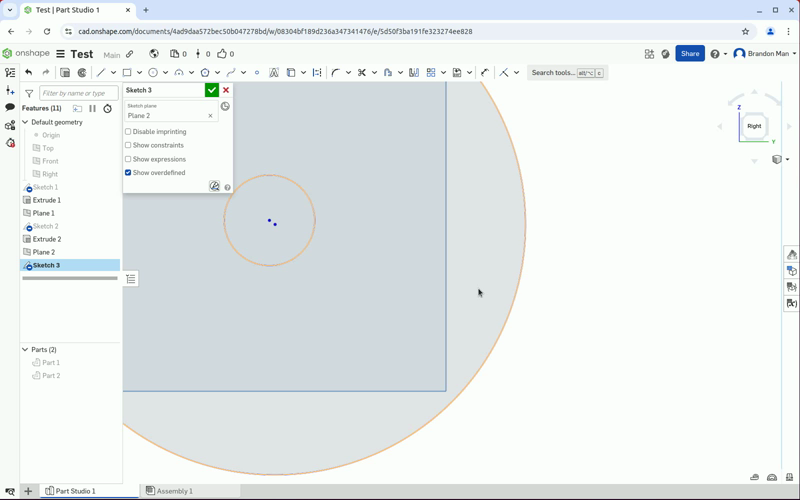
click(478, 288)
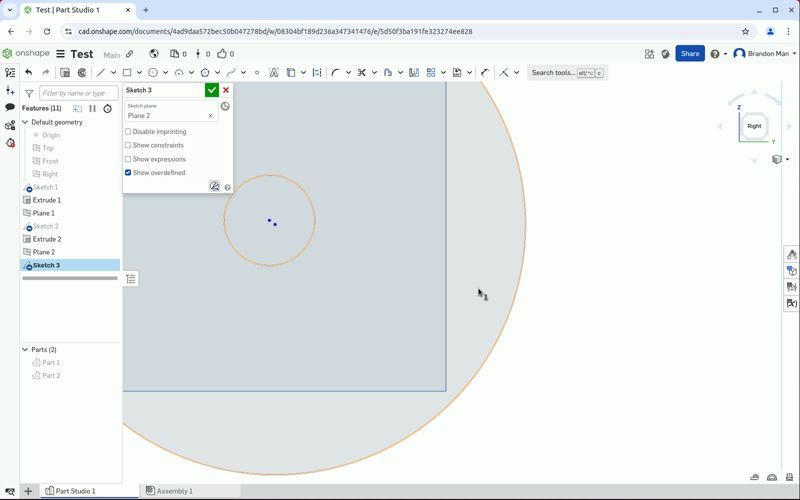
scroll(-6)
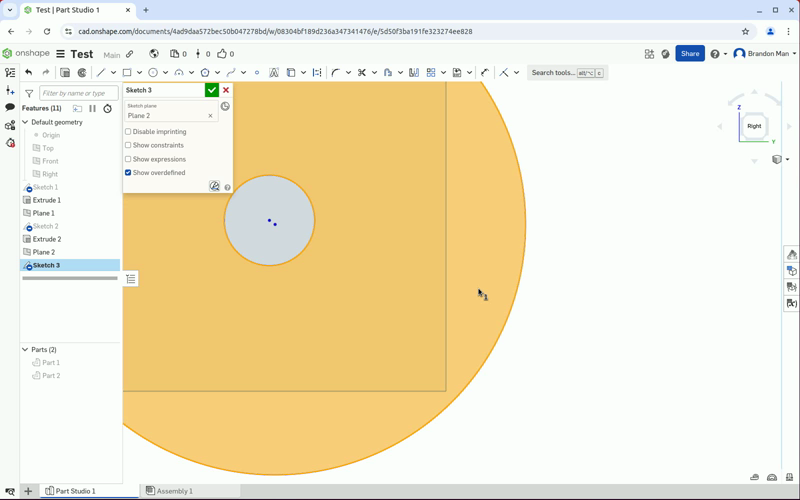
scroll(-6)
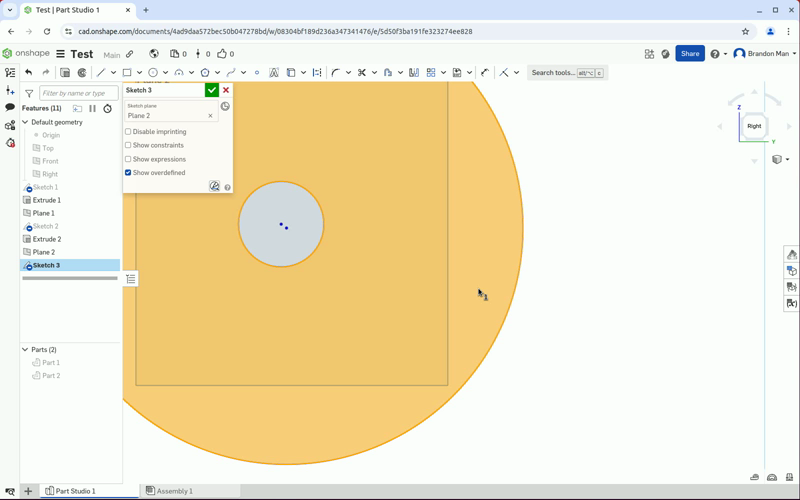
scroll(-6)
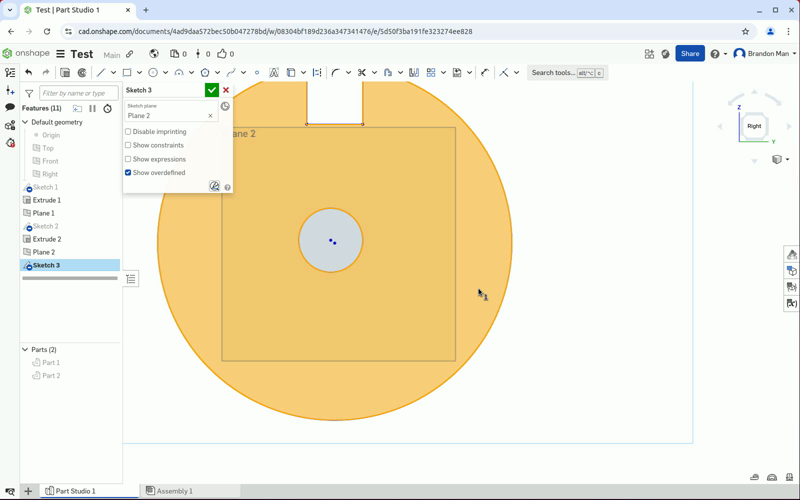
scroll(-6)
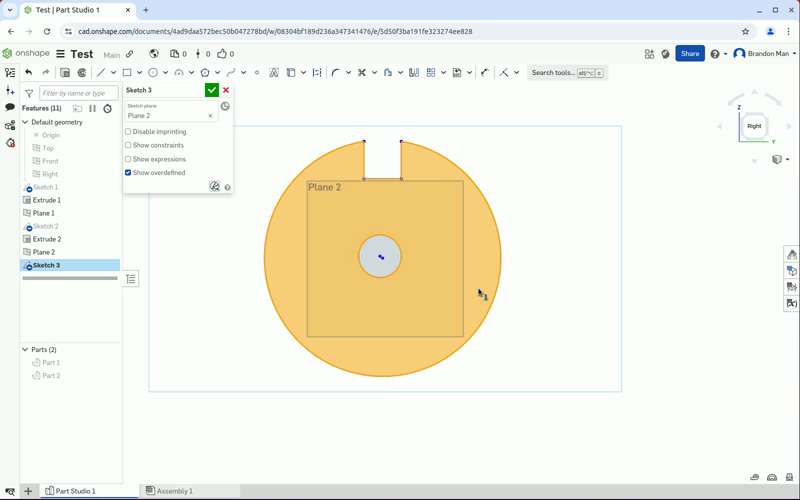
scroll(-6)
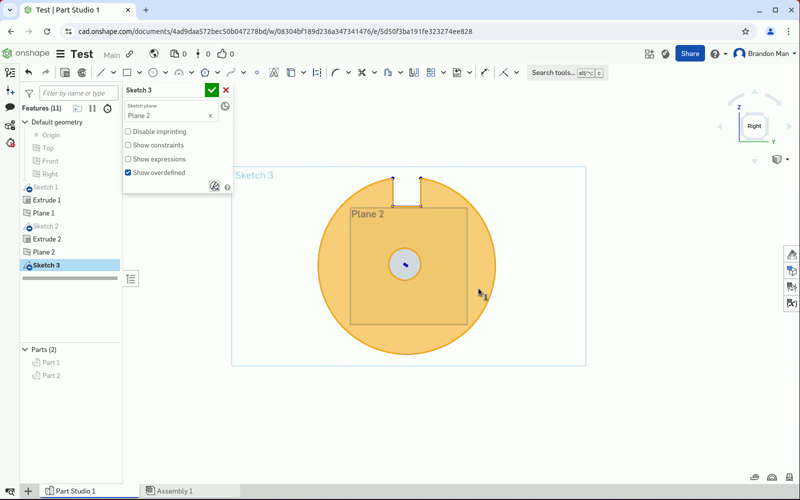
scroll(-6)
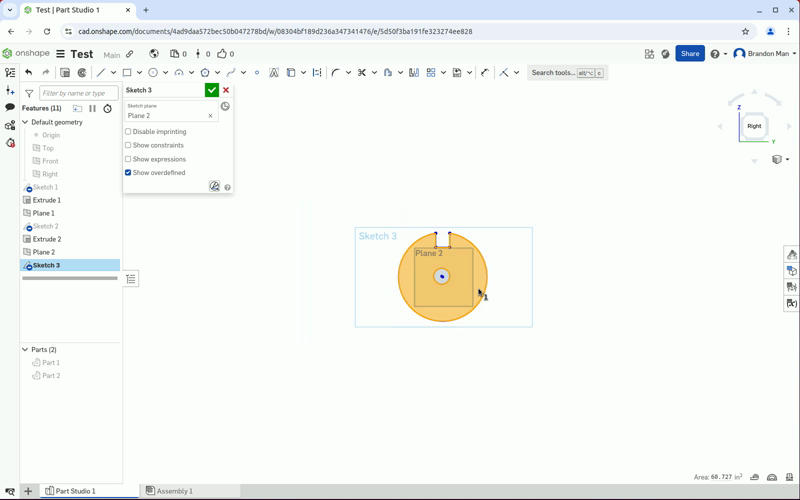
scroll(-6)
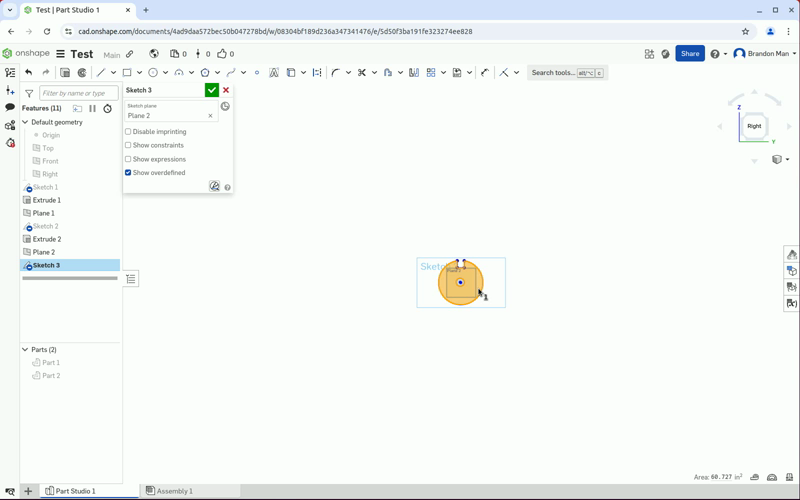
mouse_move(73, 352)
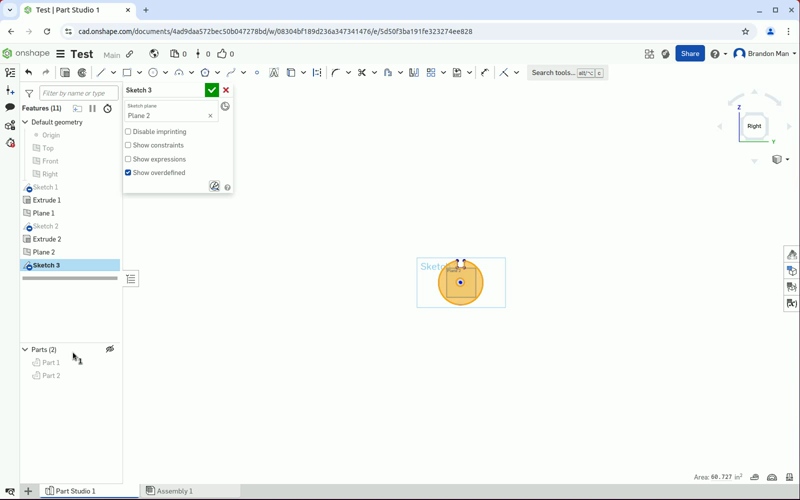
key(shift+y)
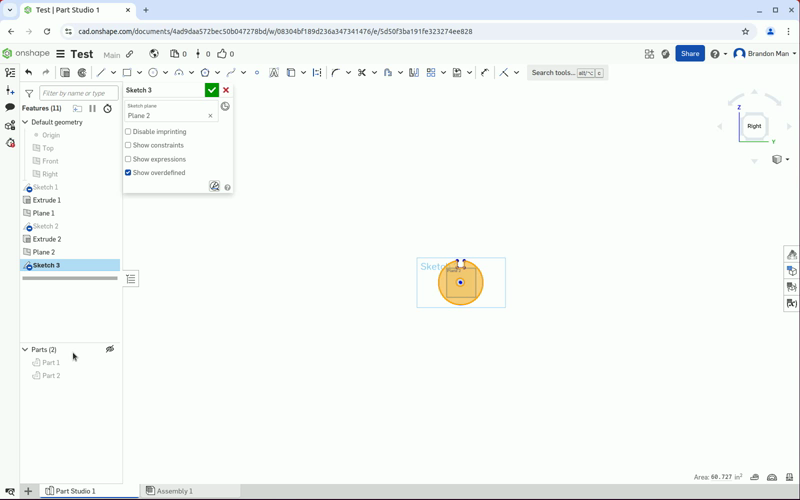
key(shift+e)
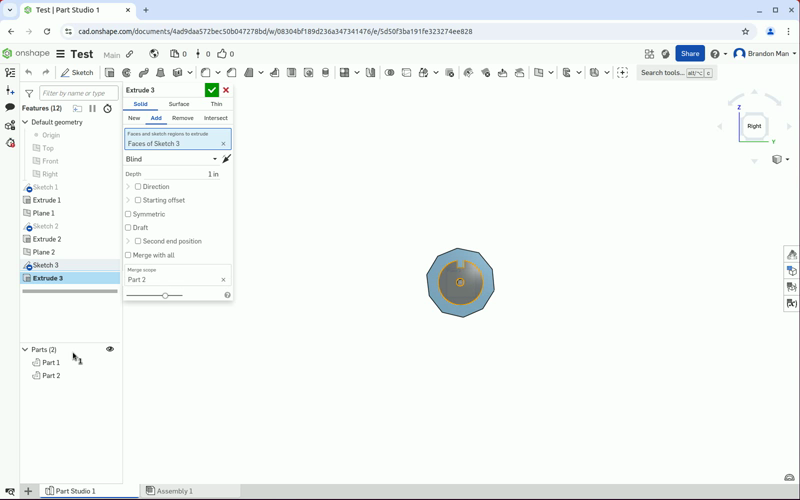
mouse_move(143, 106)
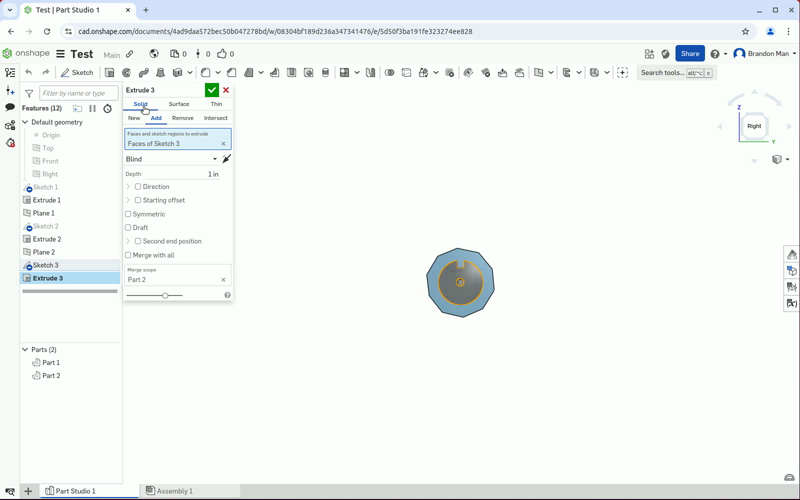
click(143, 106)
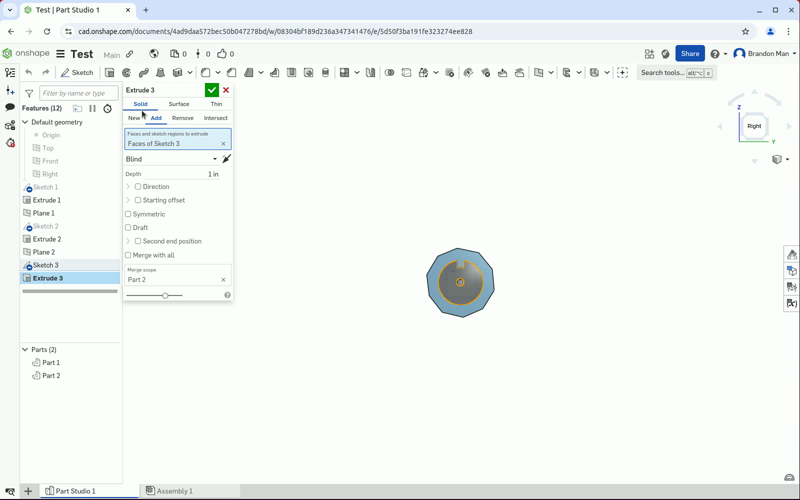
mouse_move(137, 120)
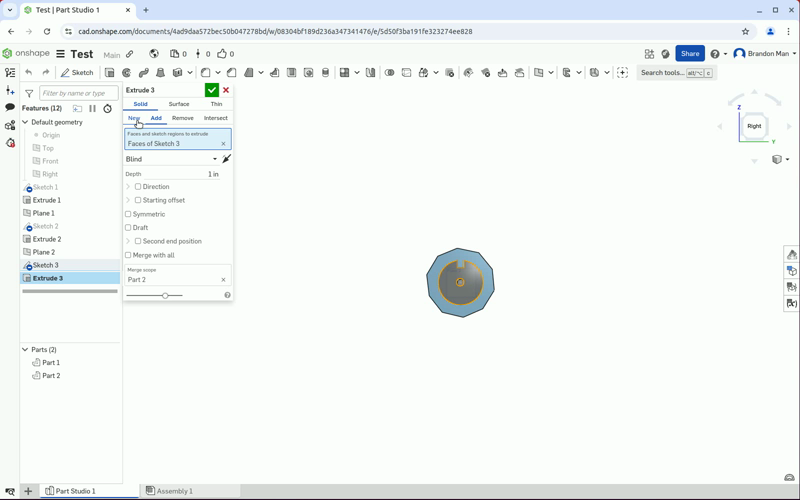
click(137, 120)
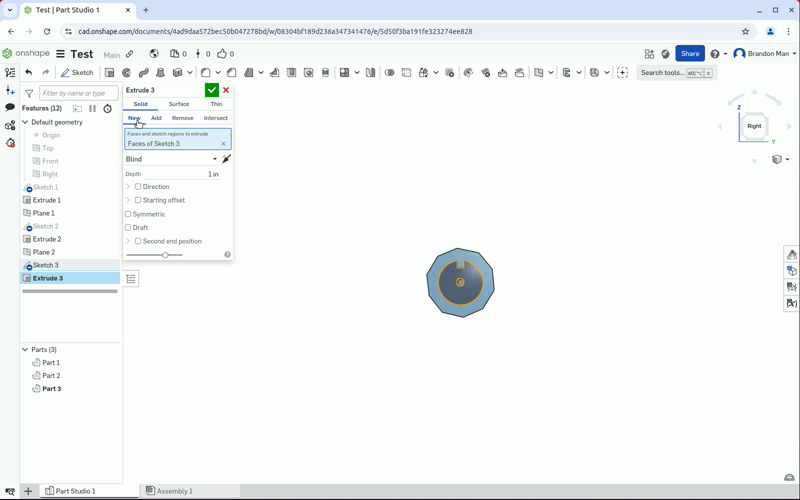
key(tab, 4)
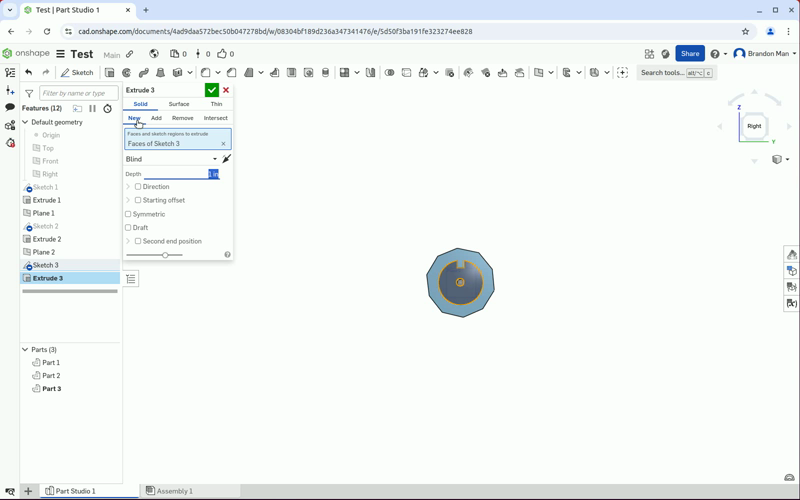
text(1.685)
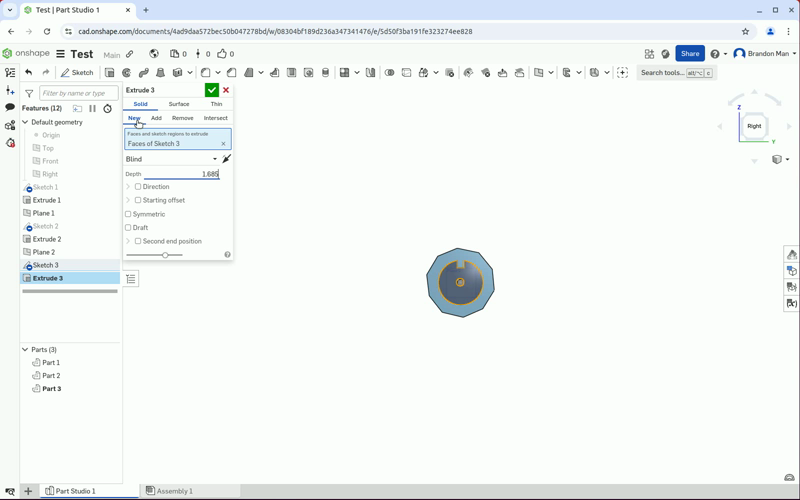
key(enter)
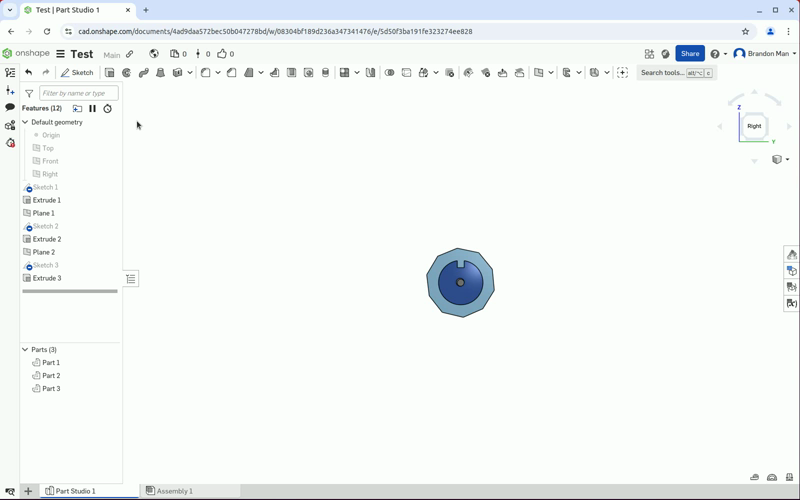
key(shift+h)
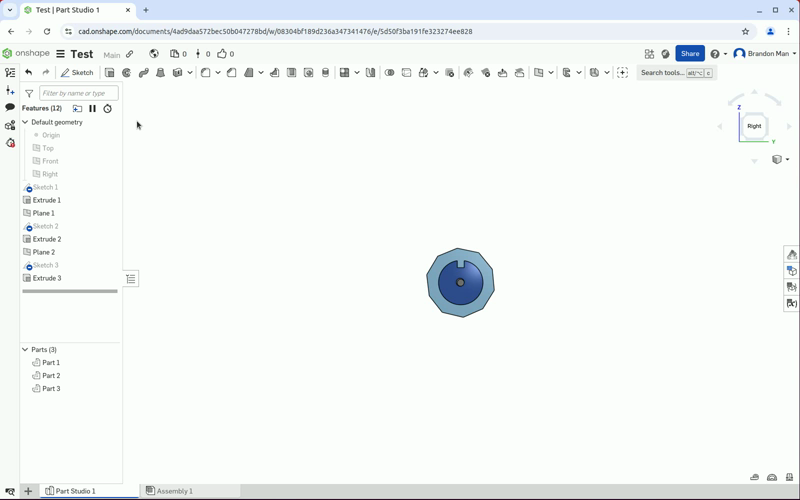
key(shift+h)
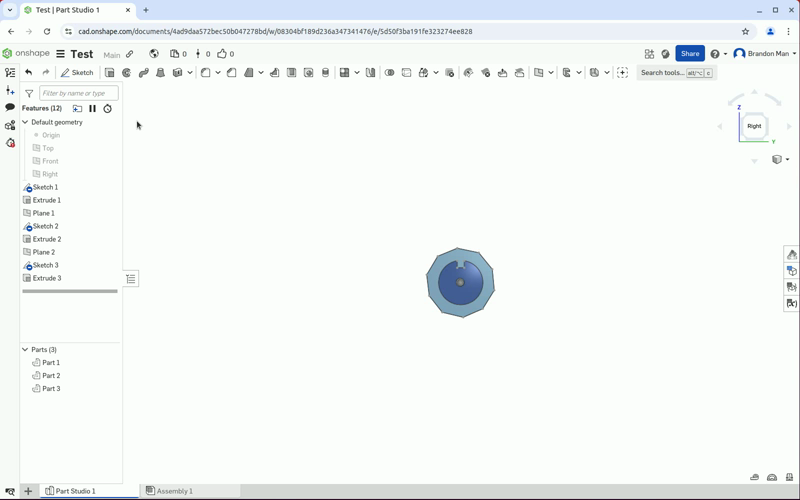
key(shift+7)
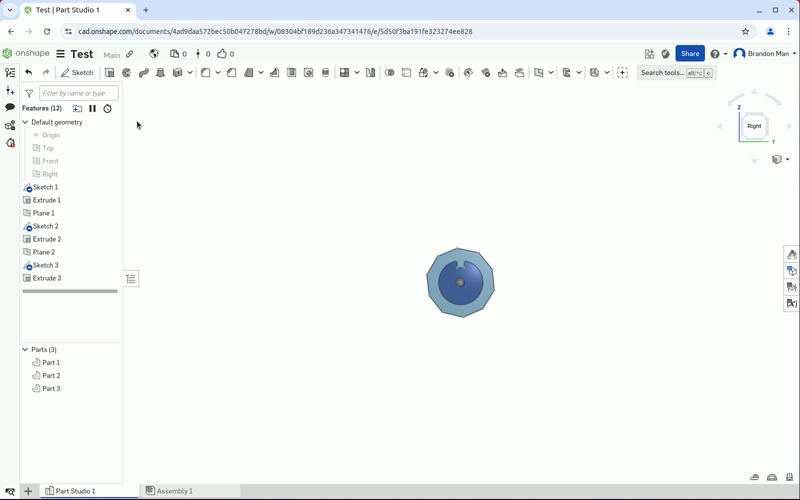
key(right, 2)
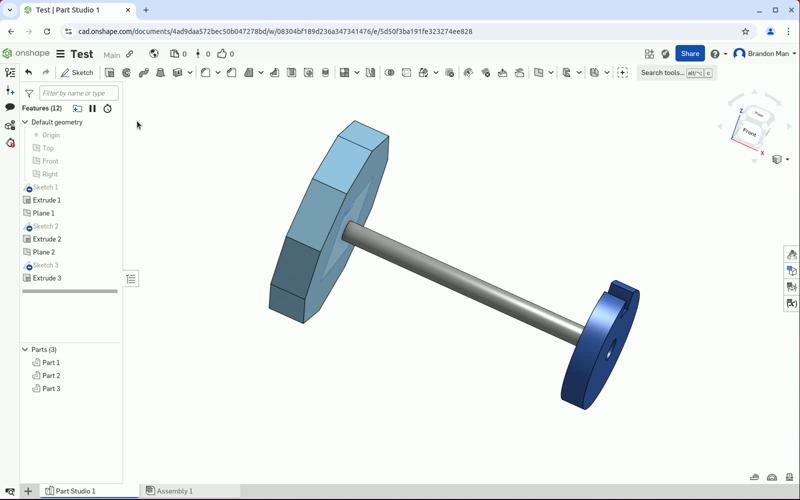
key(down, 2)
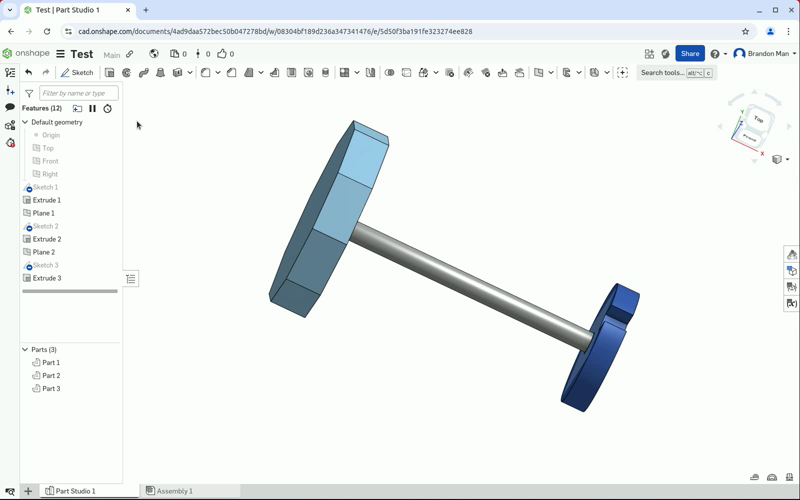
key(up, 2)
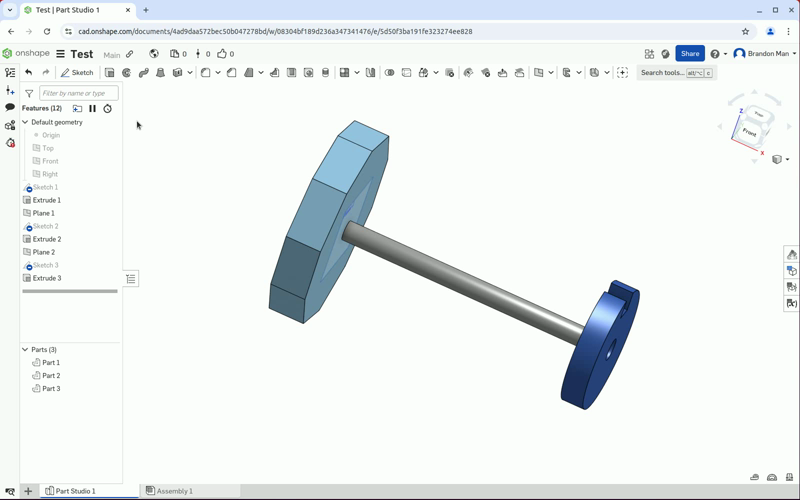
key(left, 2)
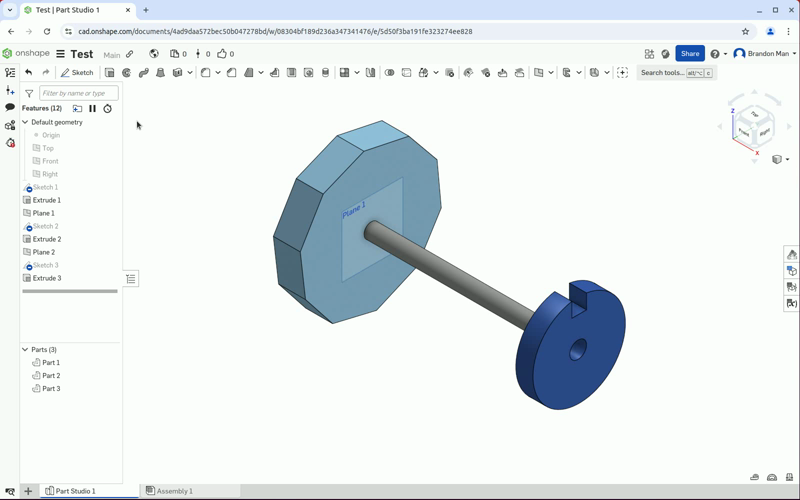
mouse_move(73, 189)
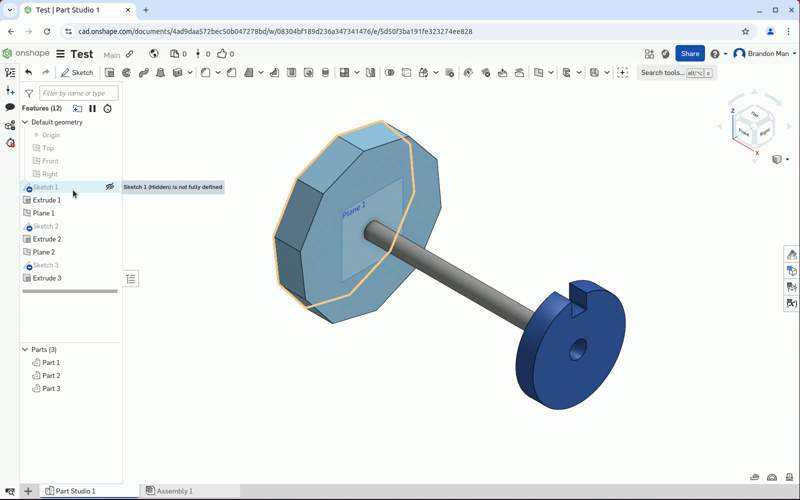
click(73, 189)